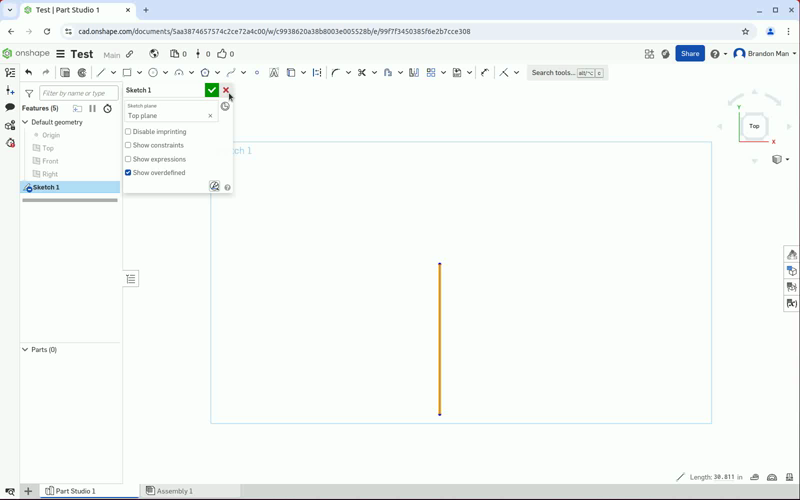
key(shift+h)
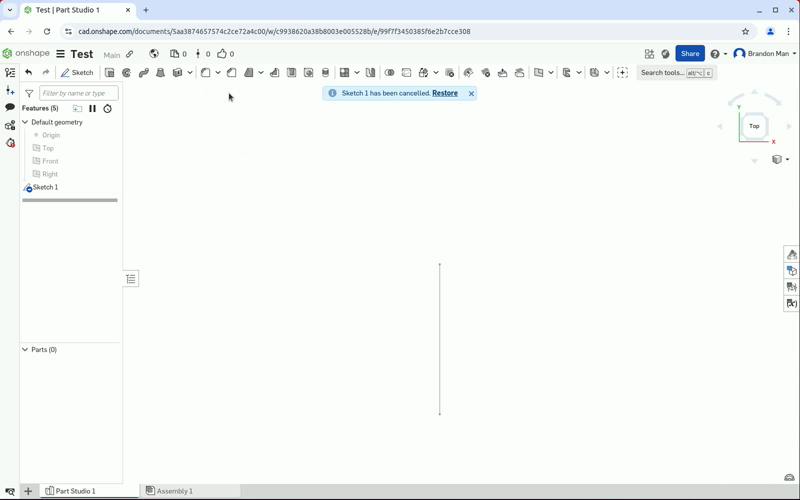
key(shift+s)
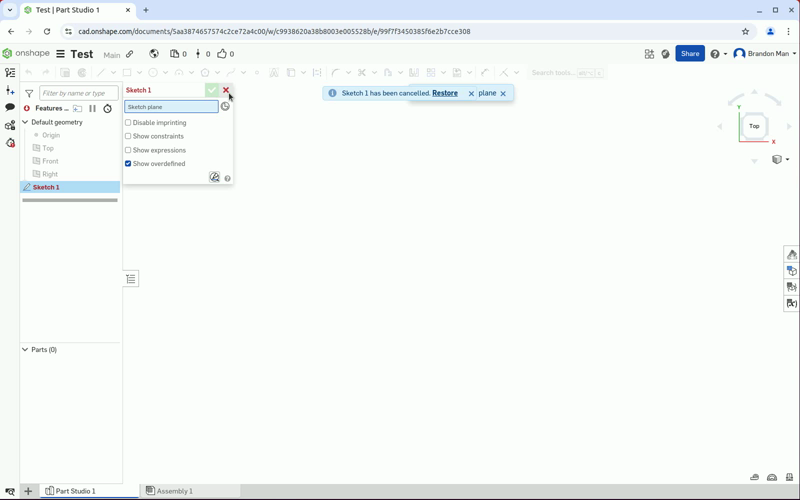
mouse_move(73, 150)
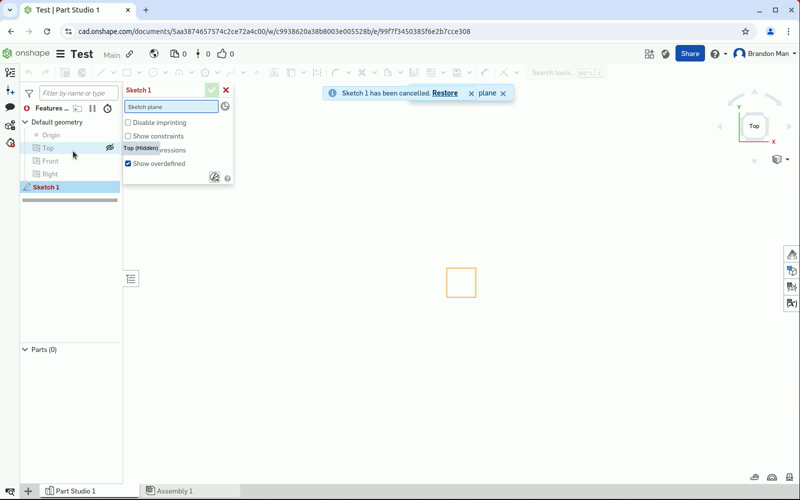
click(73, 150)
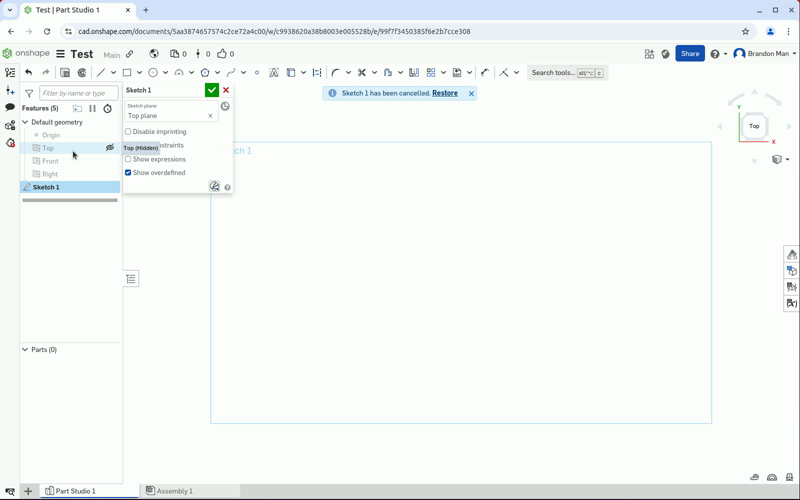
mouse_move(73, 352)
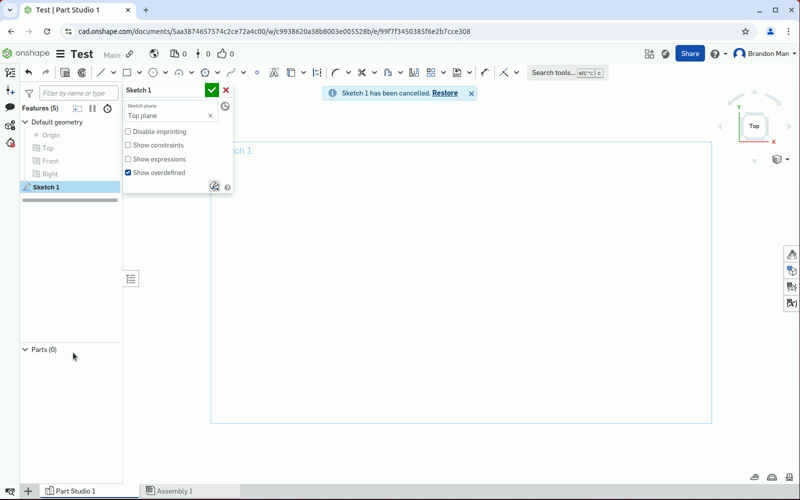
key(y)
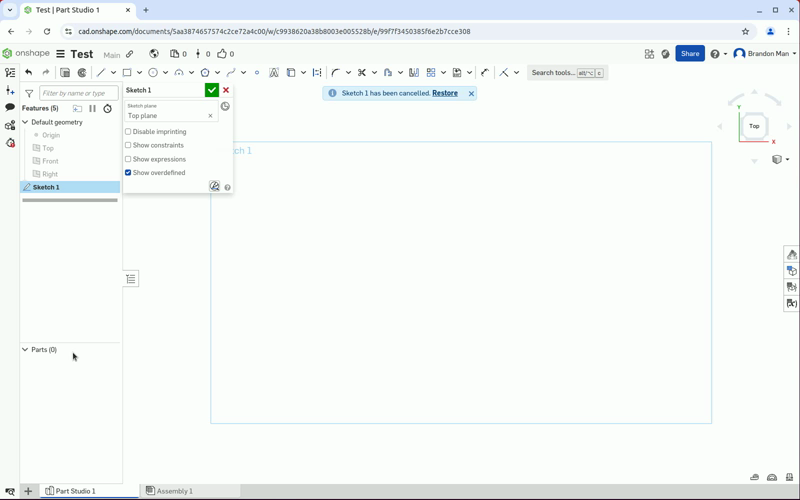
key(l)
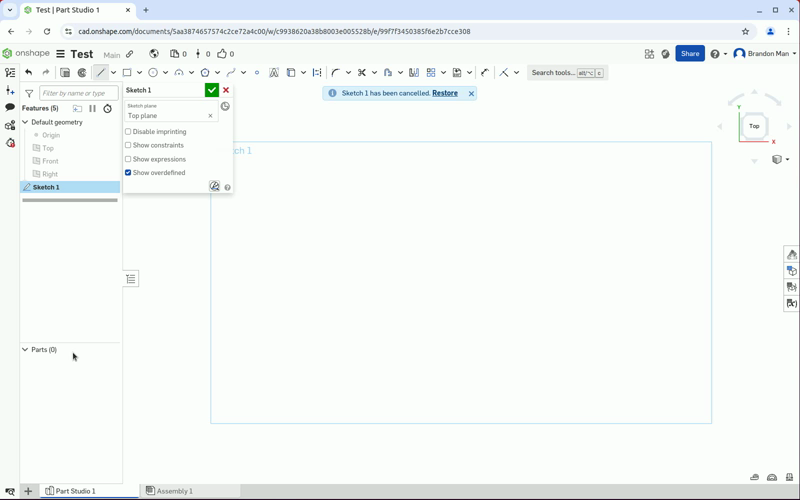
key_down(shift)
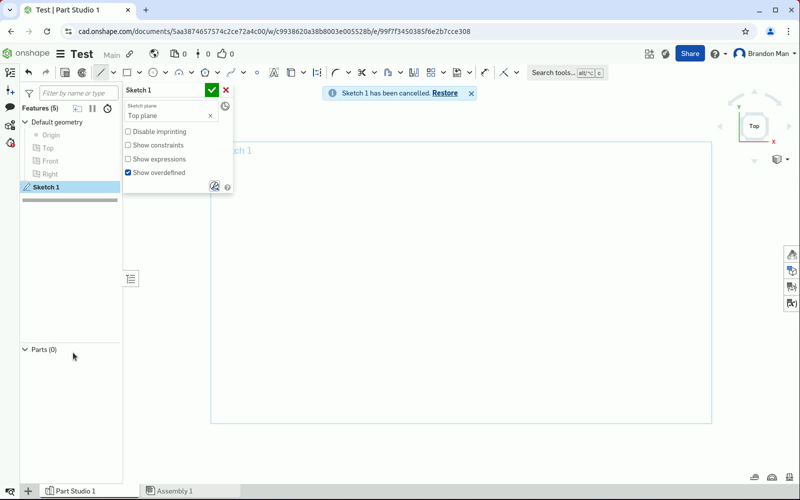
mouse_move(348, 241)
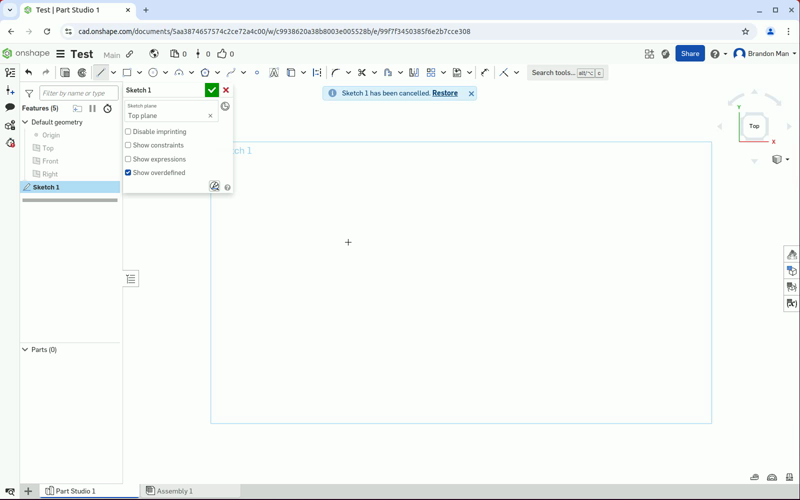
click(348, 241)
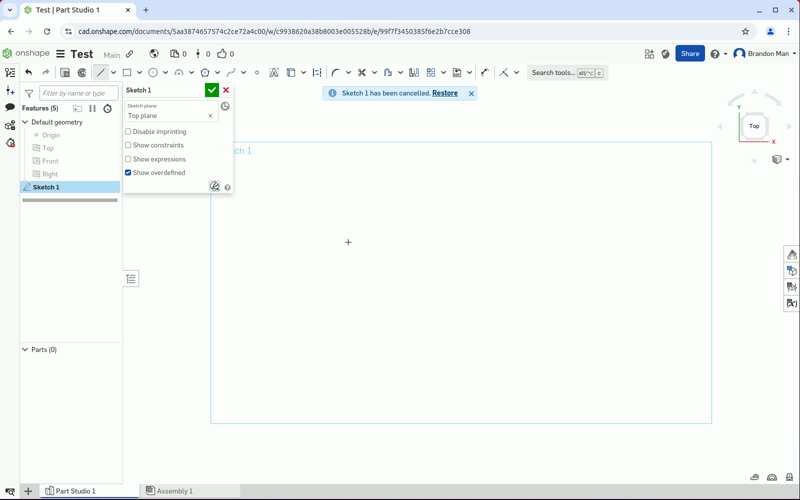
key_up(shift)
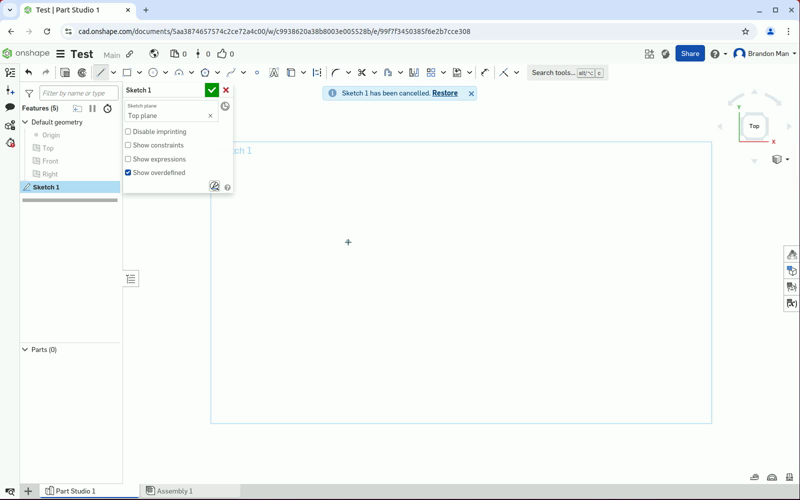
key_down(shift)
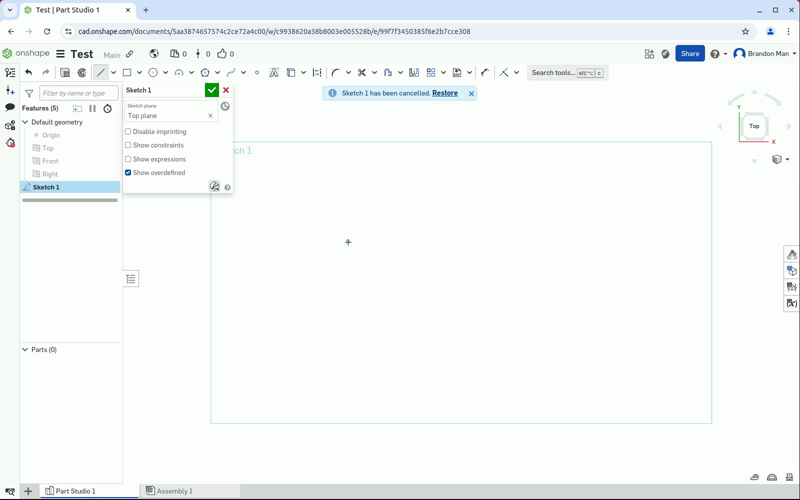
mouse_move(430, 241)
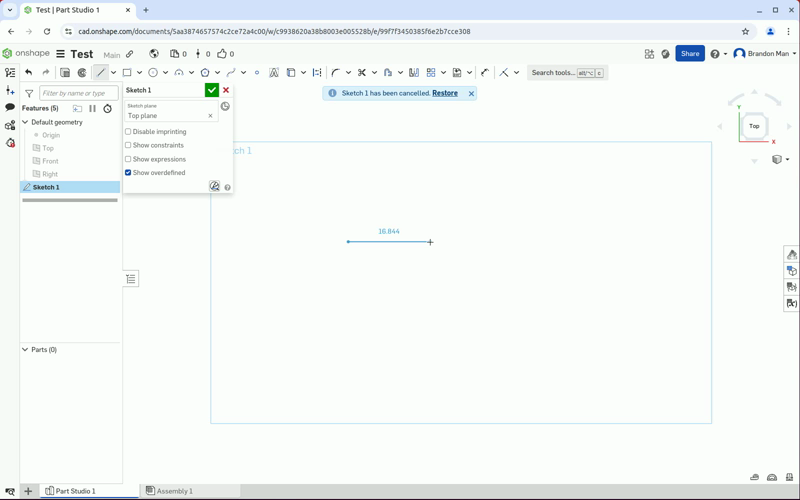
click(430, 241)
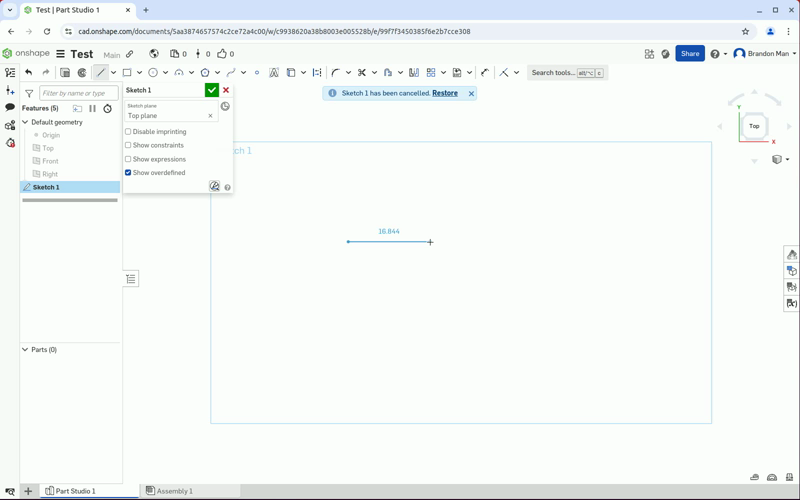
key_up(shift)
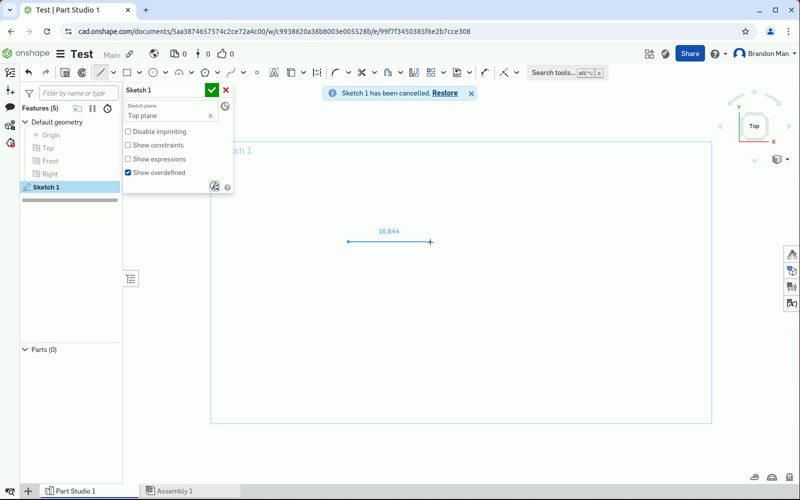
key_down(shift)
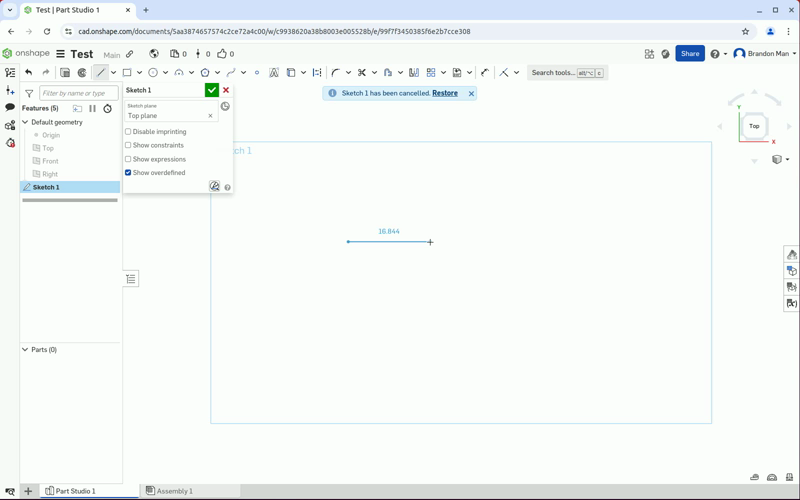
mouse_move(460, 241)
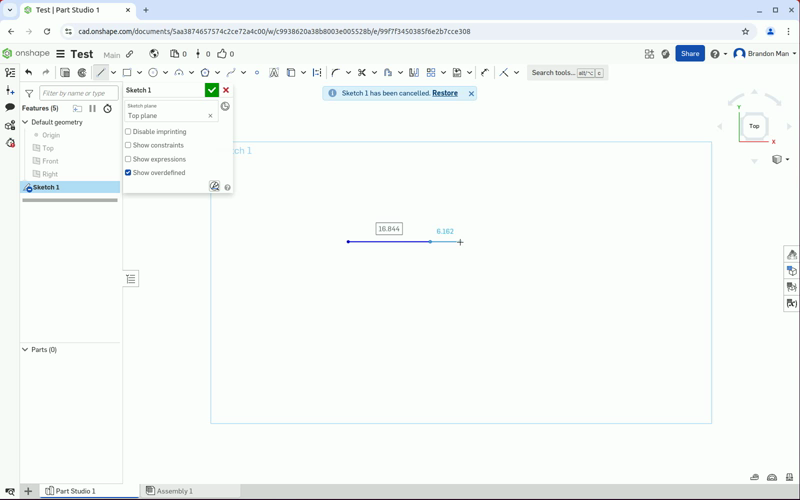
mouse_move(430, 209)
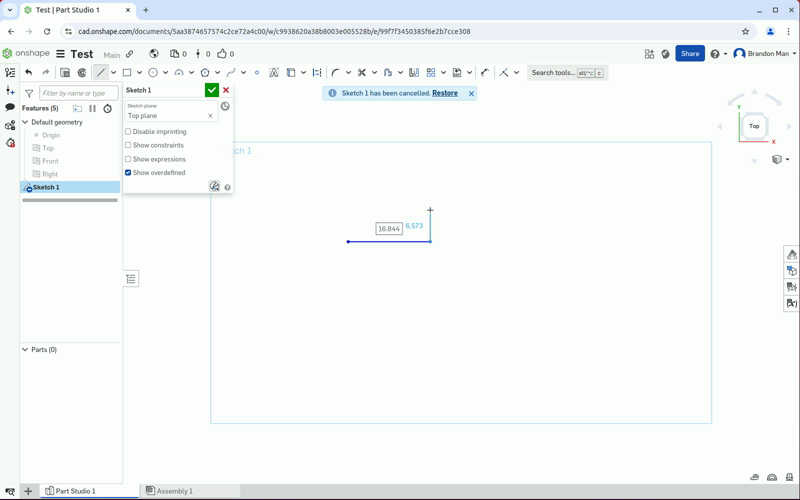
click(430, 209)
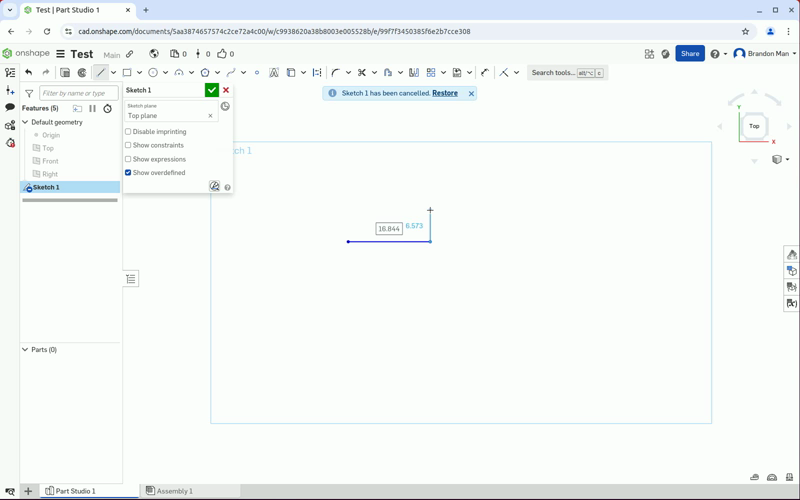
key_up(shift)
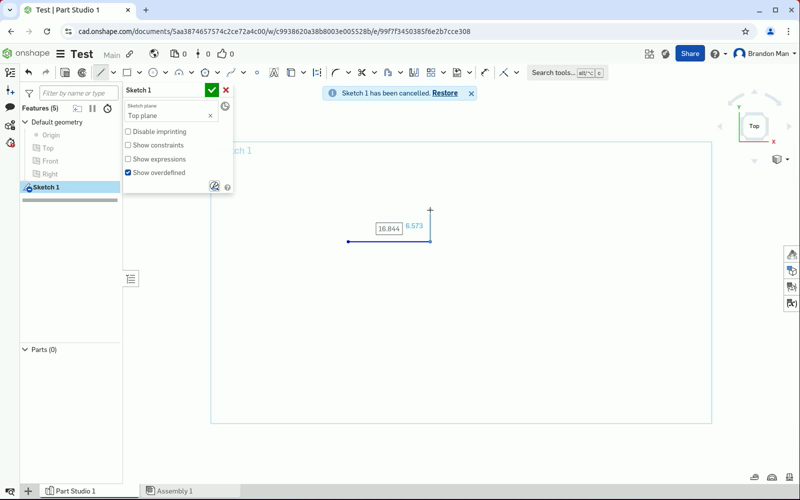
key_down(shift)
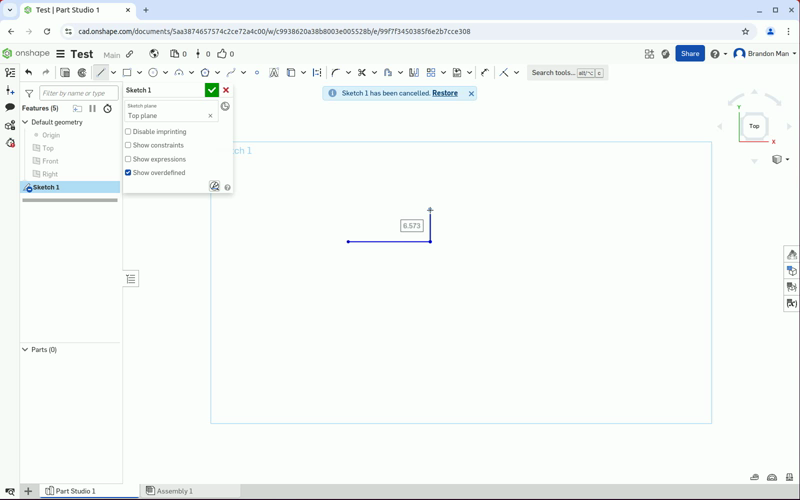
mouse_move(348, 209)
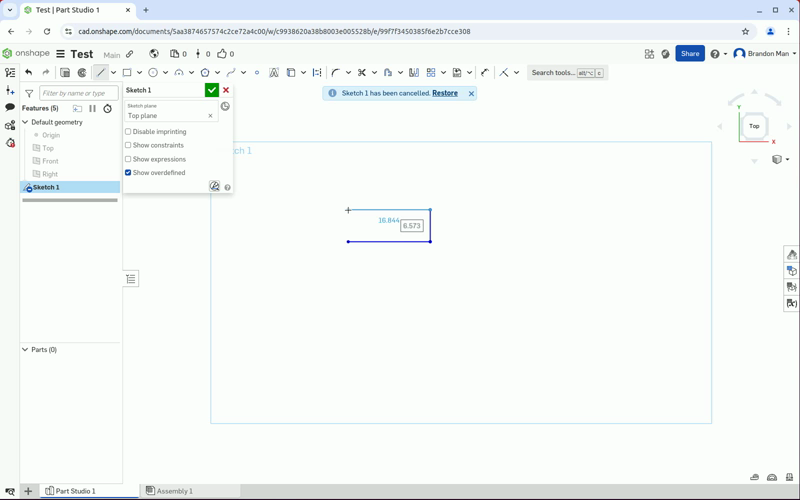
click(348, 209)
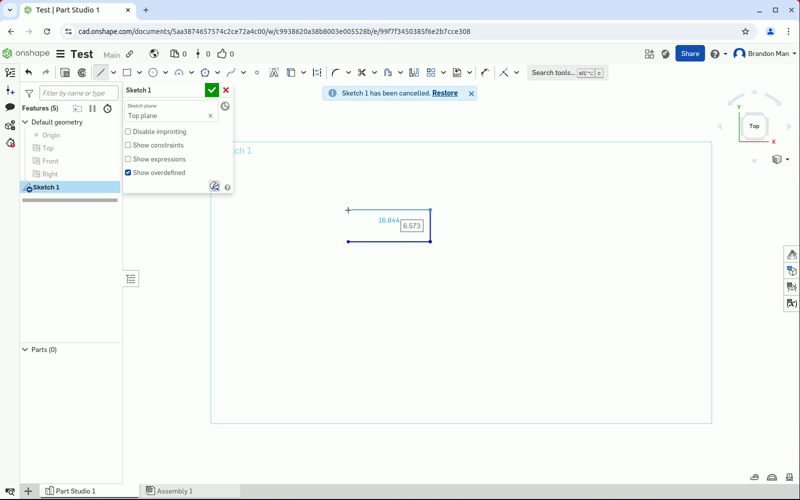
key_up(shift)
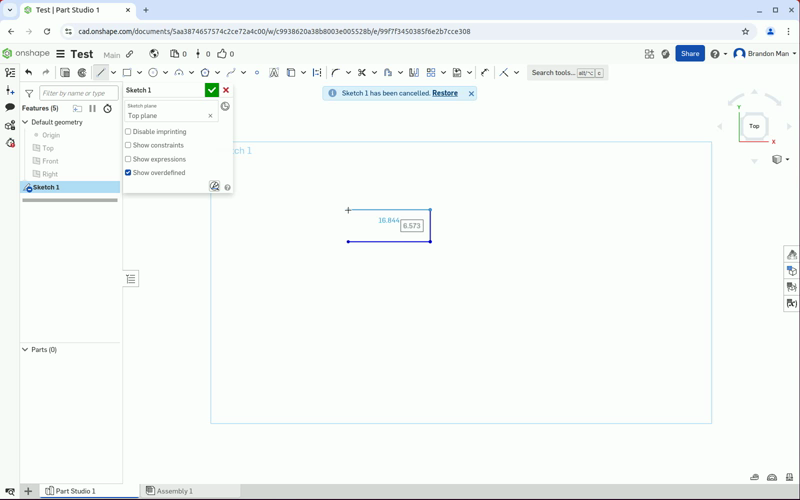
mouse_move(378, 209)
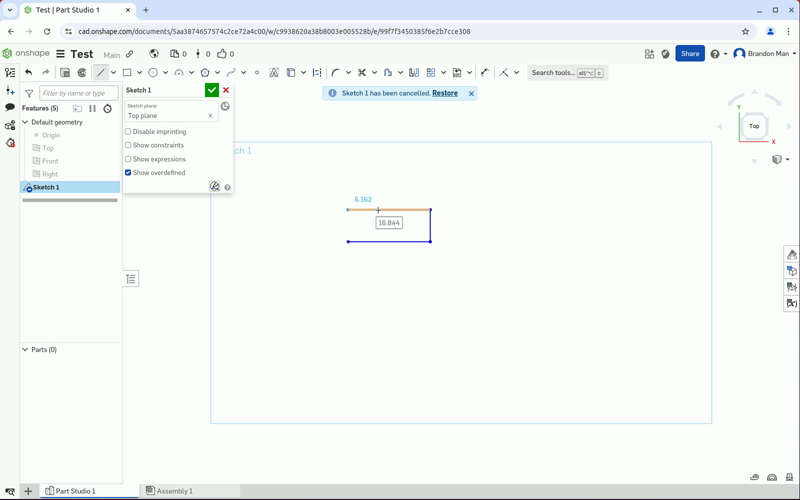
key_down(shift)
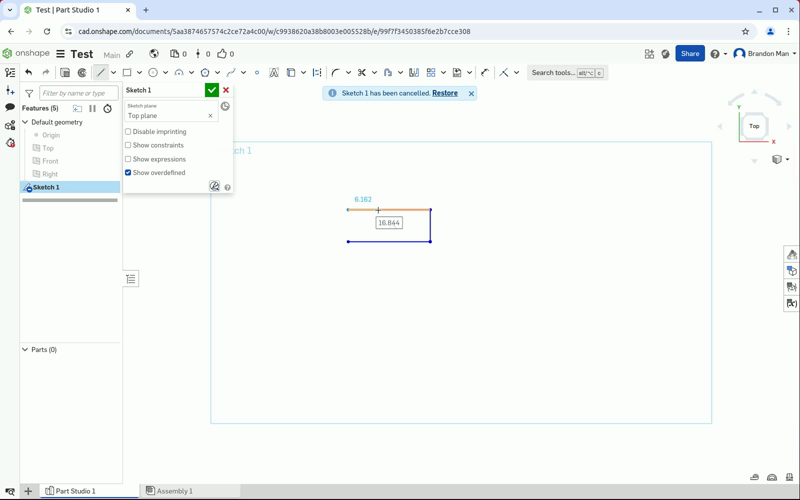
mouse_move(348, 241)
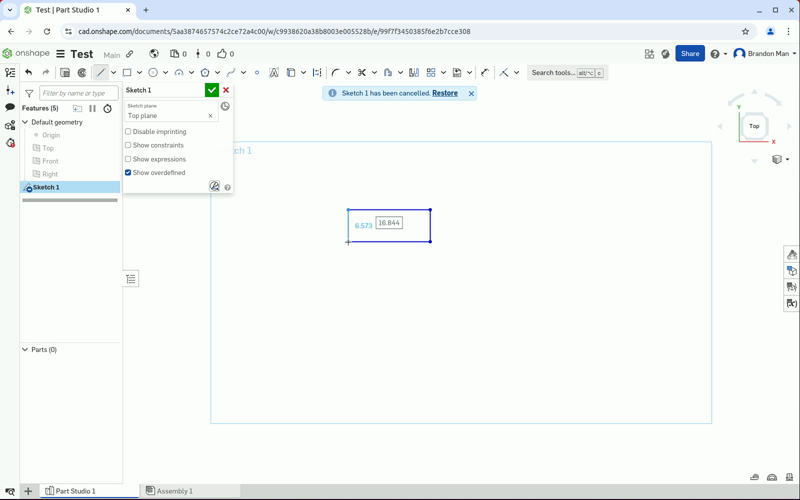
key_up(shift)
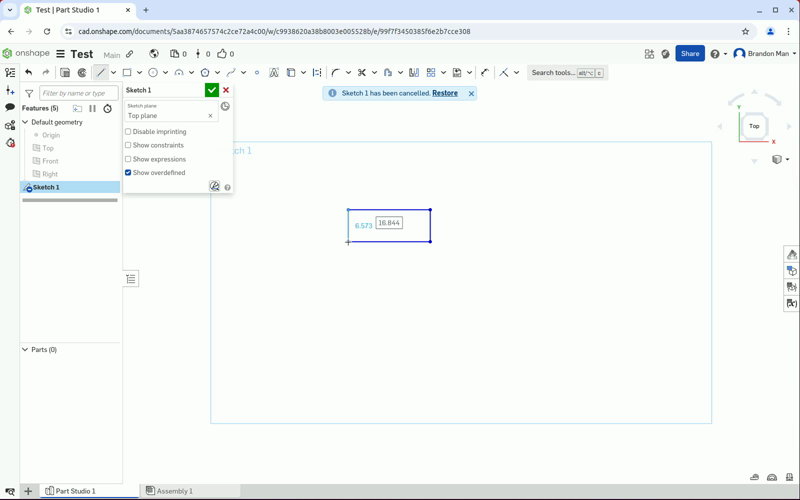
click(348, 241)
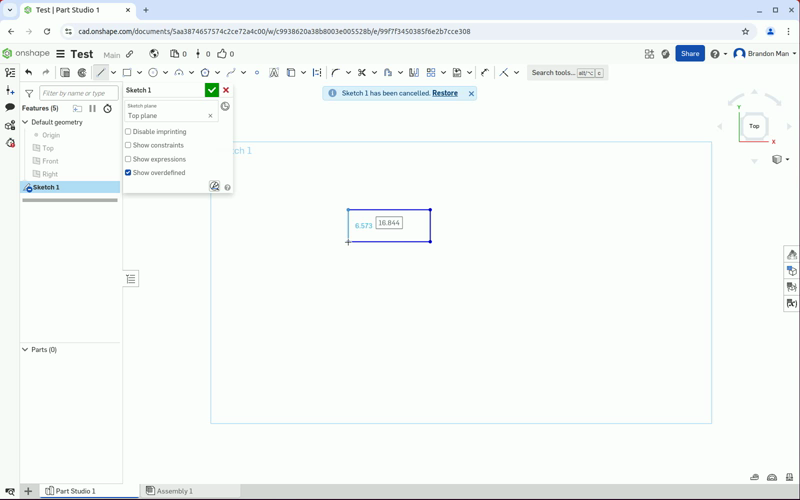
key(esc)
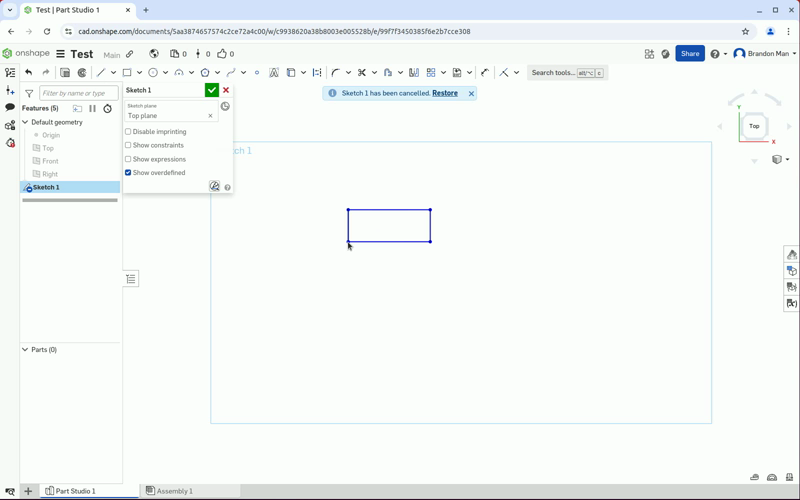
key(c)
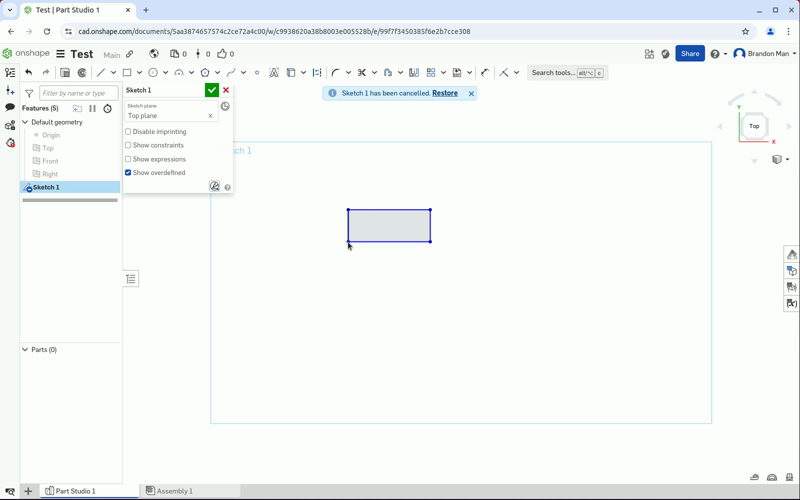
key_down(shift)
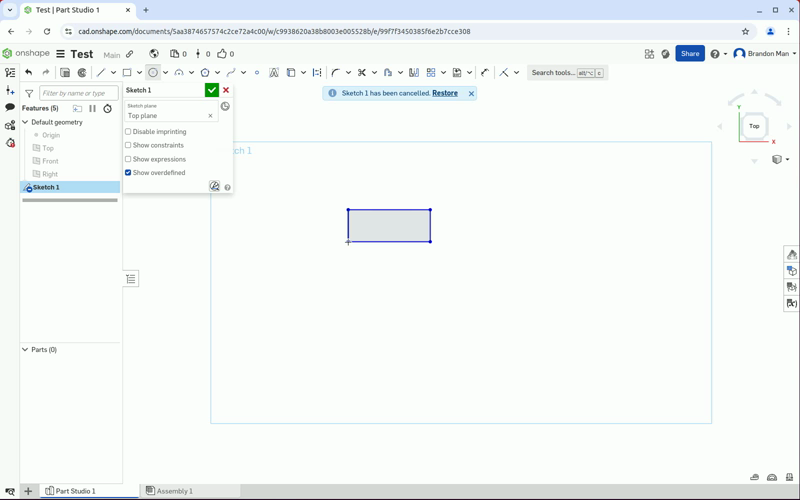
mouse_move(363, 226)
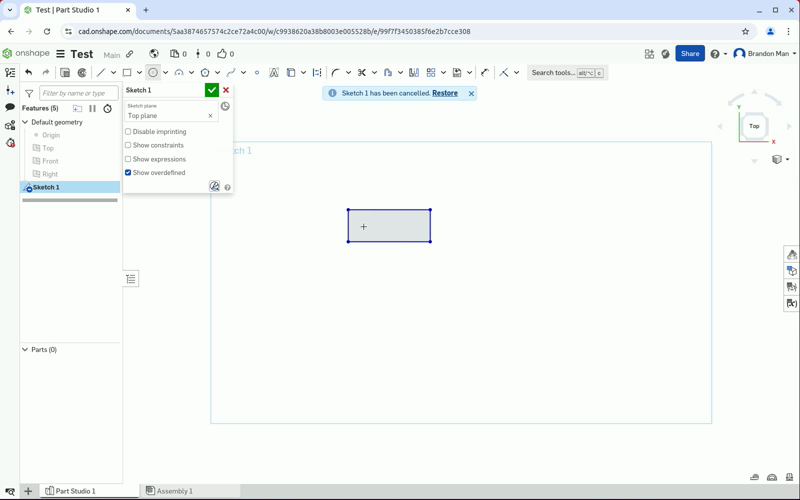
click(363, 226)
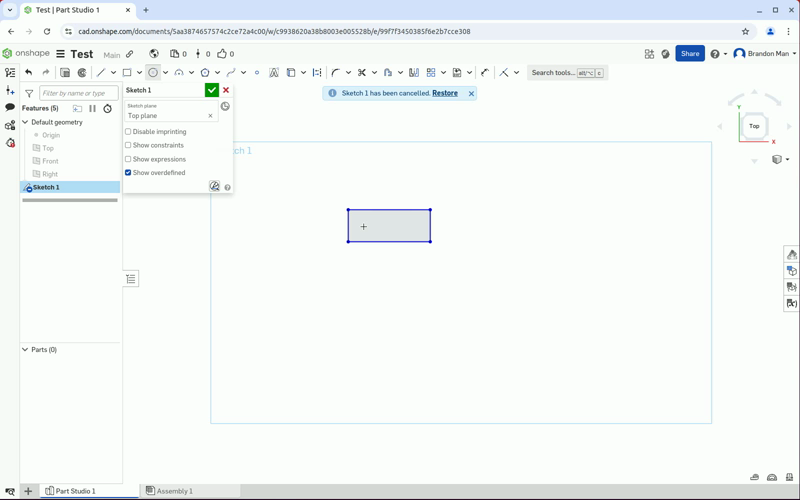
key_up(shift)
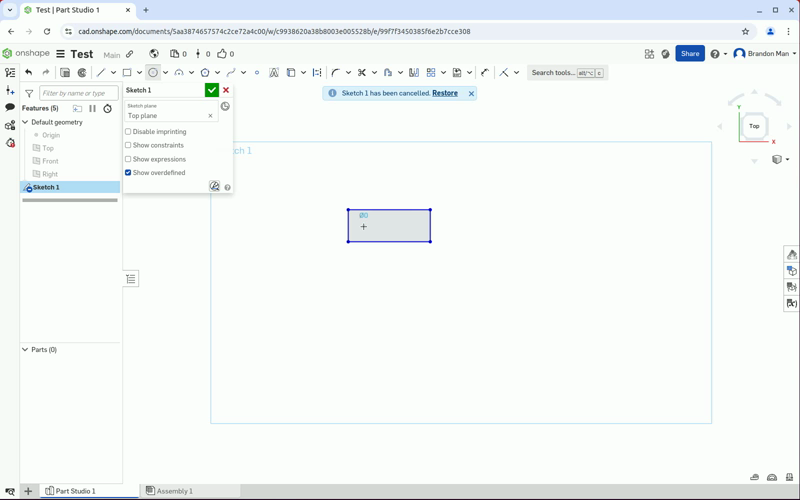
mouse_move(370, 226)
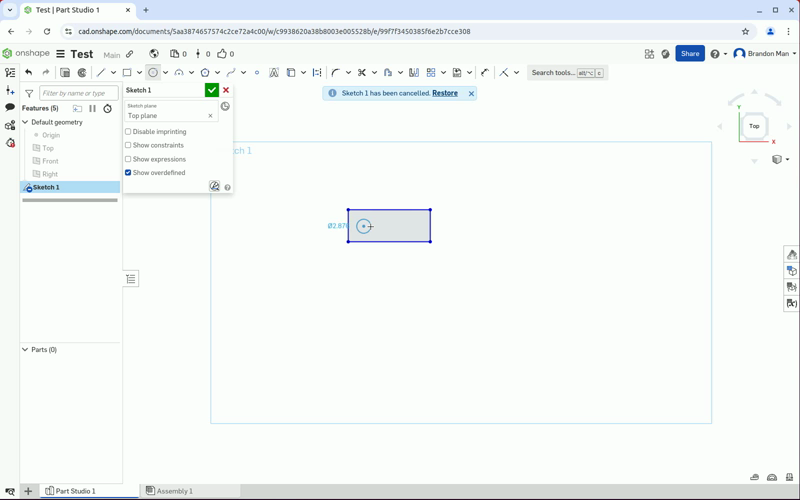
click(370, 226)
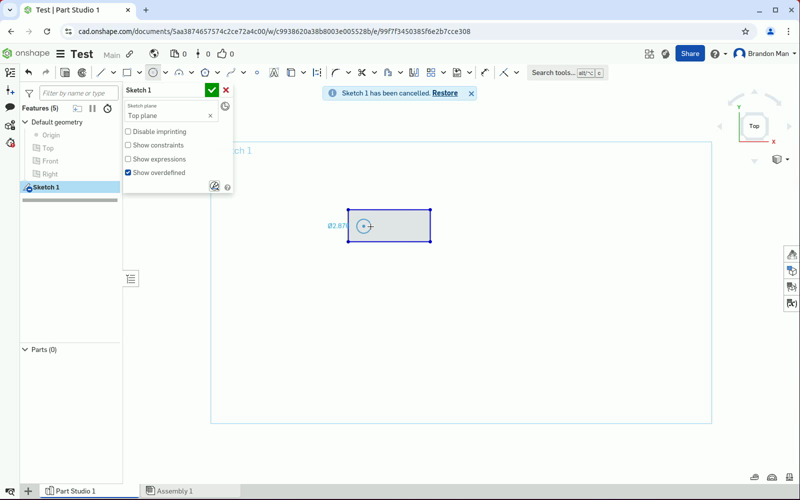
key(esc)
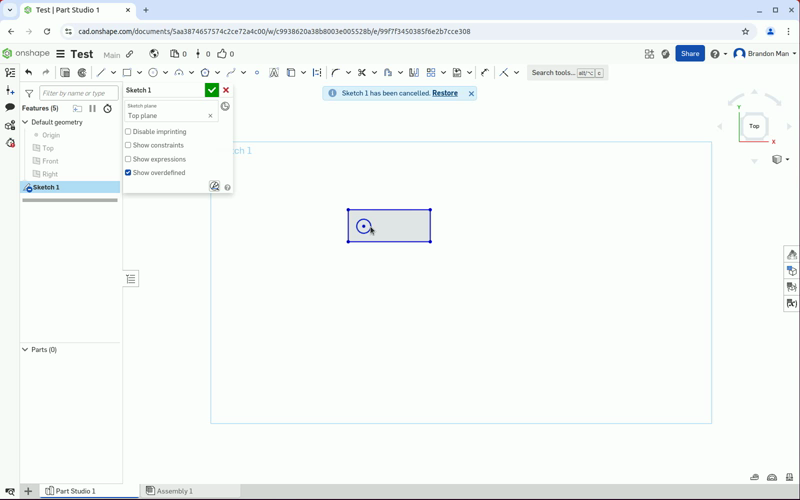
key(c)
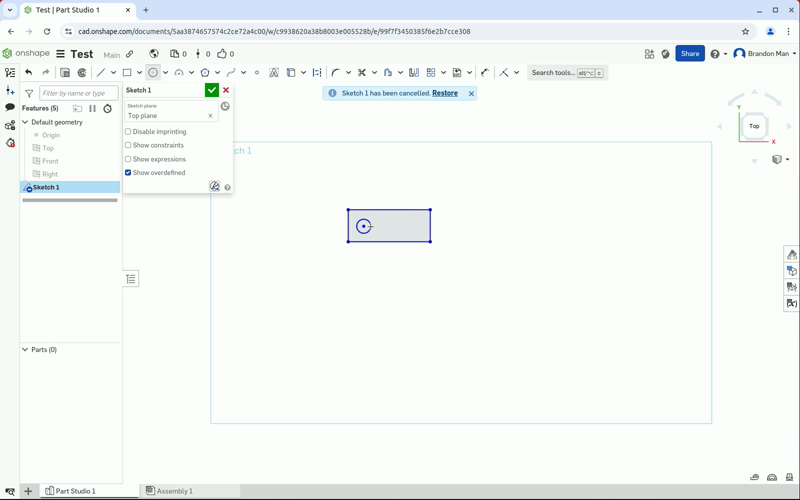
key_down(shift)
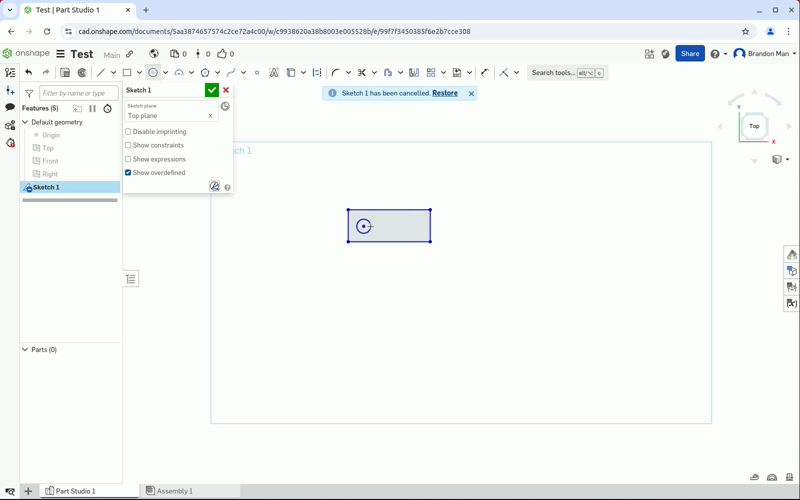
mouse_move(386, 226)
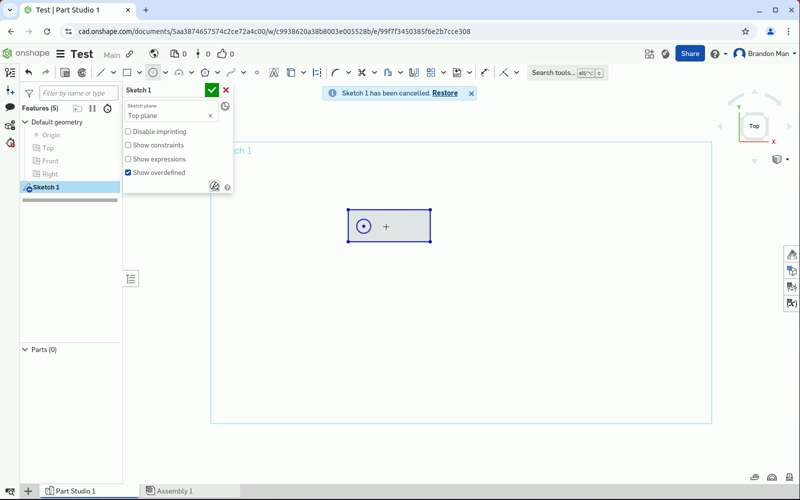
click(386, 226)
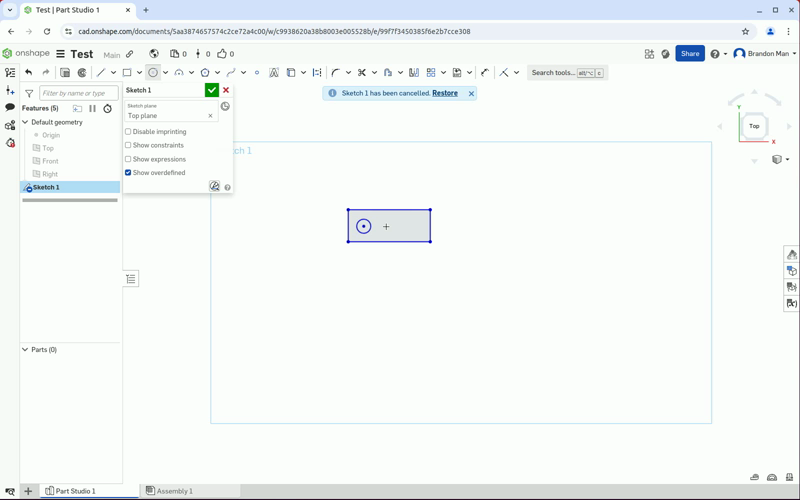
key_up(shift)
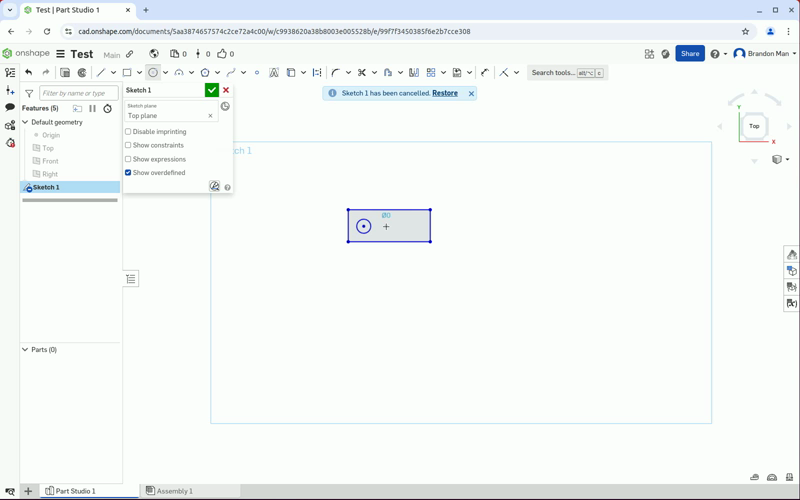
mouse_move(396, 226)
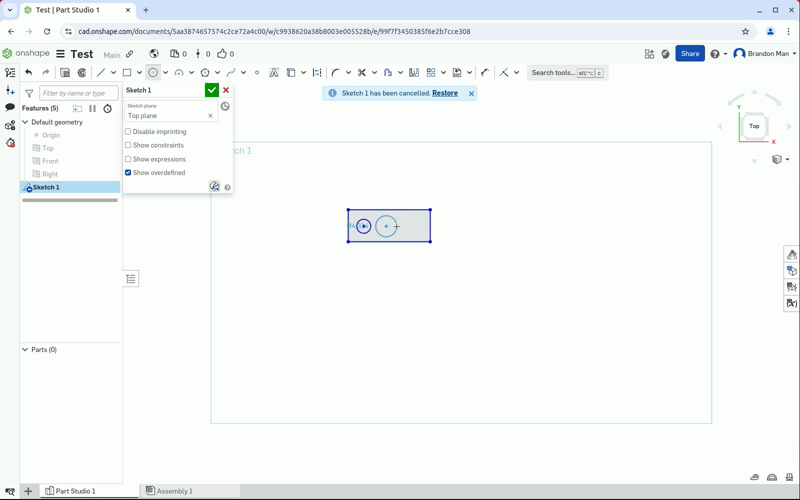
click(396, 226)
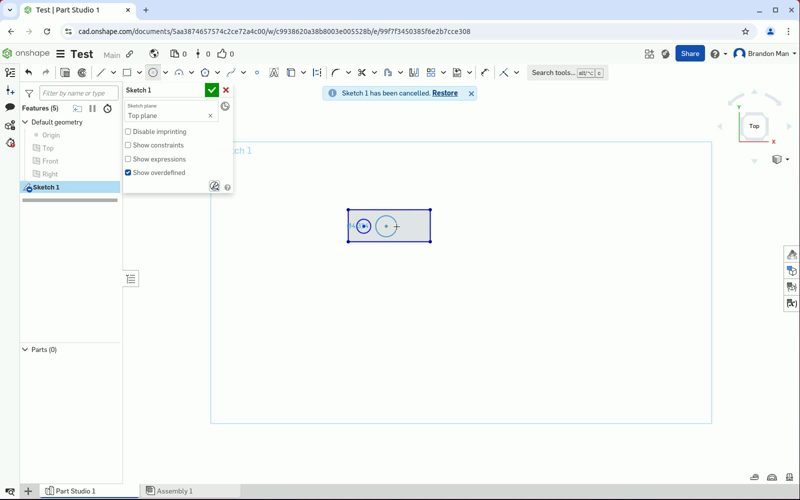
key(esc)
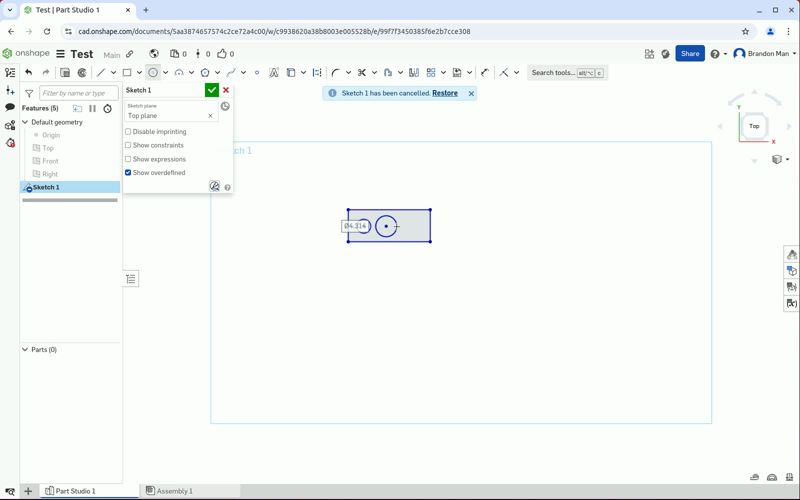
key(c)
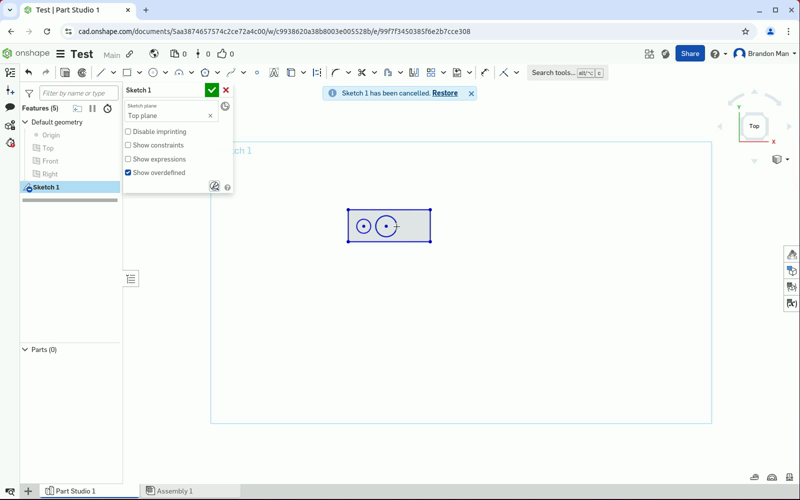
key_down(shift)
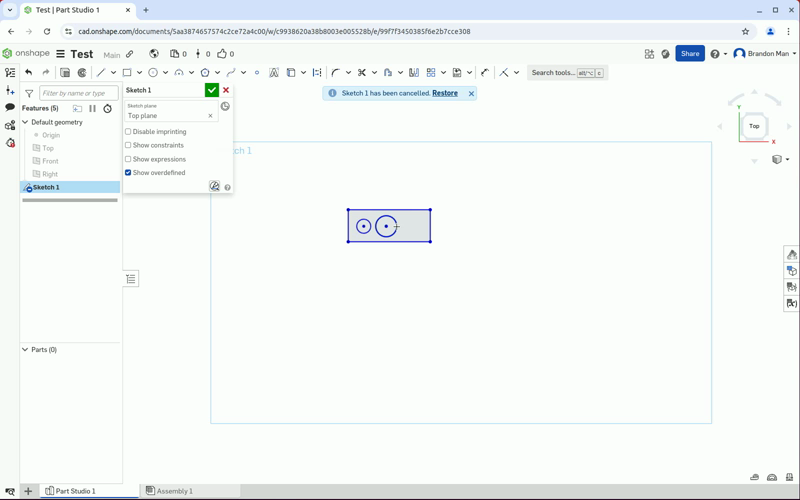
mouse_move(412, 227)
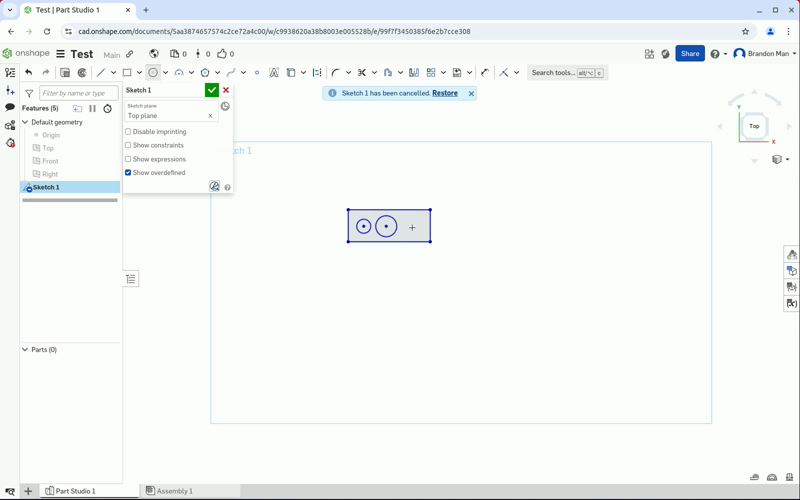
click(412, 227)
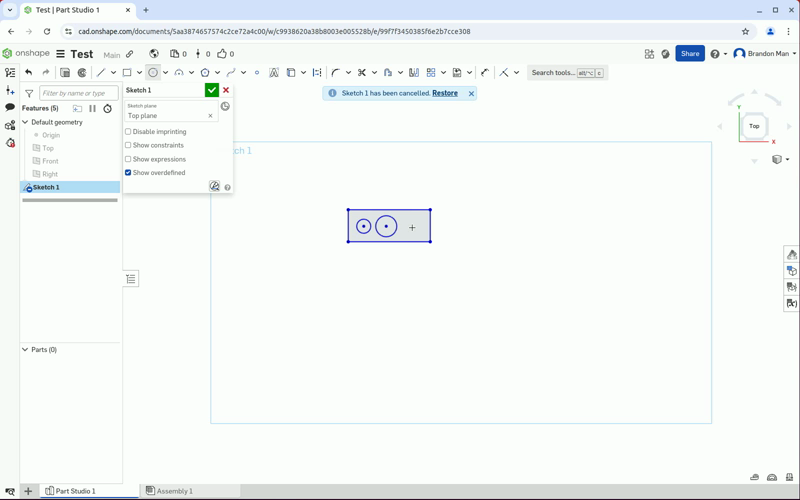
key_up(shift)
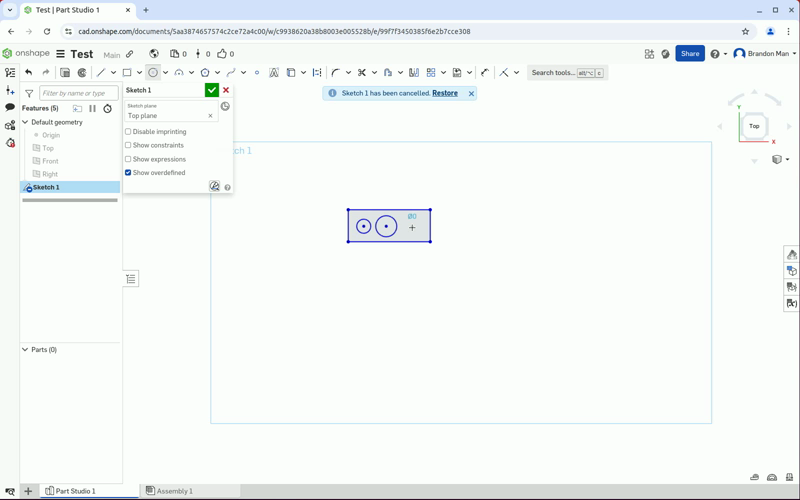
mouse_move(422, 227)
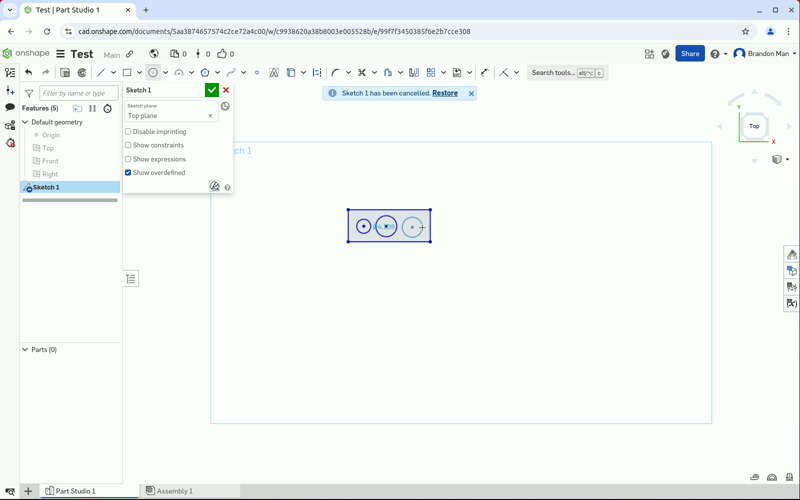
click(422, 227)
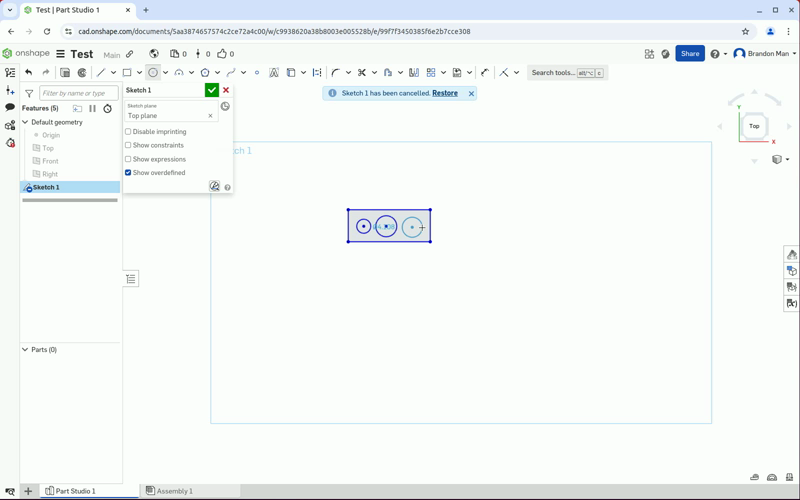
key(esc)
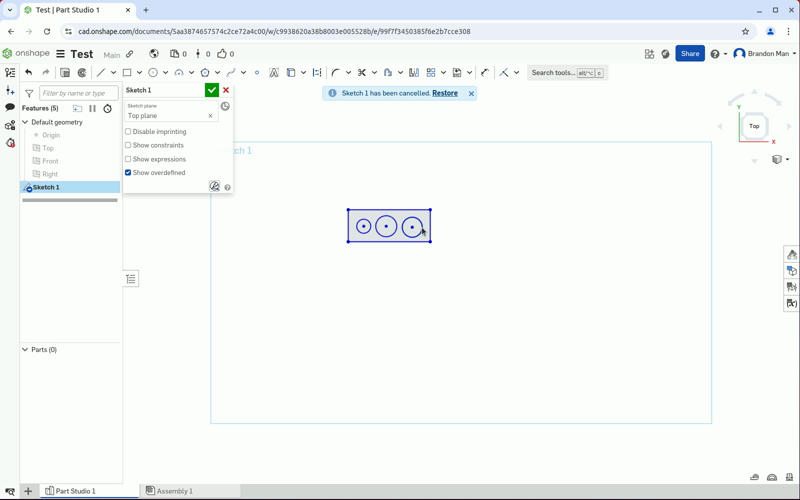
mouse_move(381, 238)
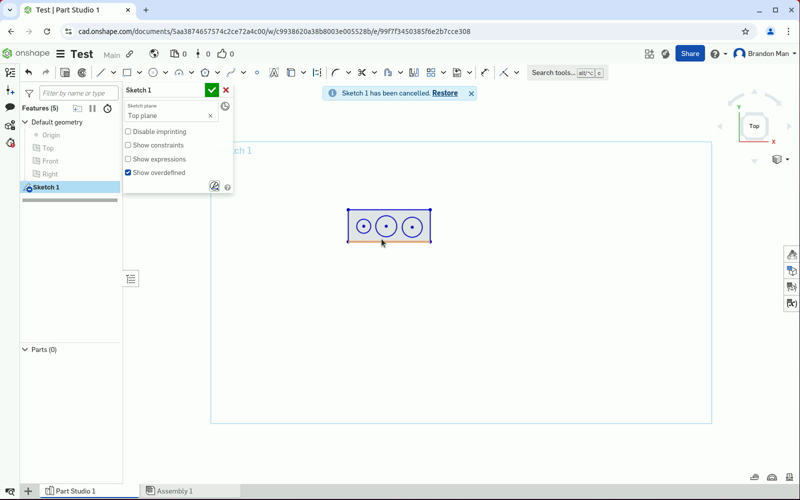
click(381, 238)
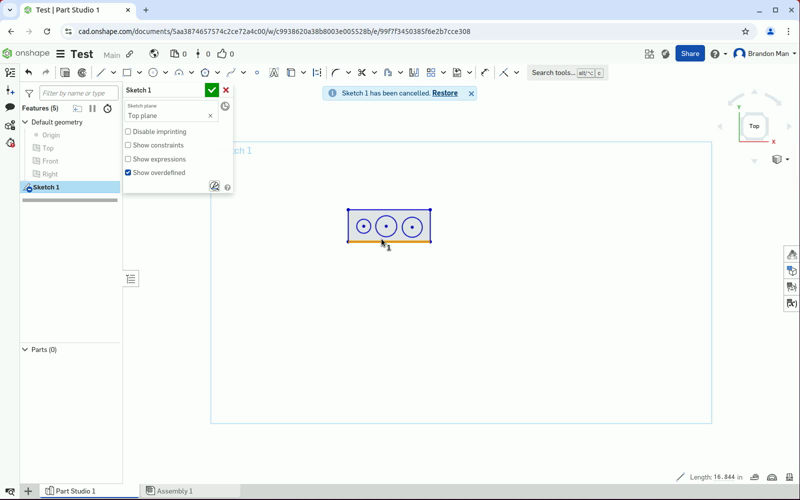
mouse_move(73, 352)
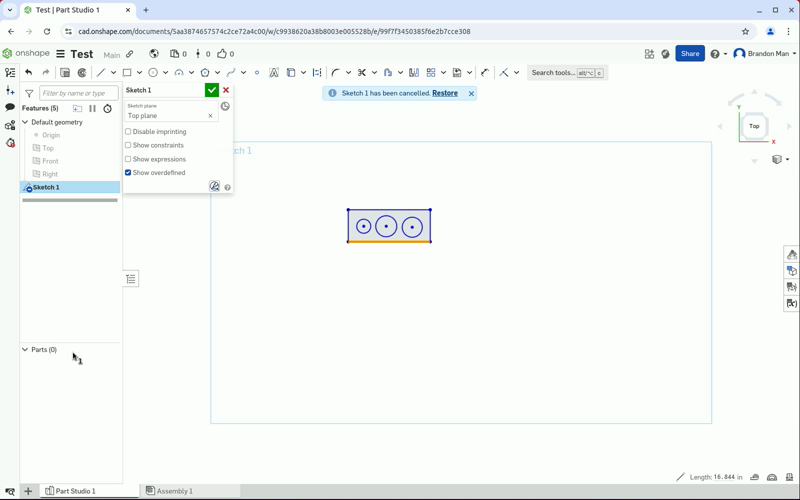
key(shift+y)
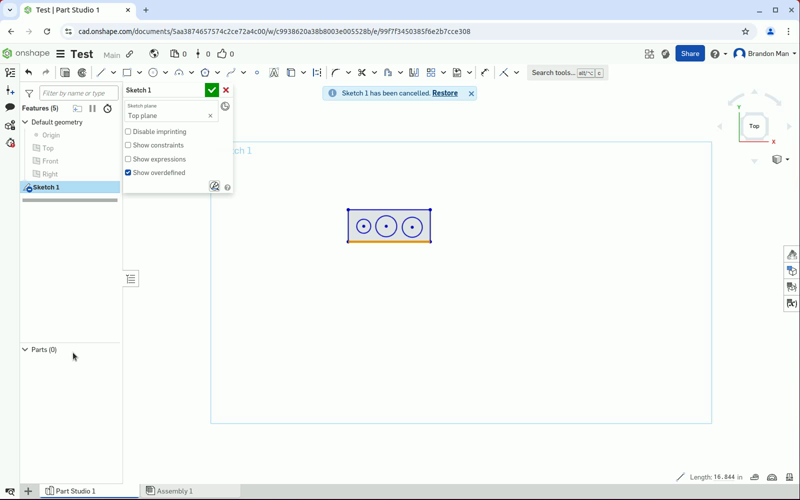
key(shift+e)
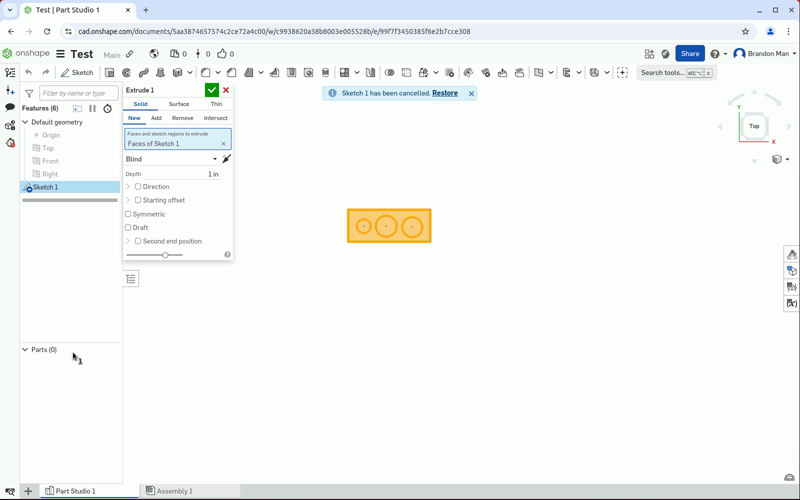
mouse_move(143, 106)
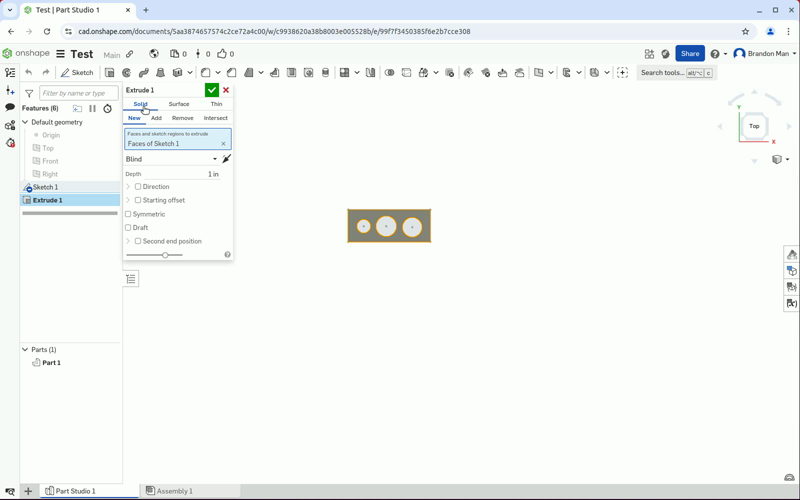
click(143, 106)
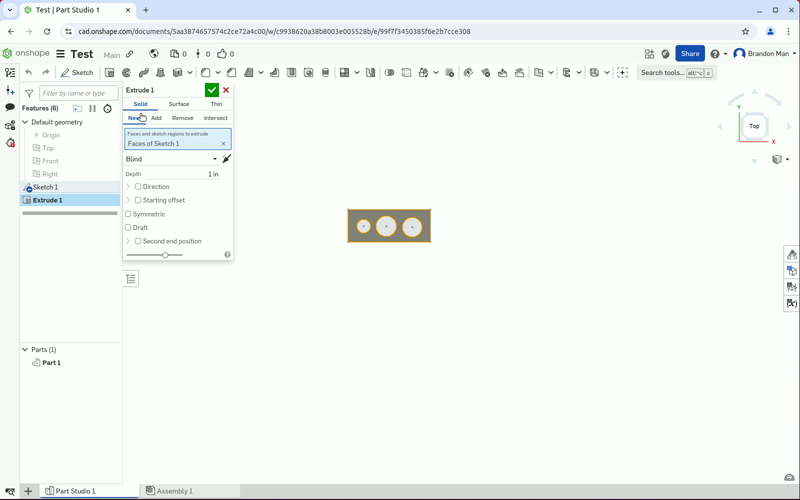
mouse_move(137, 120)
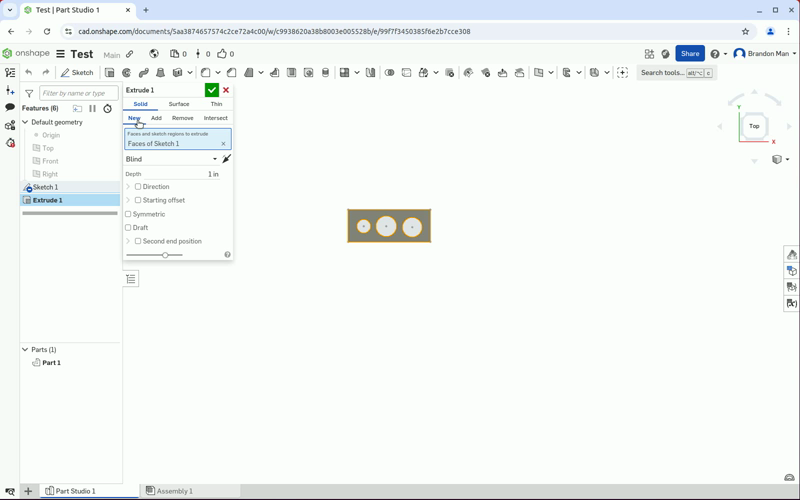
click(137, 120)
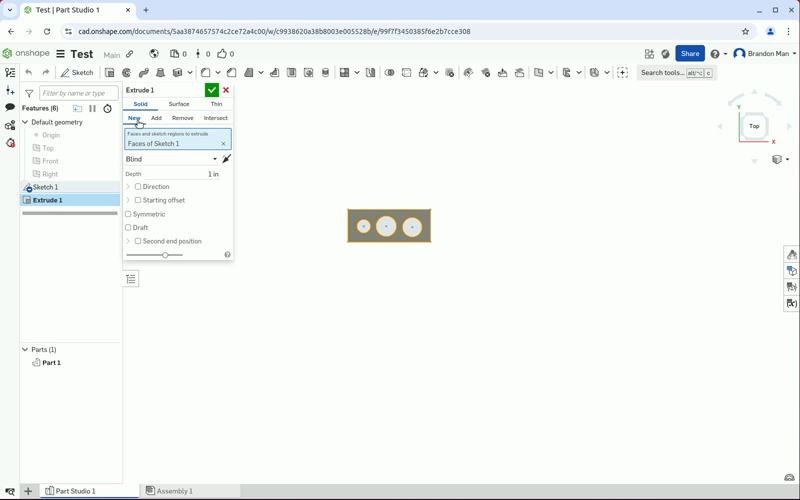
key(tab, 4)
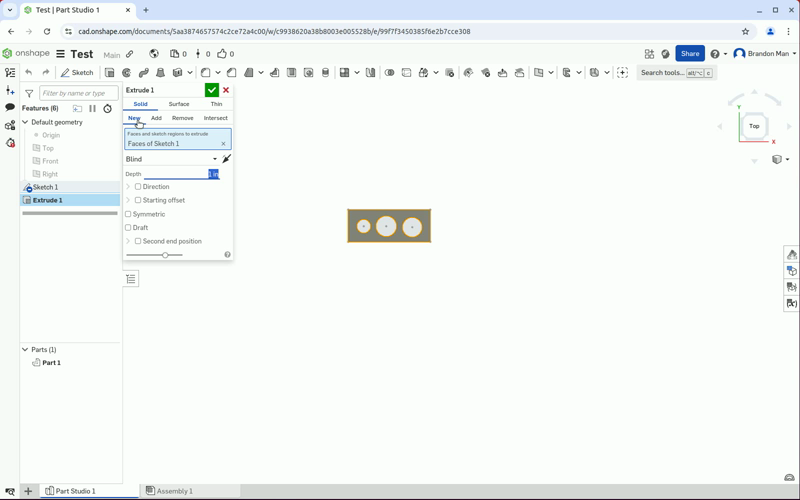
text(18.053)
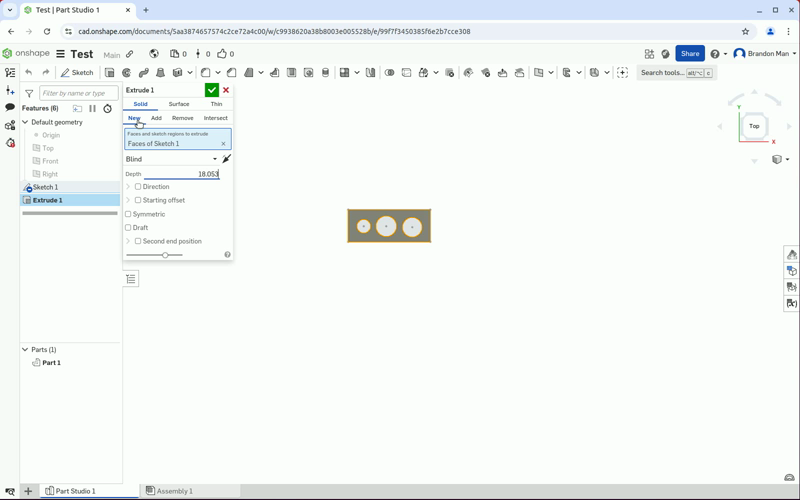
key(enter)
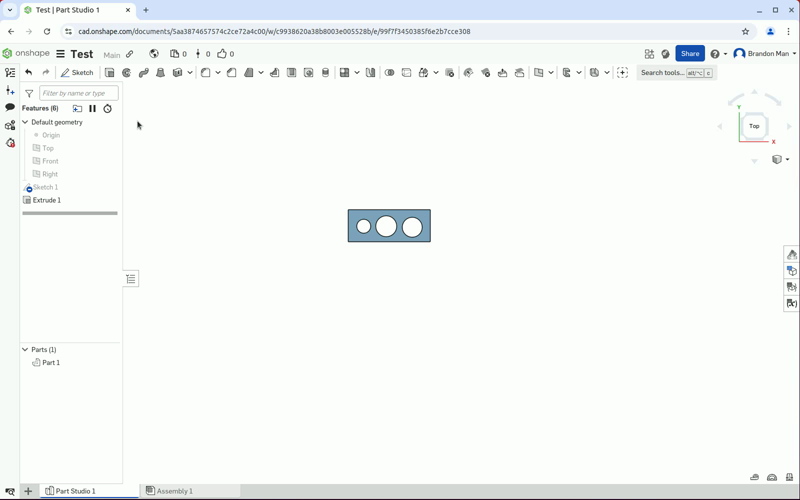
key(shift+h)
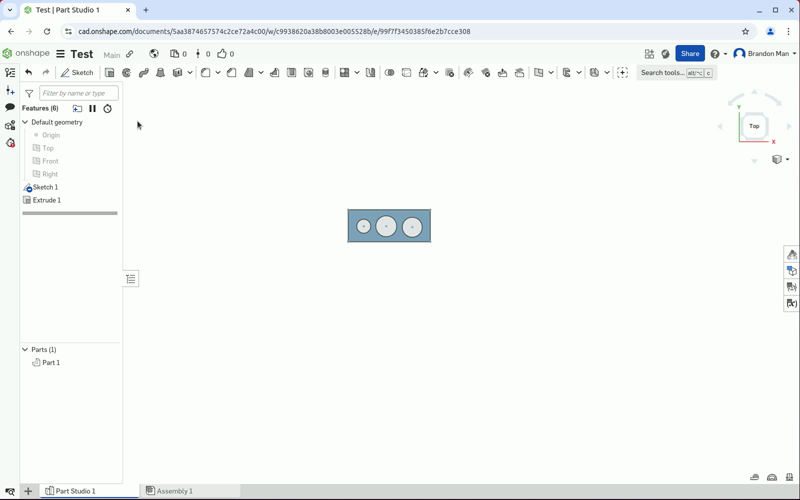
key(shift+h)
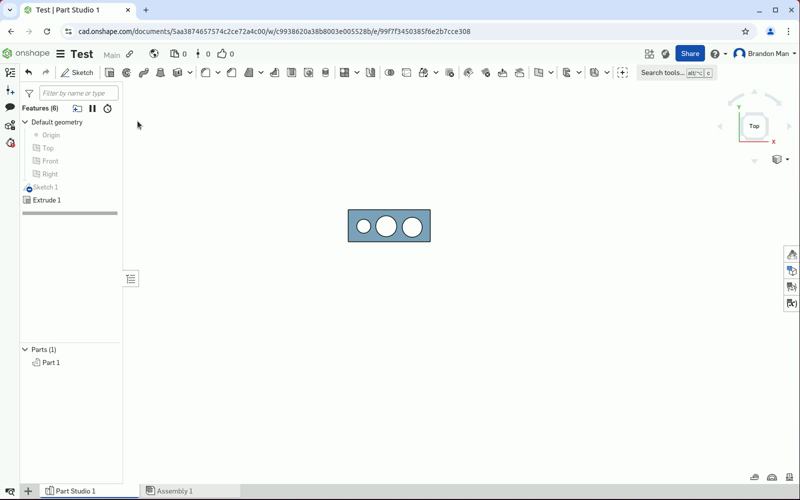
mouse_move(73, 189)
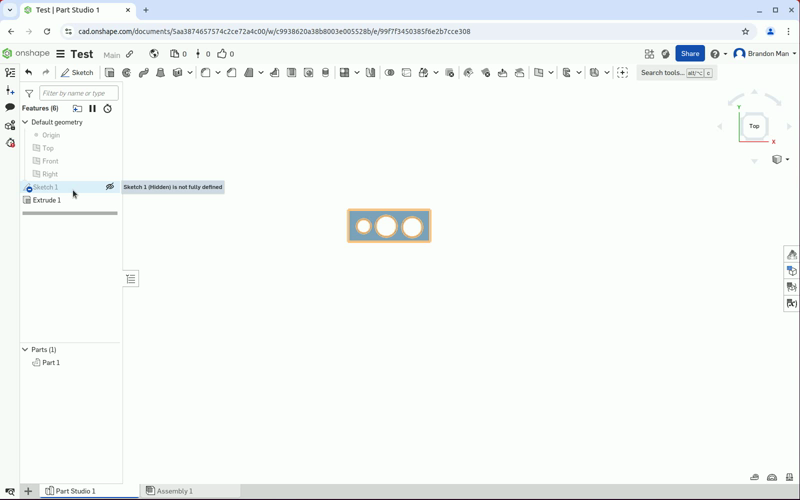
click(73, 189)
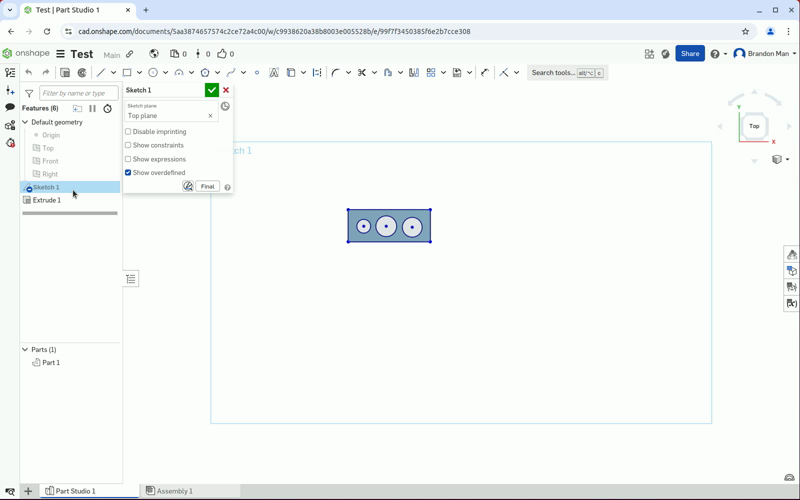
mouse_move(229, 92)
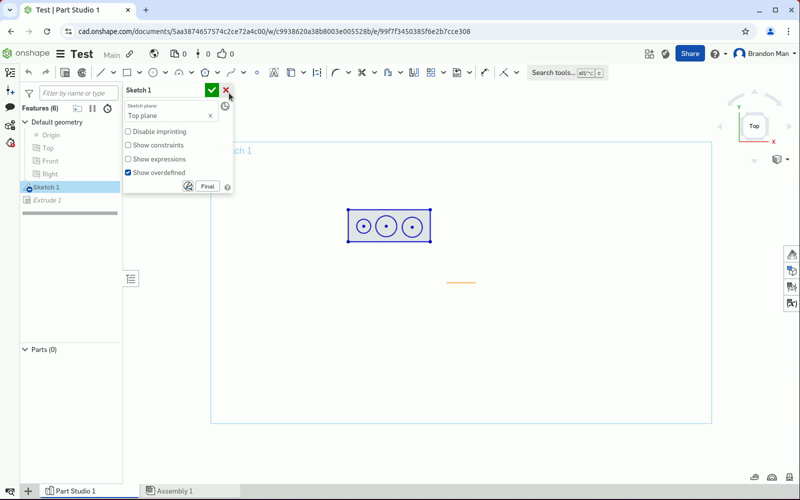
click(229, 92)
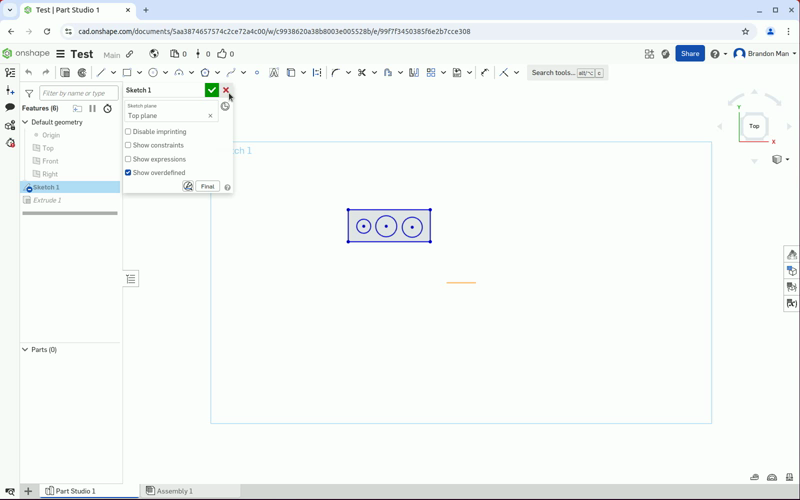
key(shift+s)
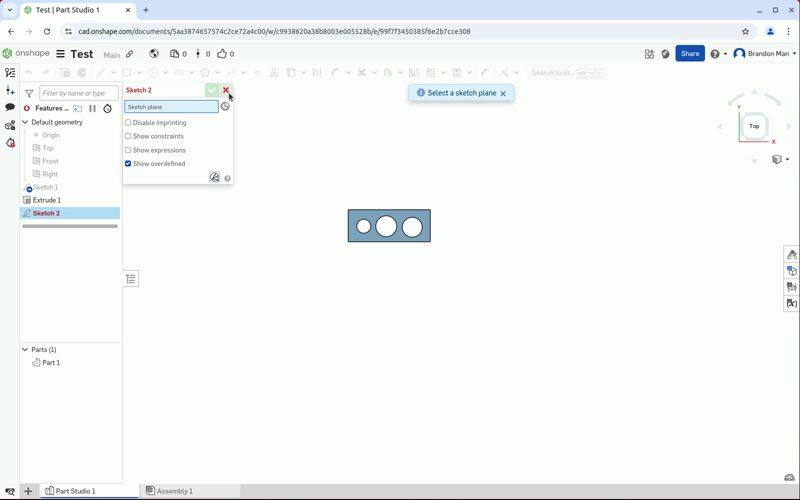
mouse_move(73, 150)
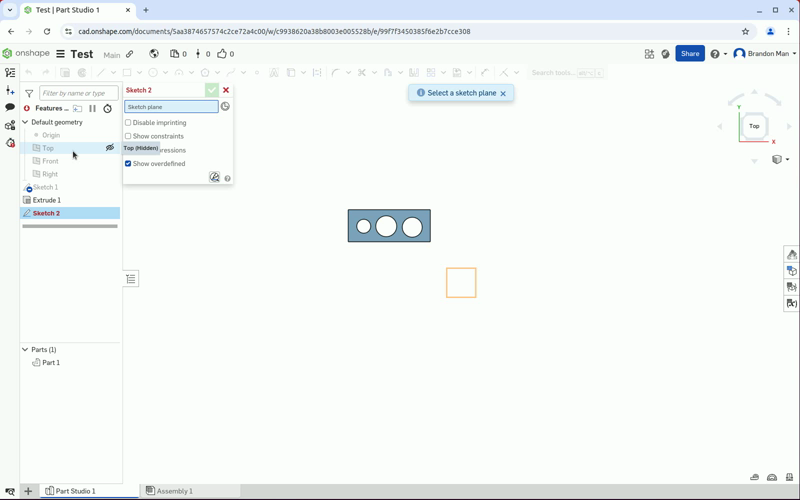
click(73, 150)
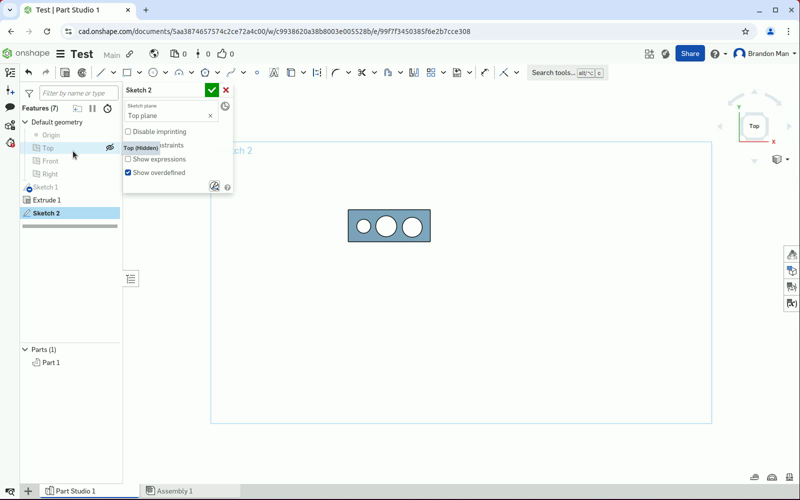
mouse_move(73, 352)
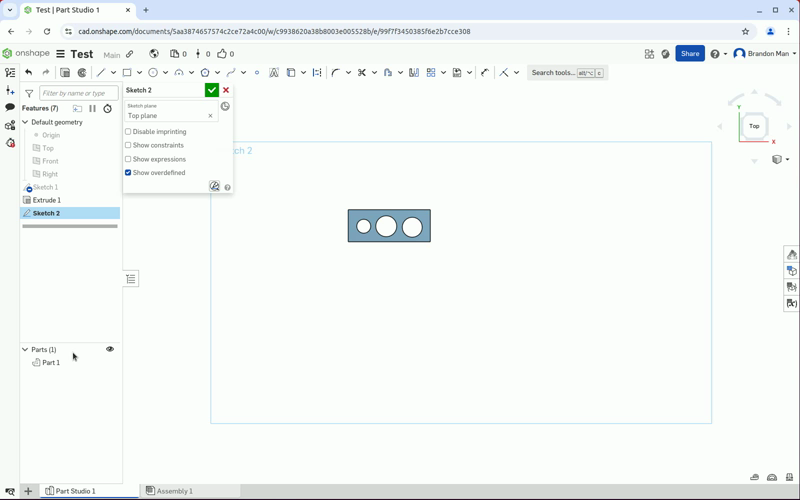
key(y)
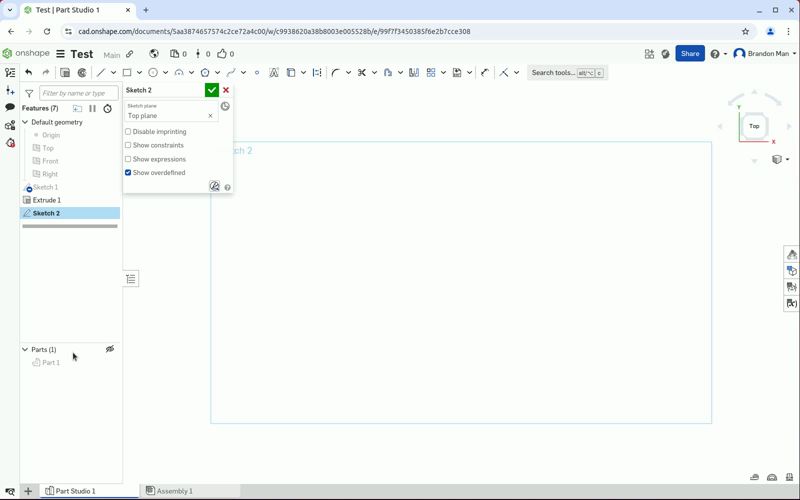
key(c)
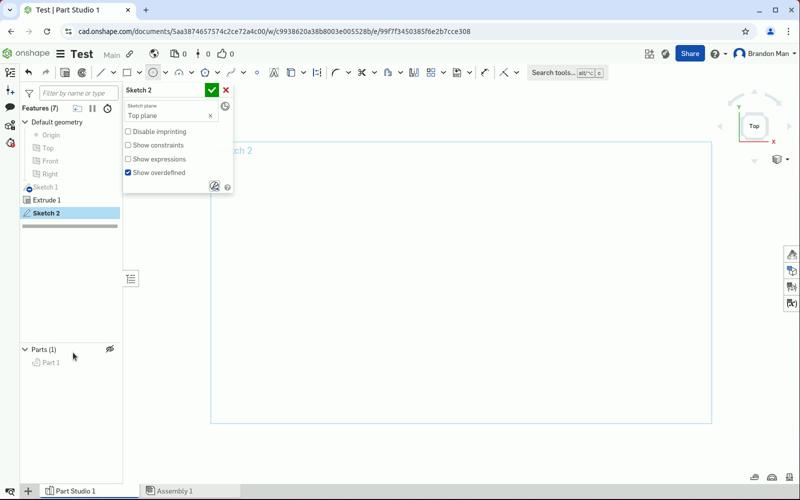
key_down(shift)
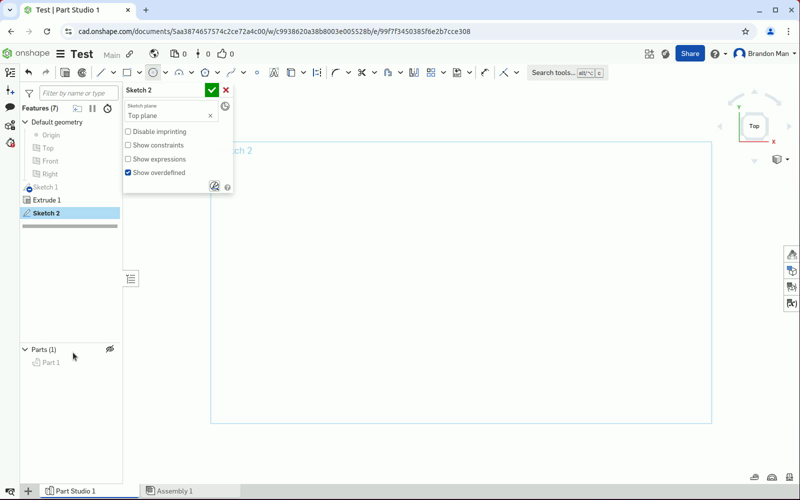
mouse_move(412, 226)
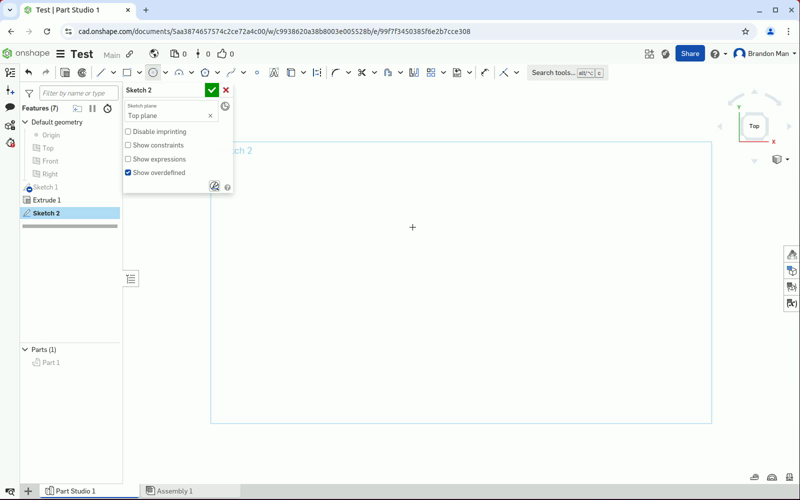
click(412, 226)
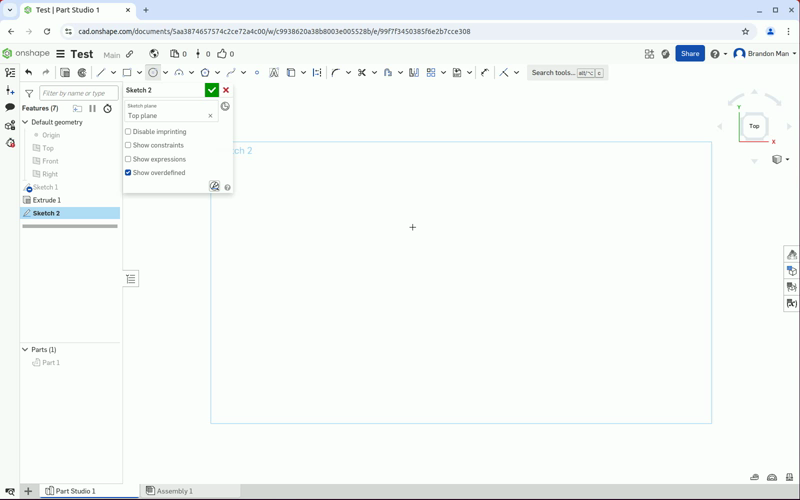
key_up(shift)
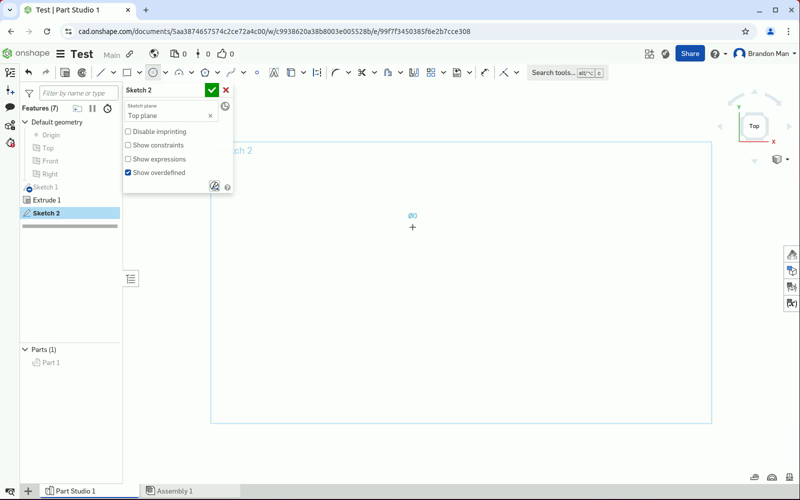
mouse_move(422, 226)
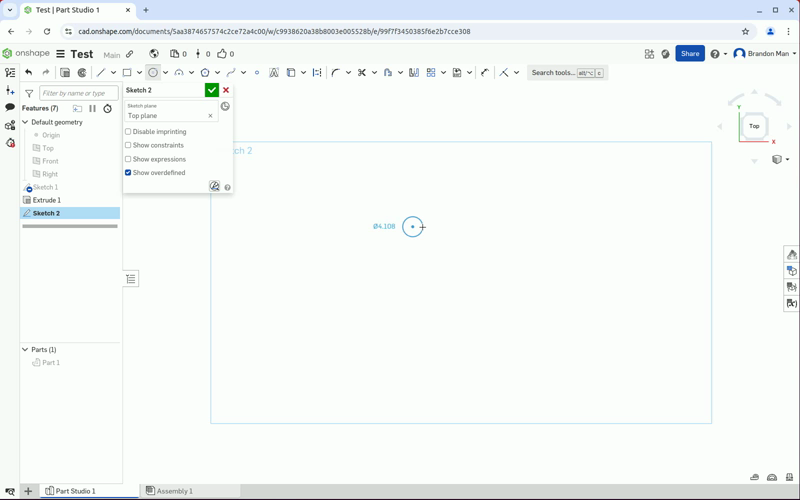
click(422, 226)
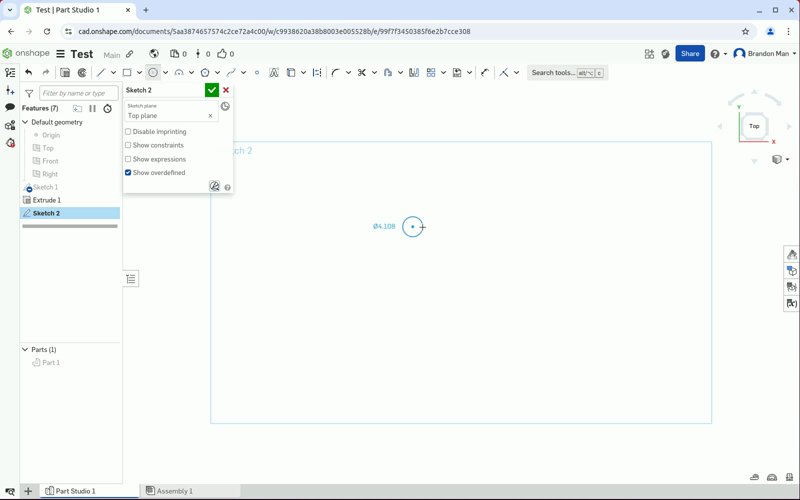
key(esc)
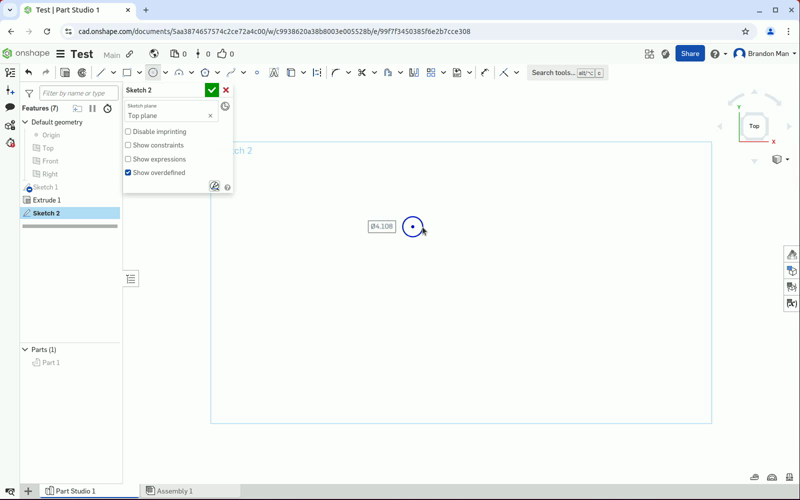
mouse_move(419, 232)
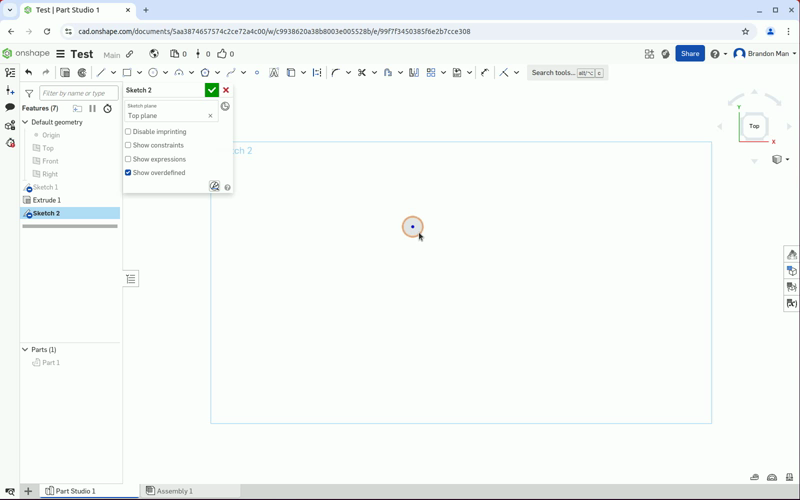
scroll(6)
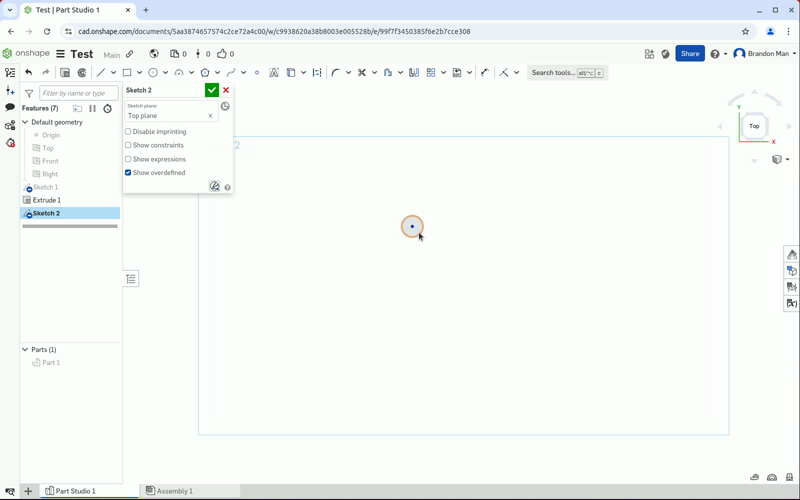
scroll(6)
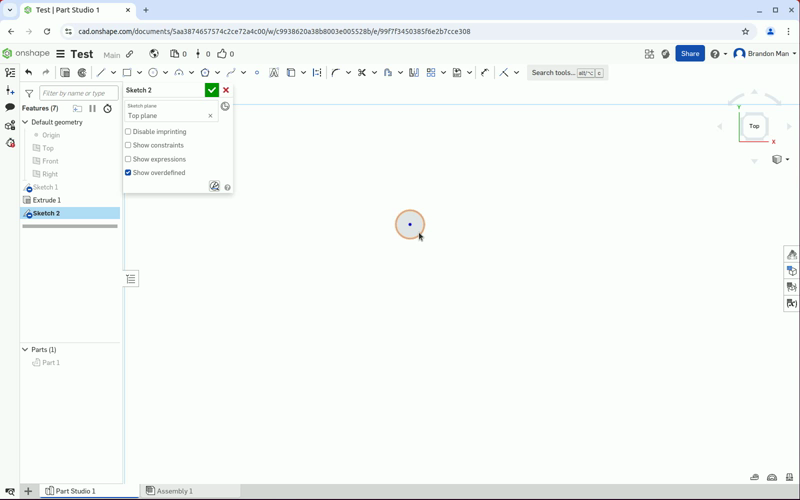
scroll(6)
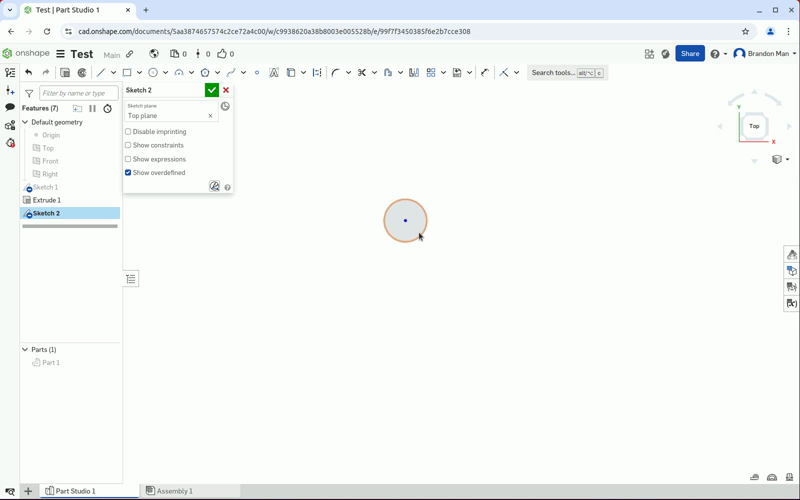
scroll(6)
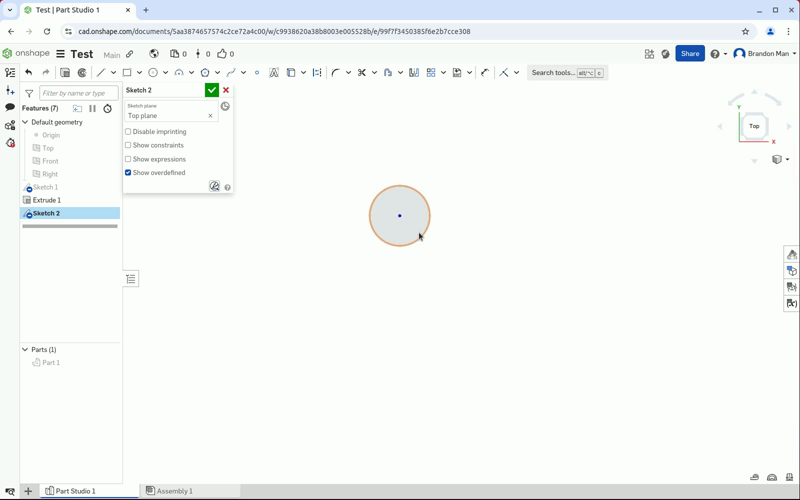
scroll(6)
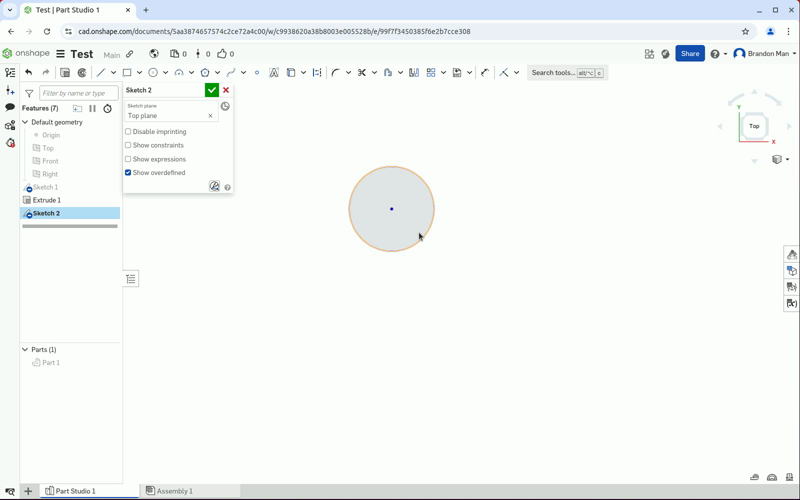
scroll(6)
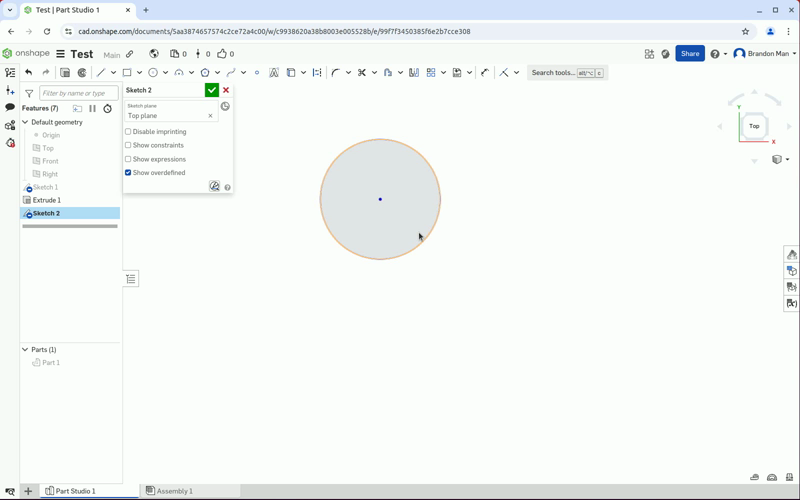
scroll(6)
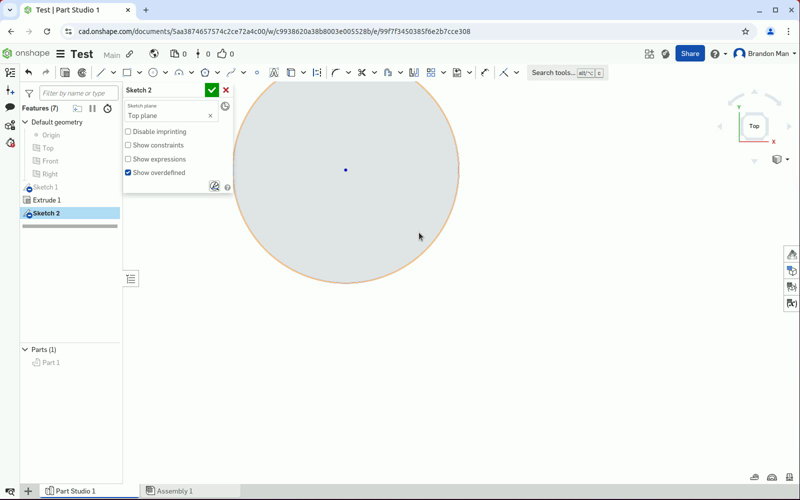
click(419, 232)
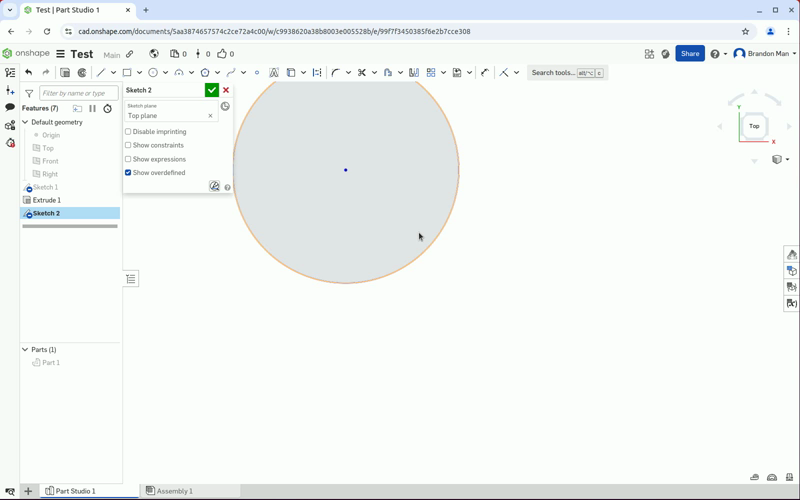
scroll(-6)
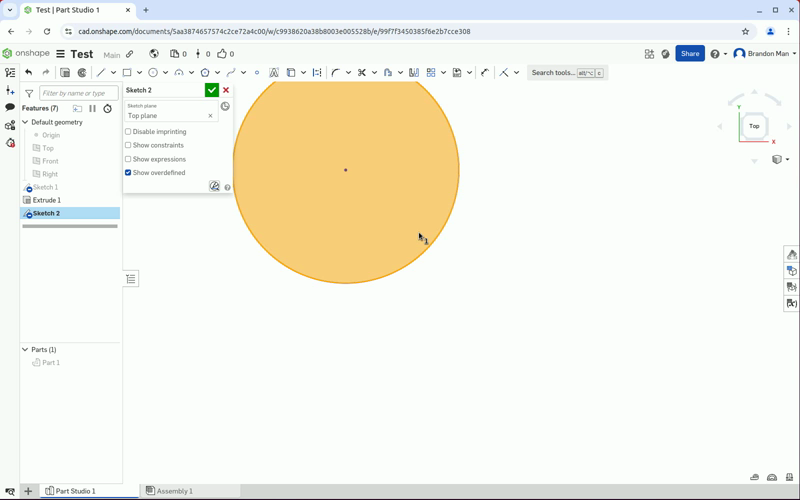
scroll(-6)
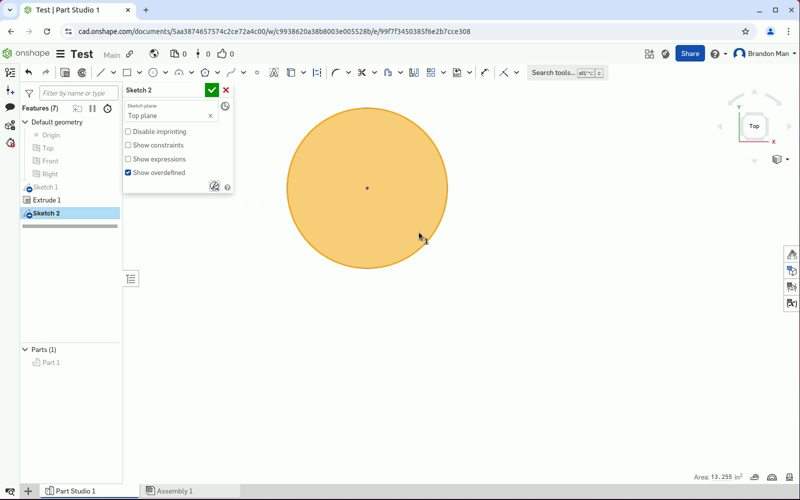
scroll(-6)
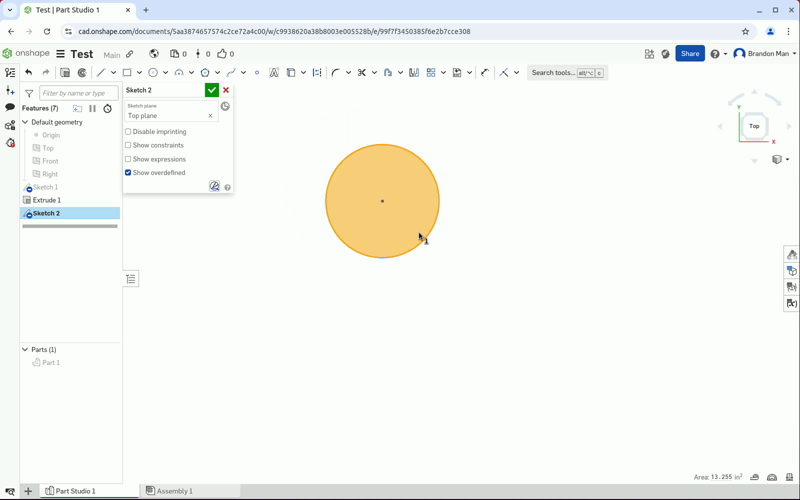
scroll(-6)
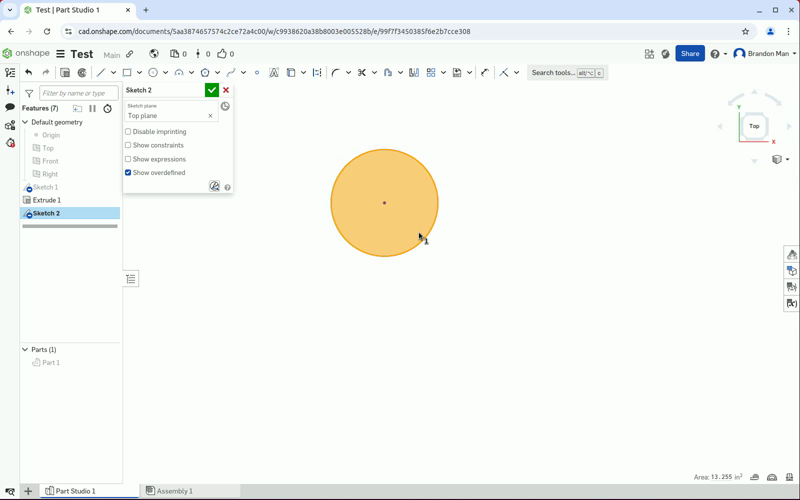
scroll(-6)
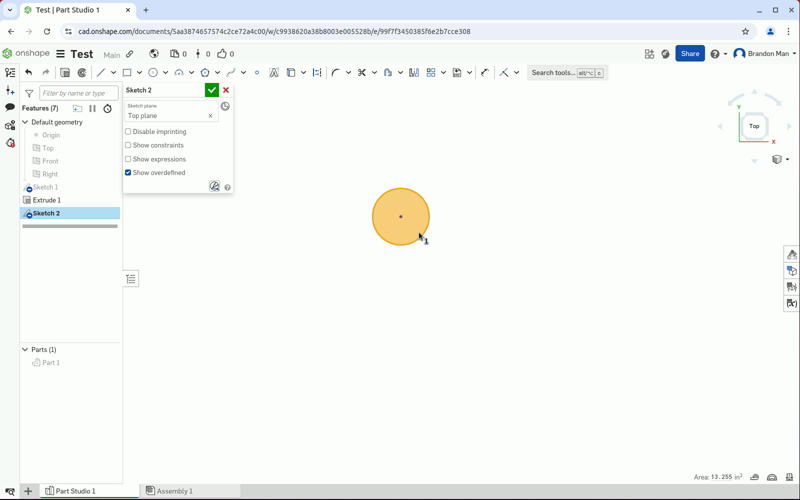
scroll(-6)
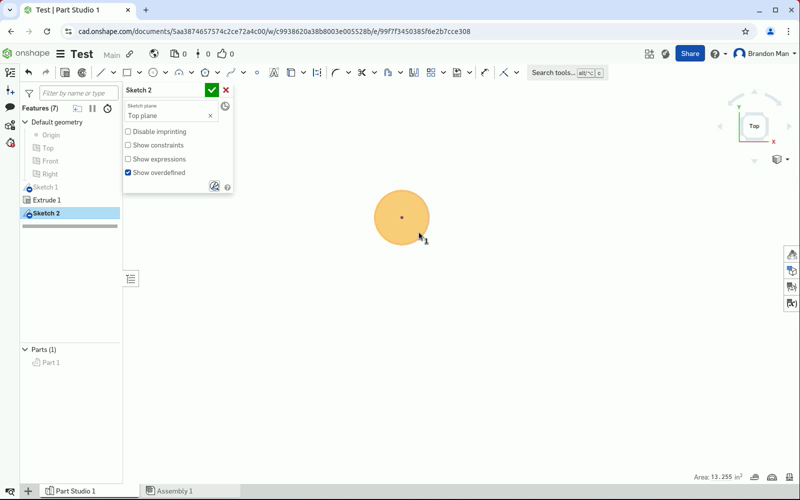
scroll(-6)
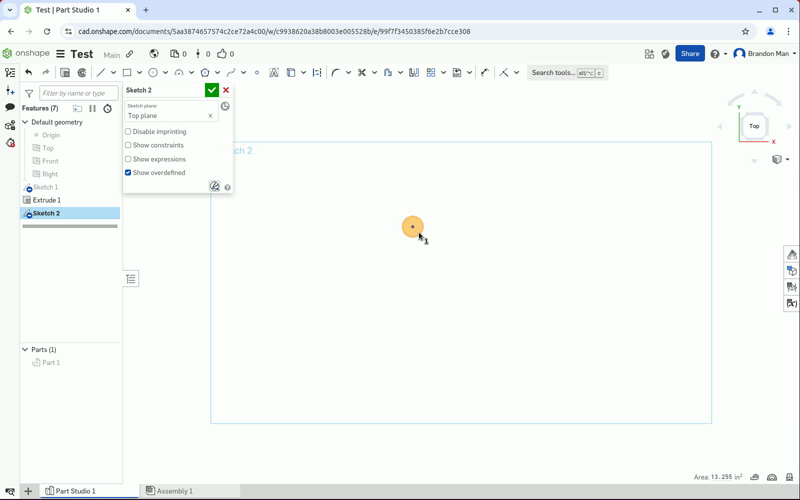
mouse_move(73, 352)
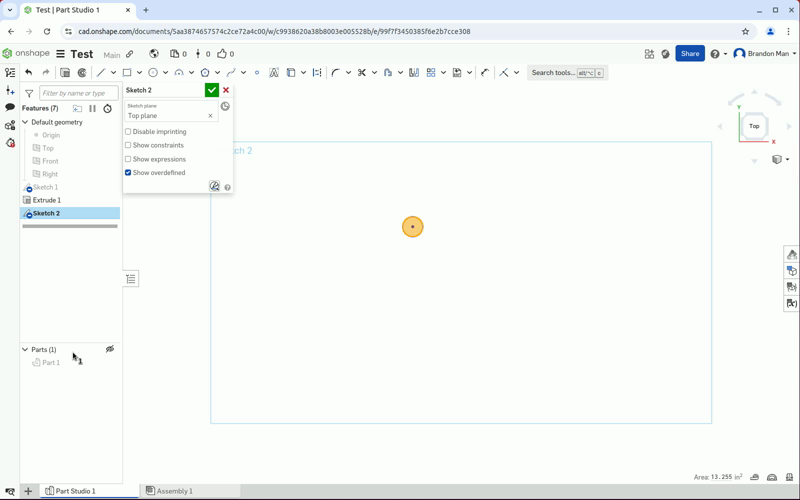
key(shift+y)
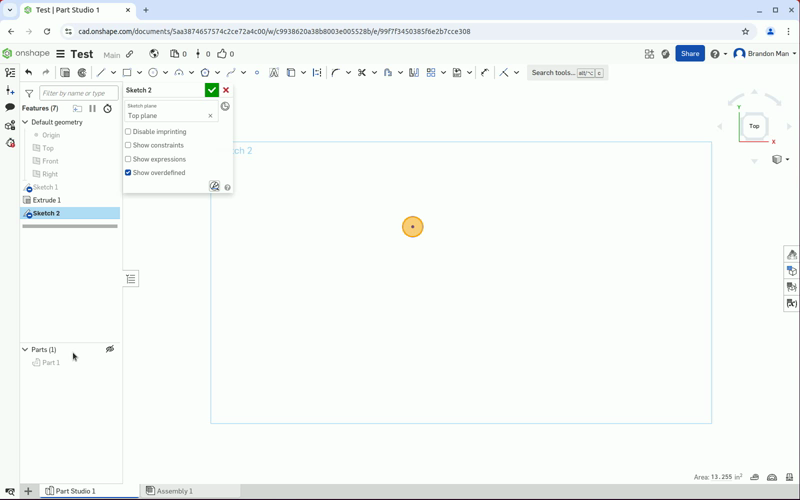
key(shift+e)
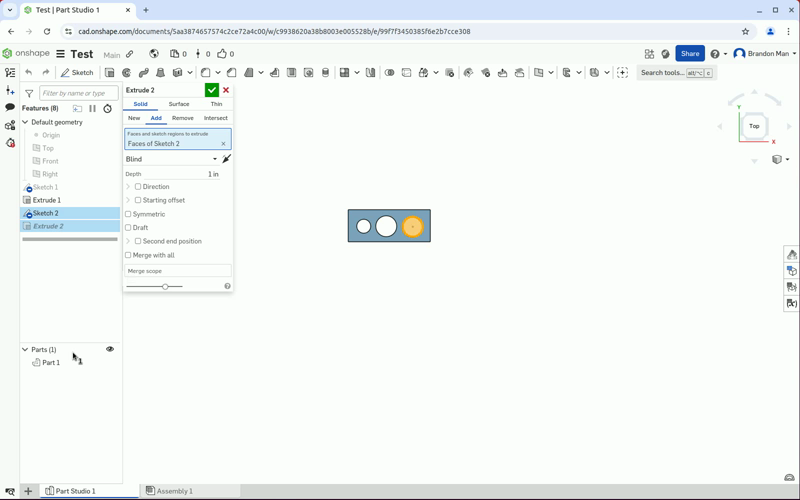
mouse_move(143, 106)
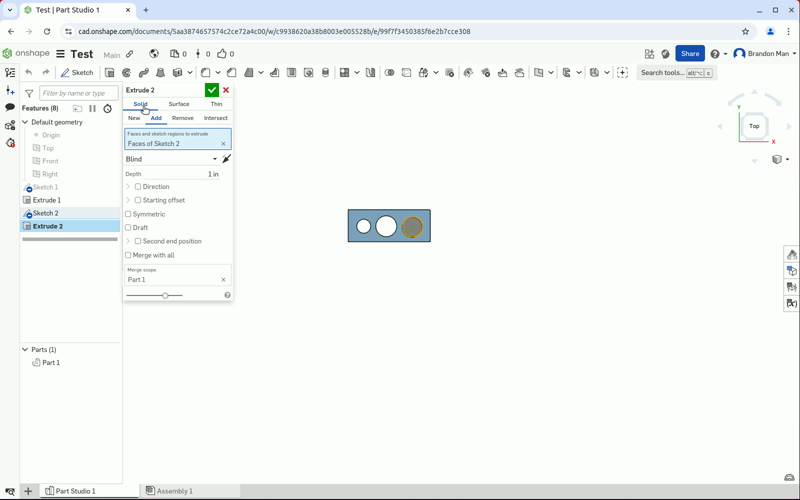
click(143, 106)
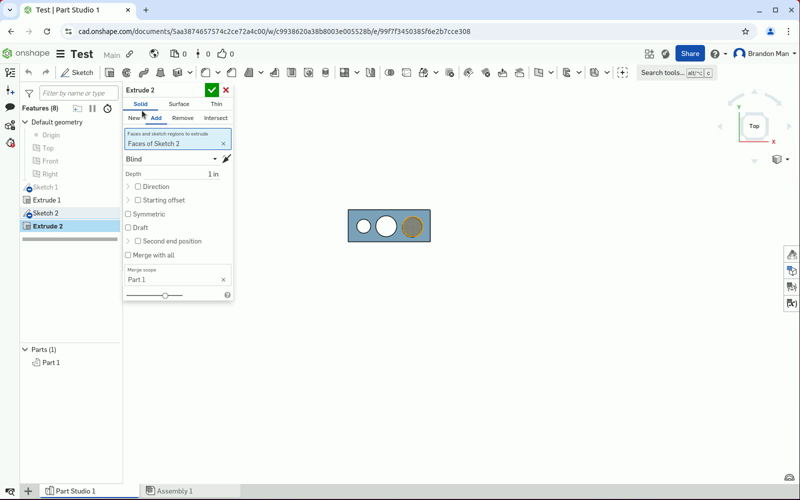
mouse_move(137, 120)
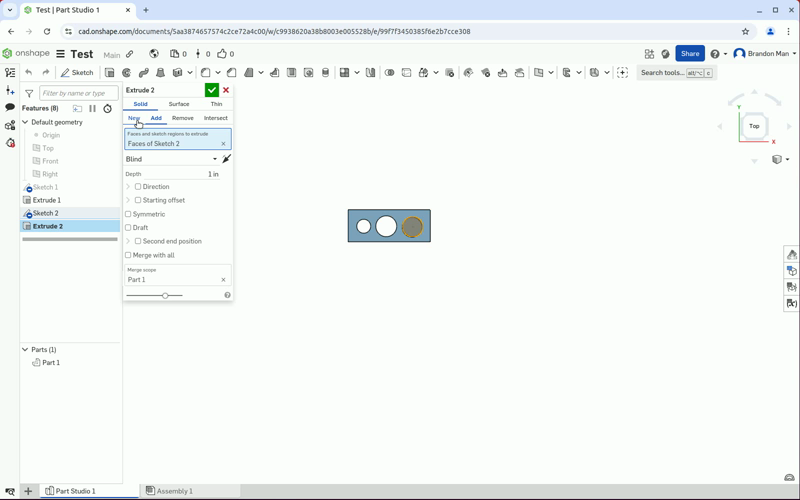
click(137, 120)
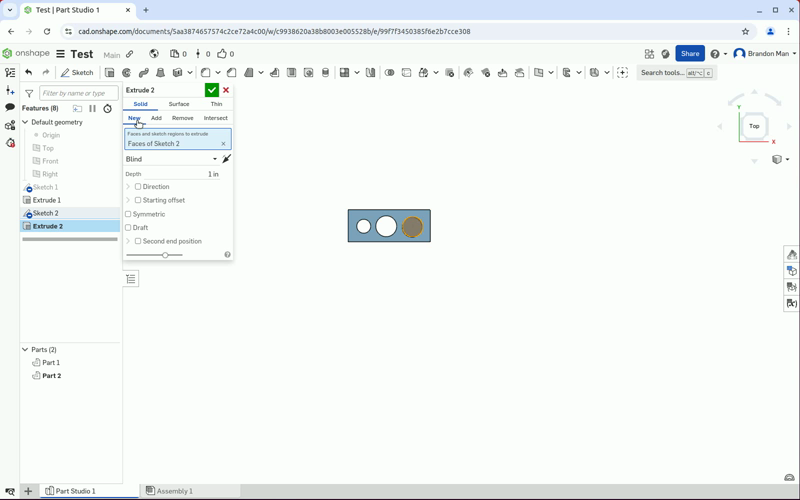
key(tab, 4)
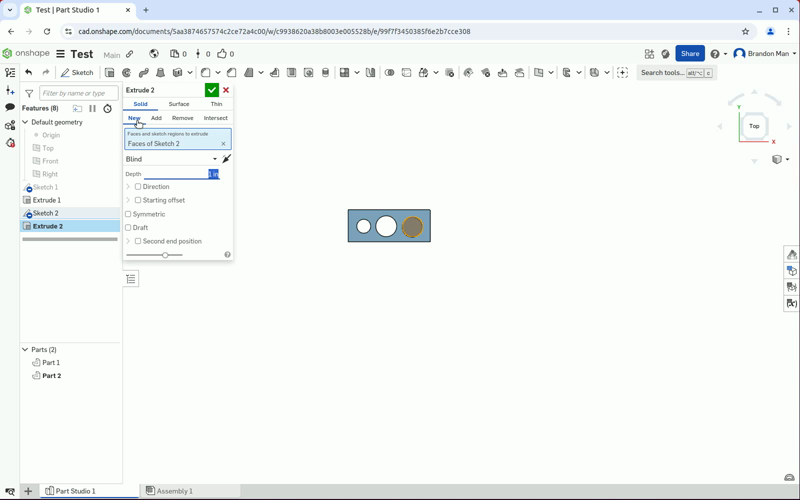
text(1.926)
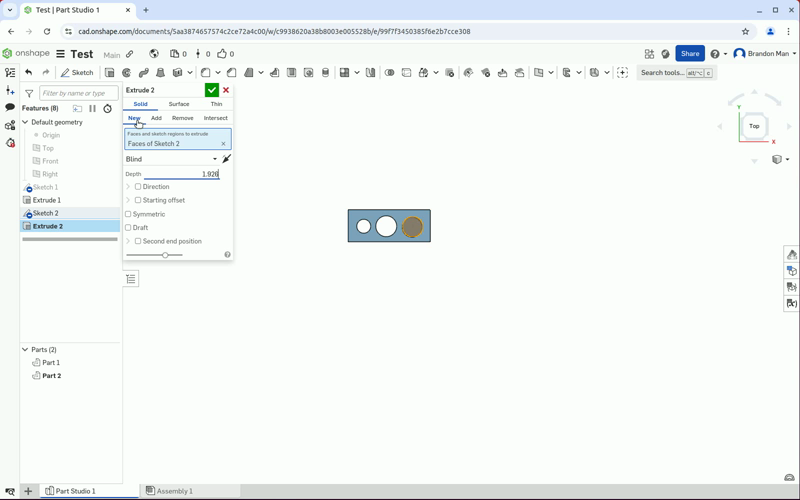
key(enter)
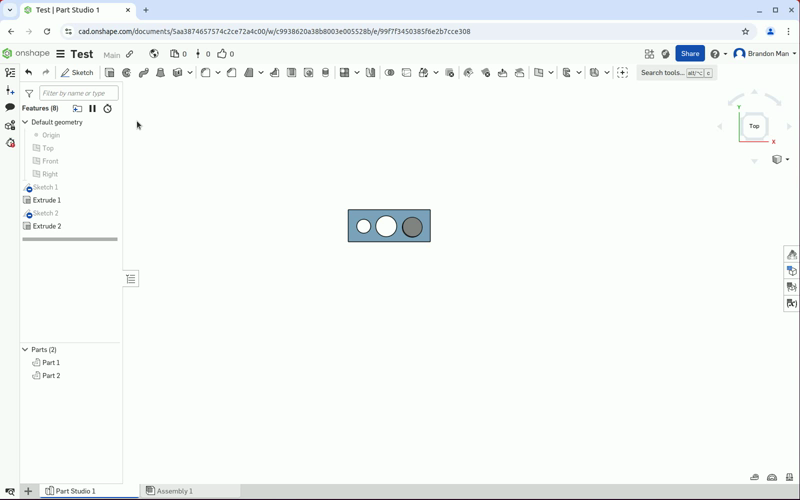
key(shift+h)
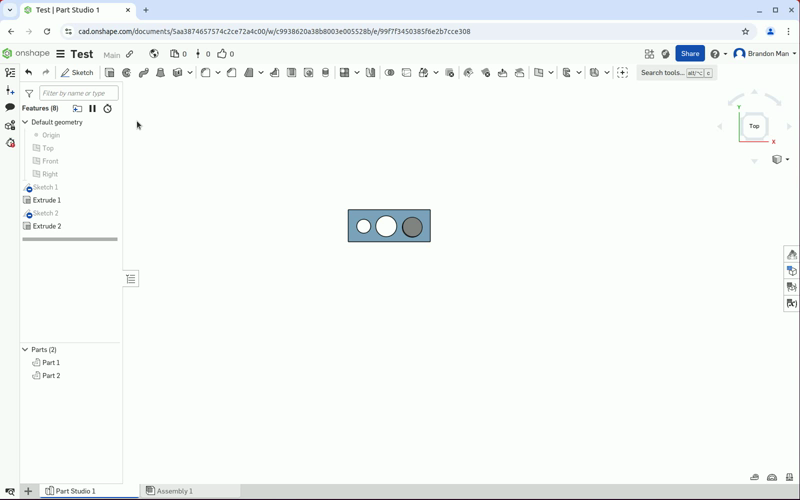
key(shift+h)
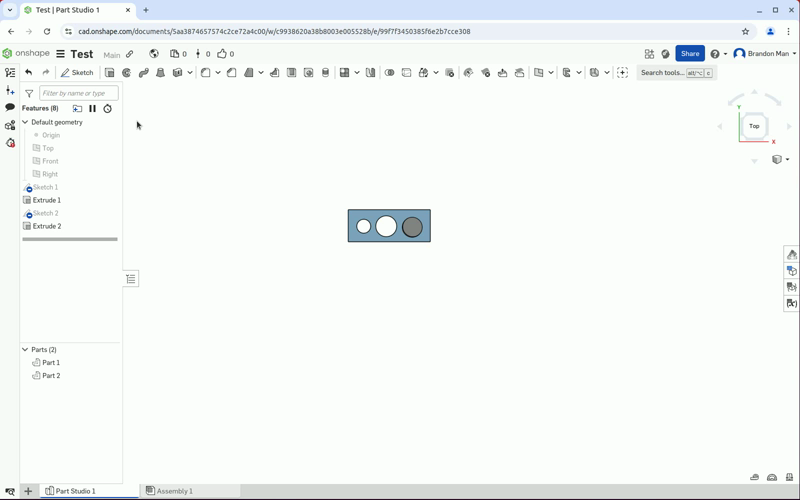
mouse_move(73, 189)
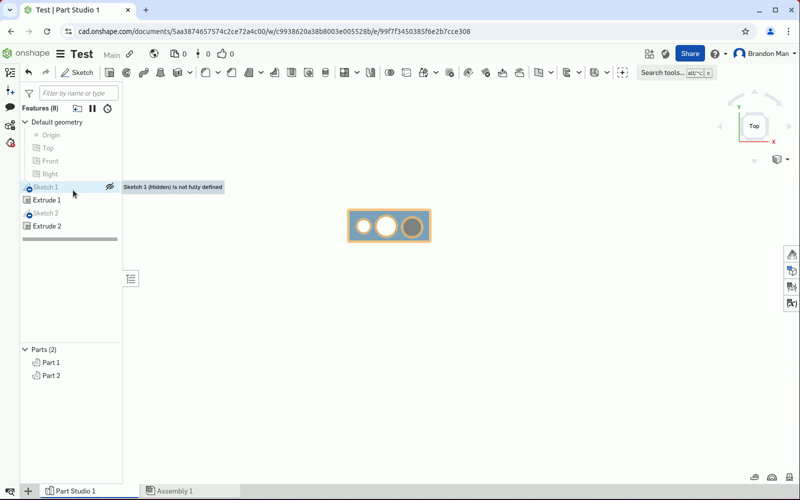
click(73, 189)
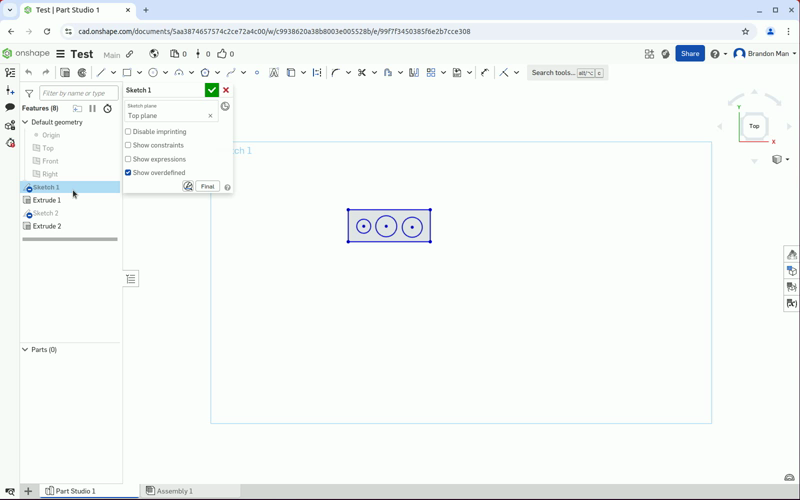
mouse_move(229, 92)
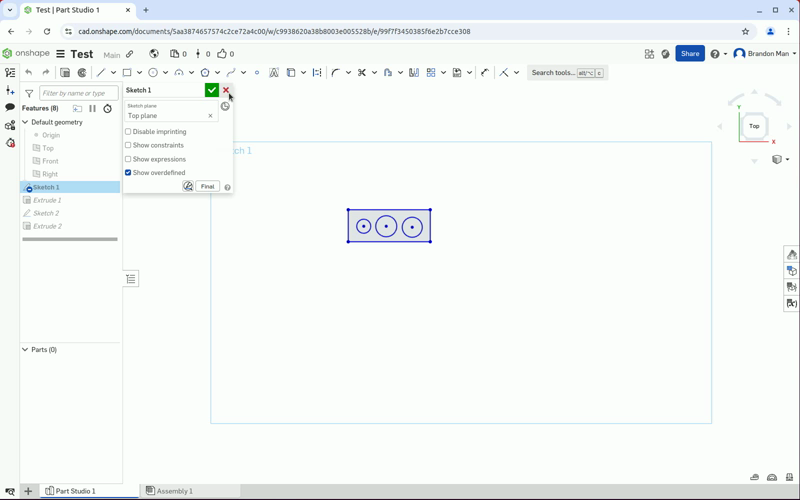
click(229, 92)
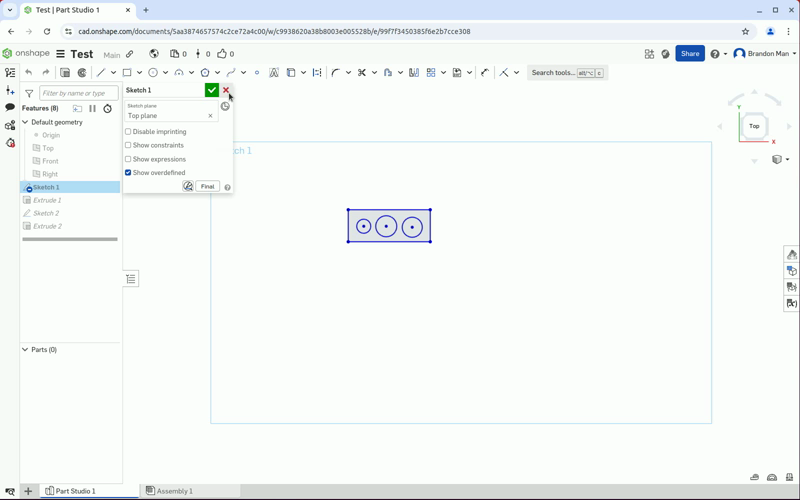
key(shift+s)
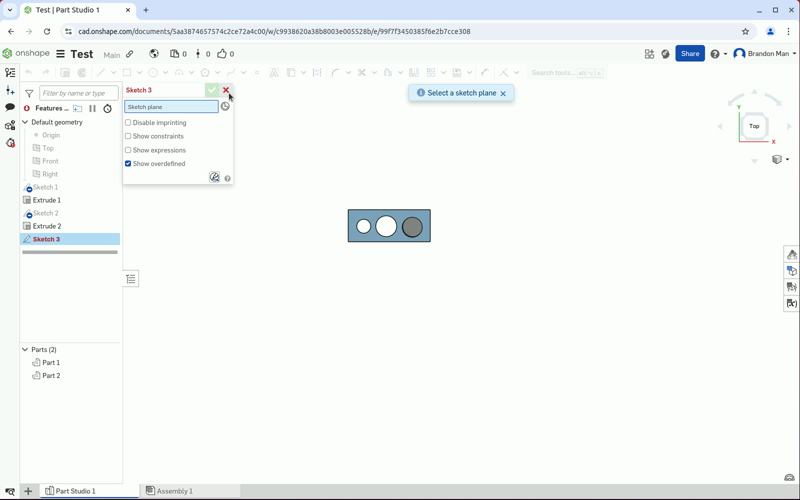
mouse_move(73, 150)
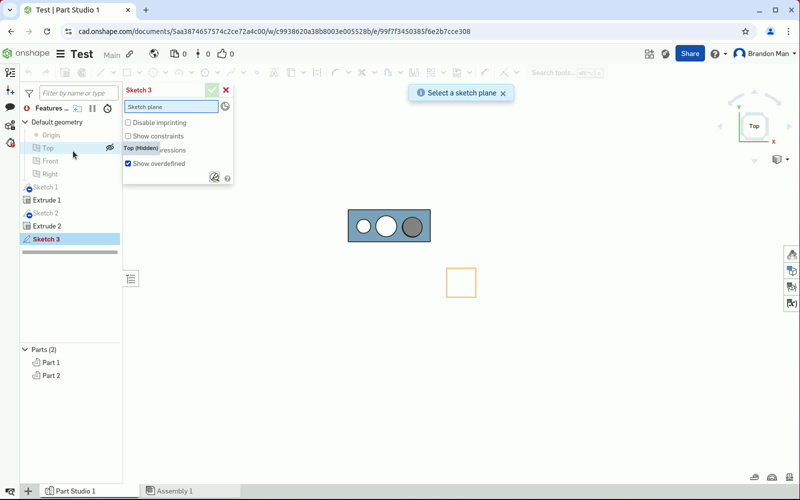
click(73, 150)
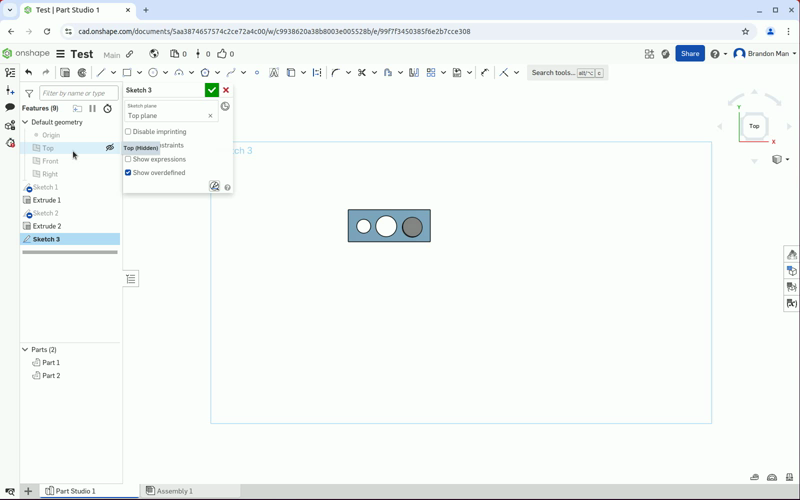
mouse_move(73, 352)
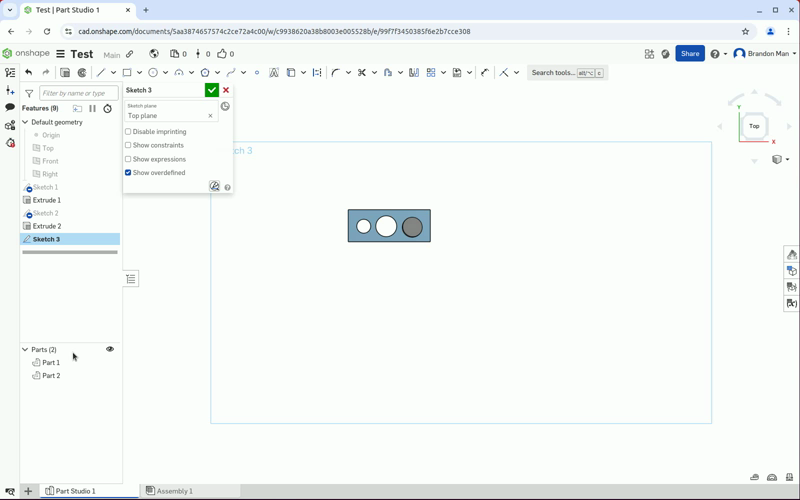
key(y)
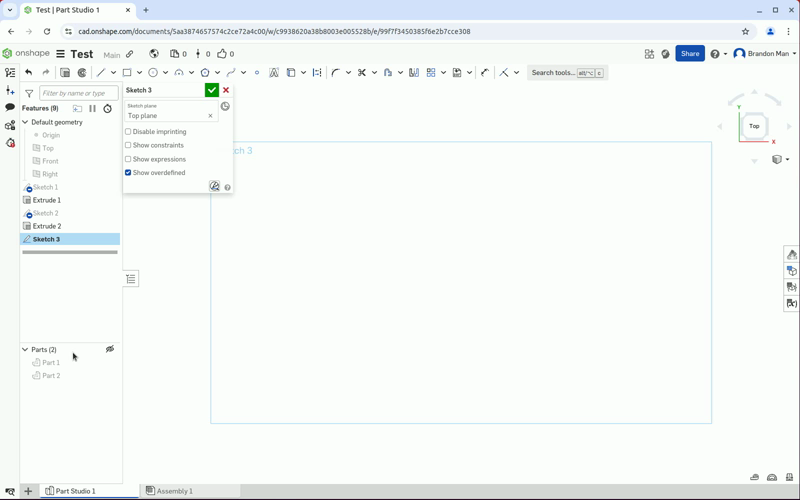
key(c)
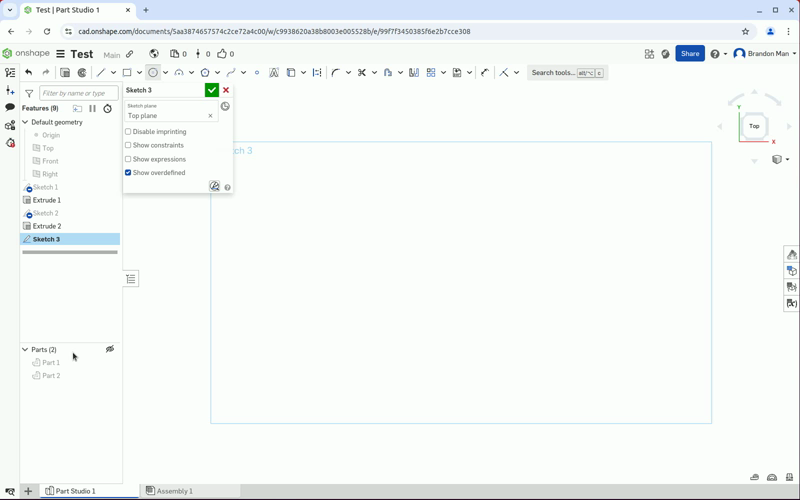
key_down(shift)
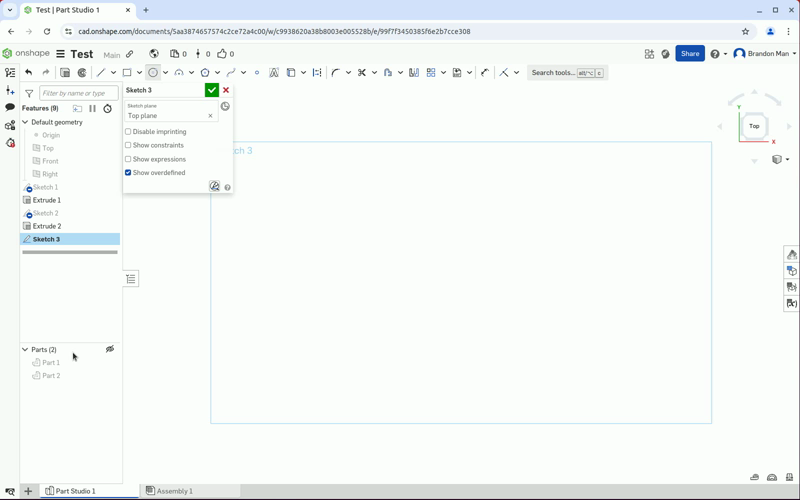
mouse_move(386, 226)
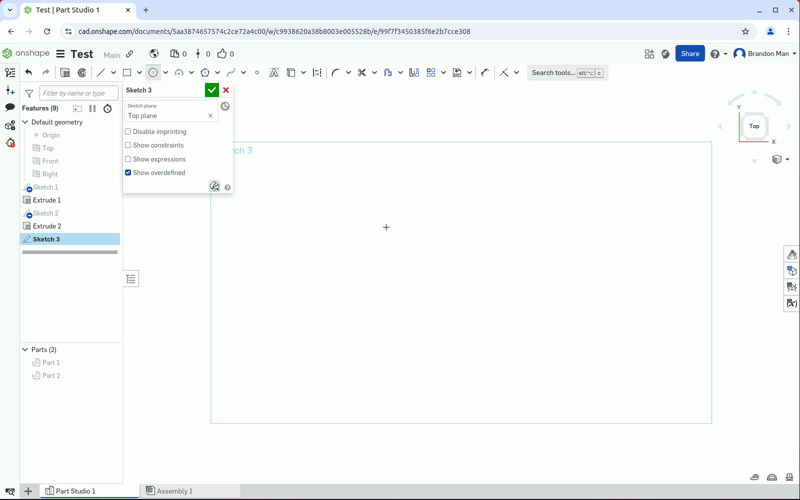
click(386, 226)
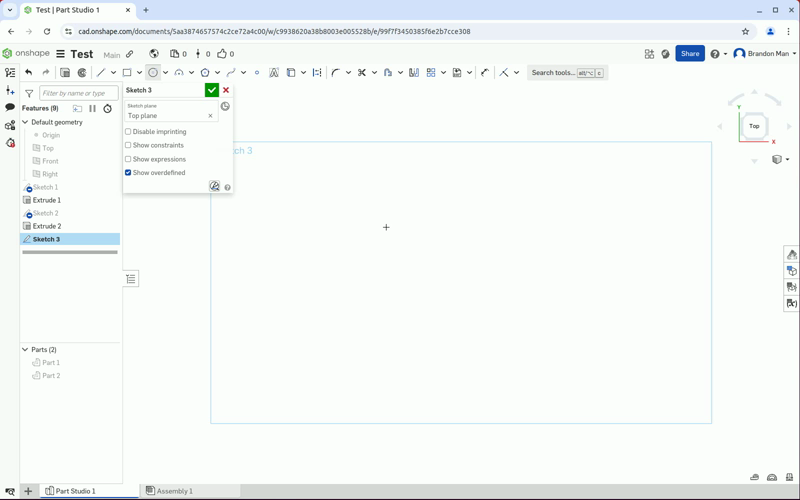
key_up(shift)
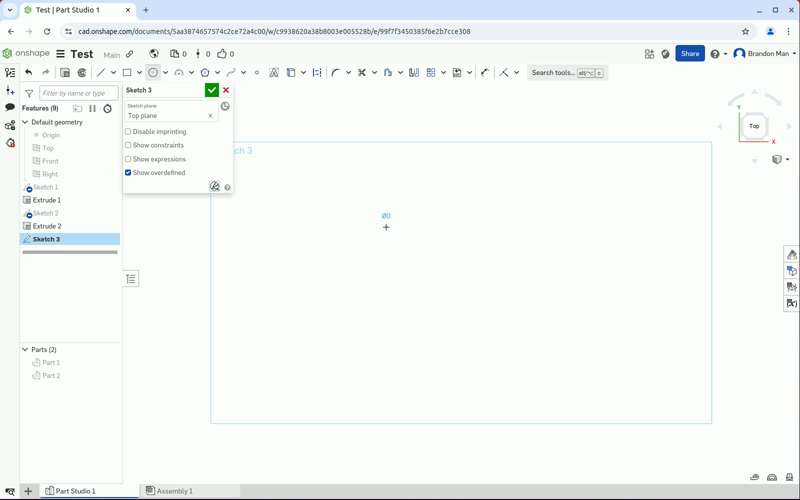
mouse_move(397, 226)
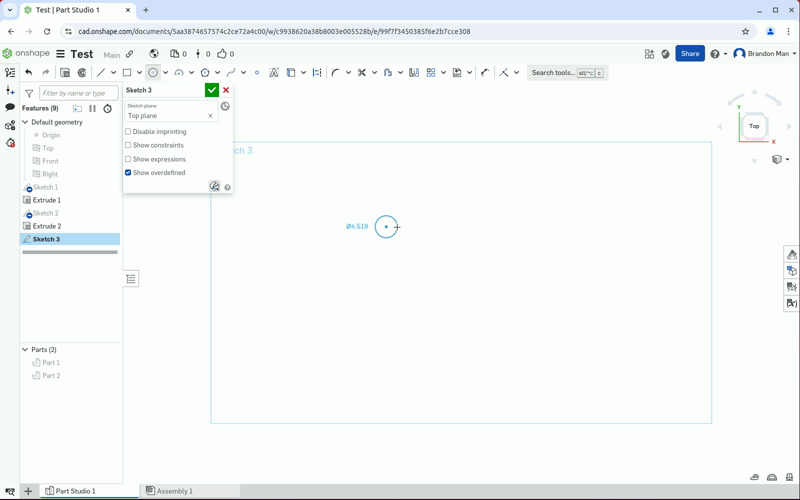
click(397, 226)
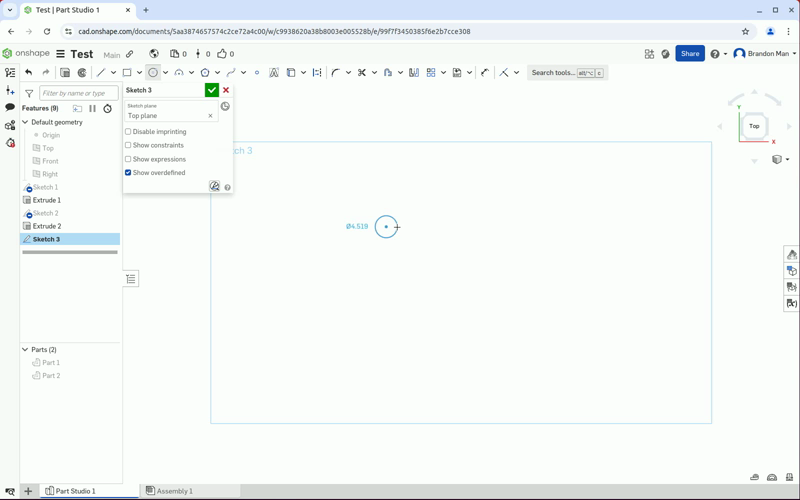
key(esc)
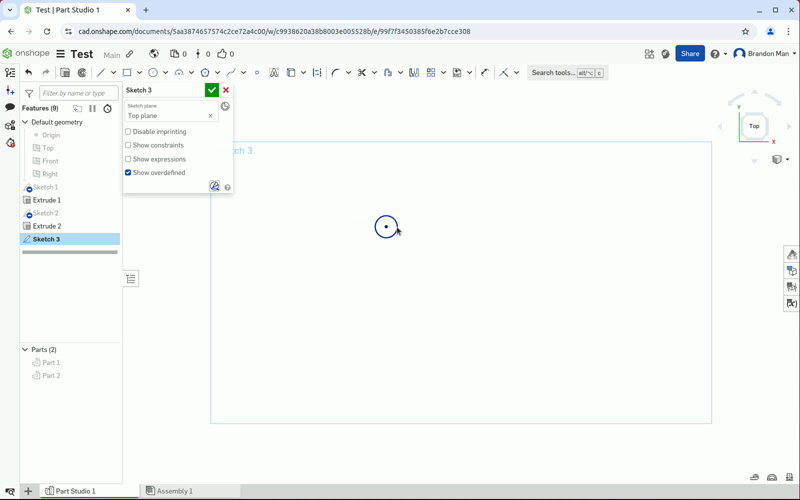
mouse_move(382, 230)
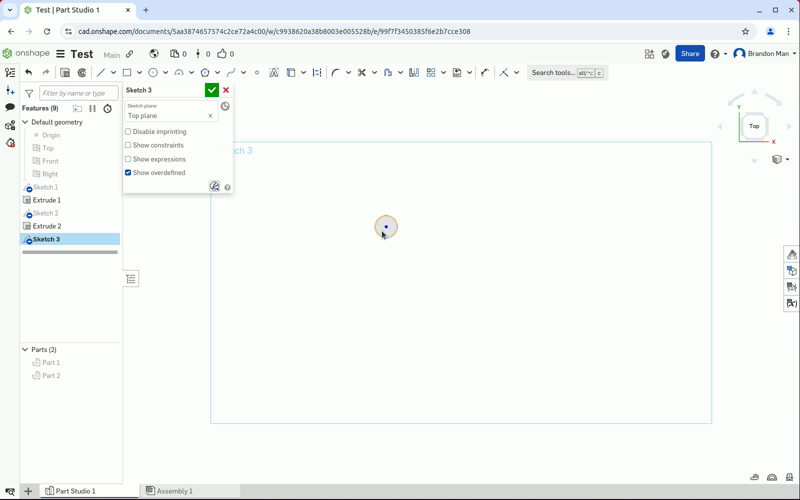
scroll(6)
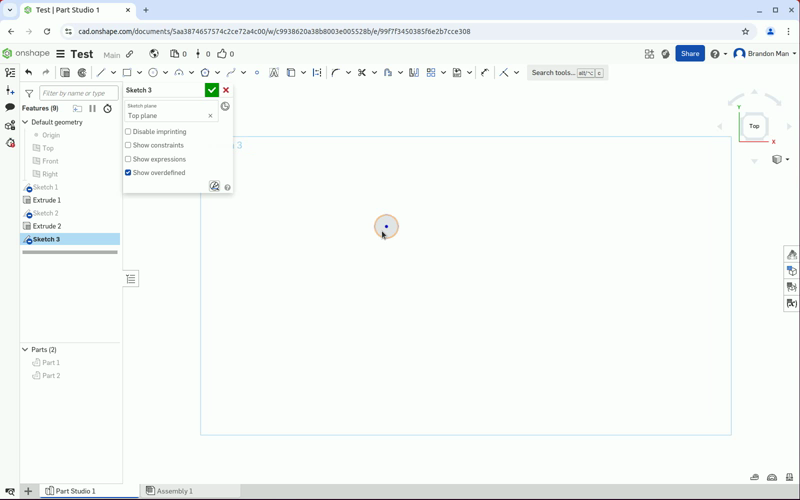
scroll(6)
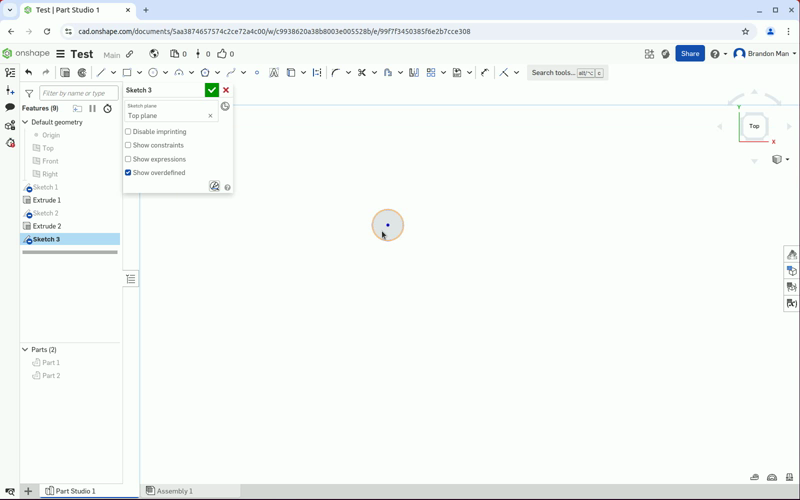
scroll(6)
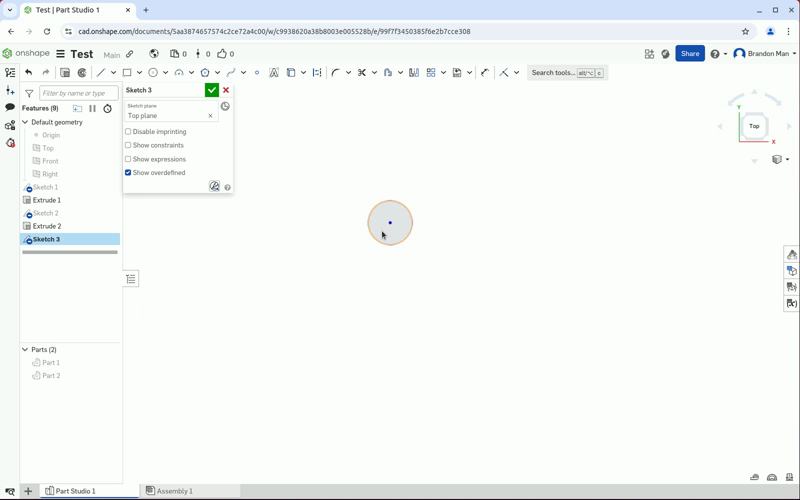
scroll(6)
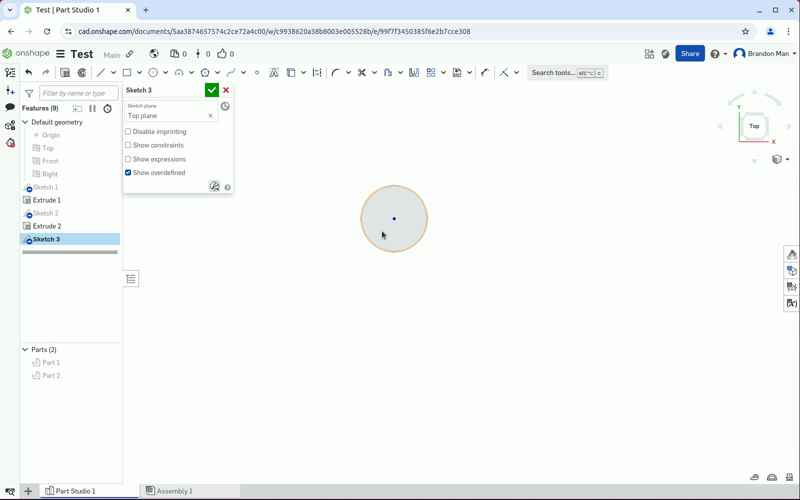
scroll(6)
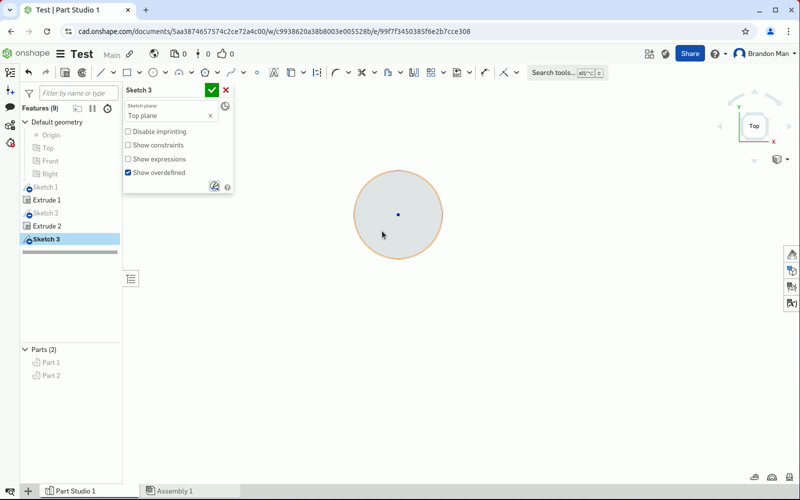
scroll(6)
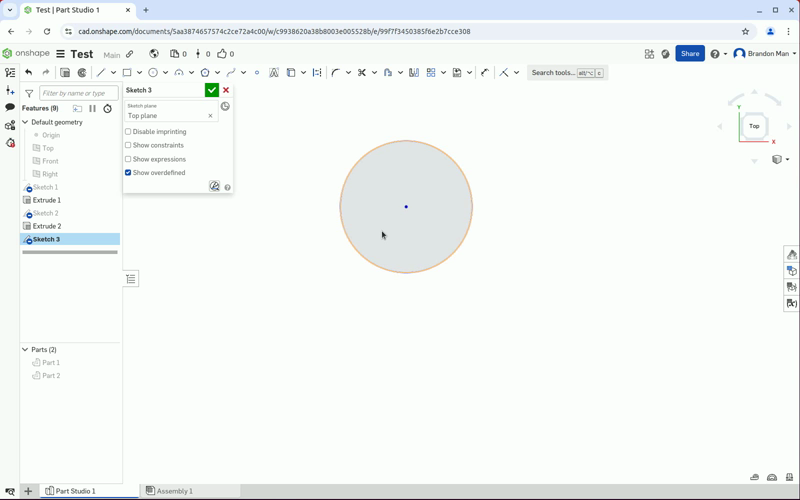
scroll(6)
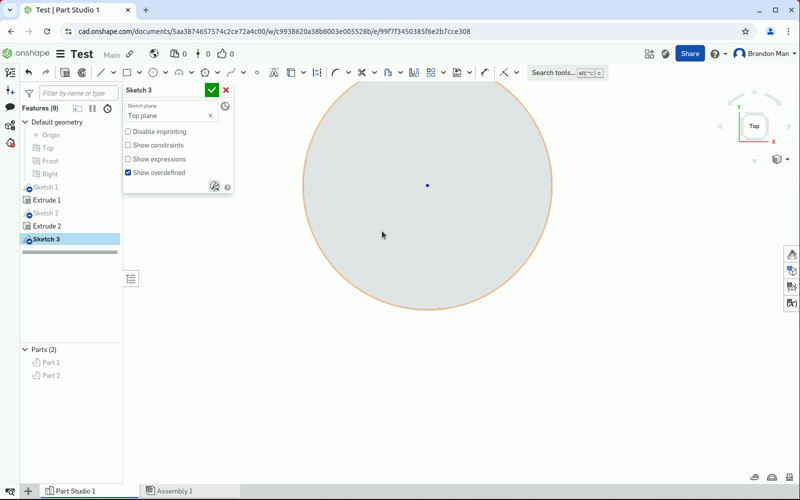
click(382, 230)
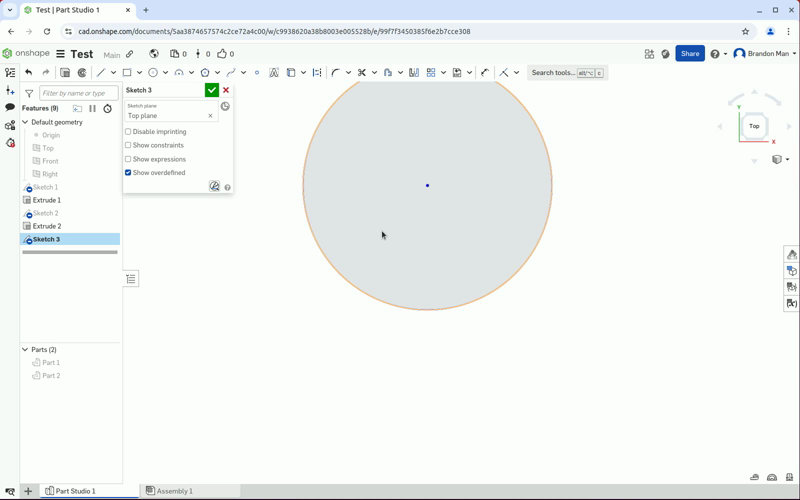
scroll(-6)
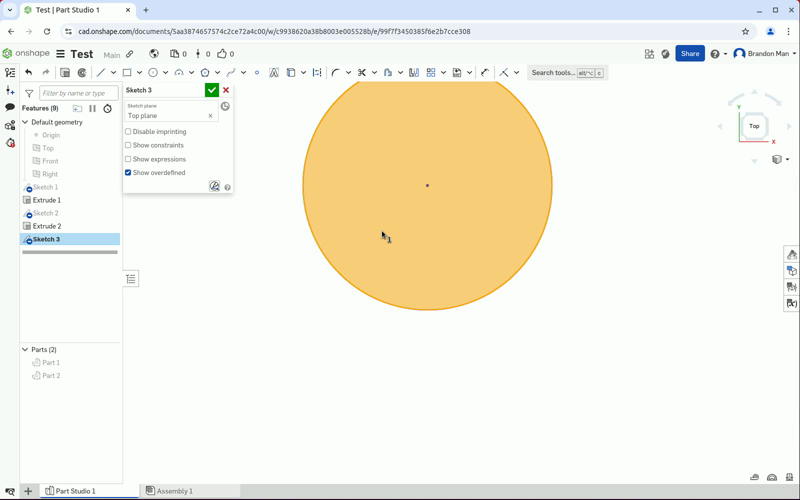
scroll(-6)
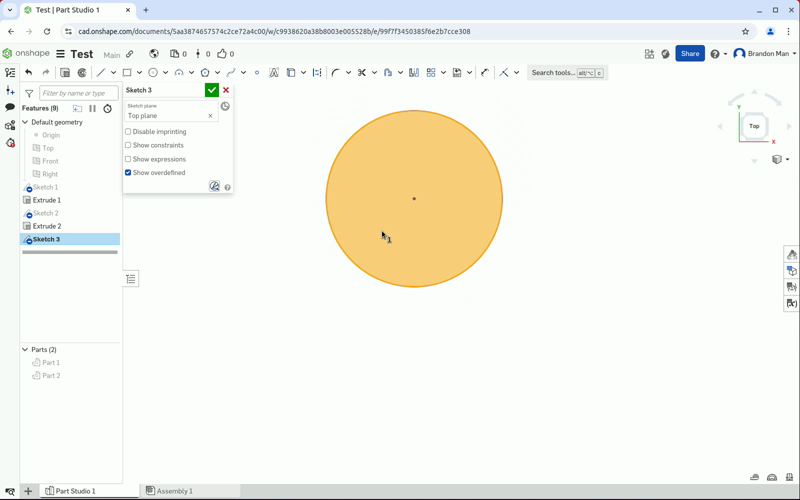
scroll(-6)
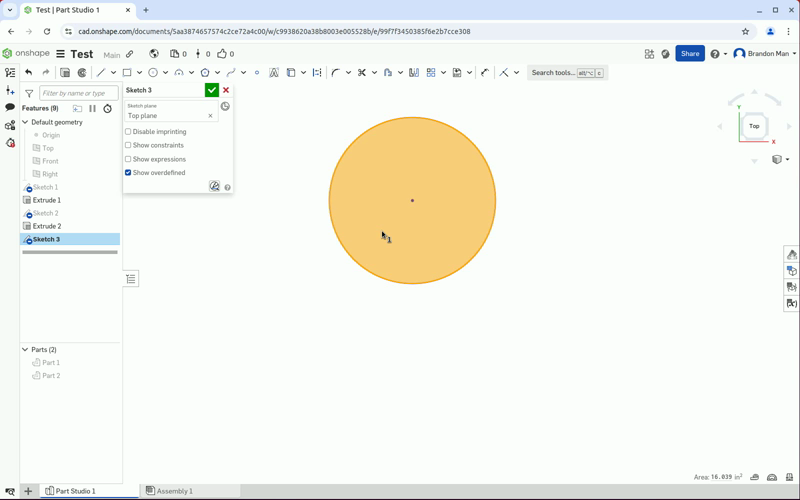
scroll(-6)
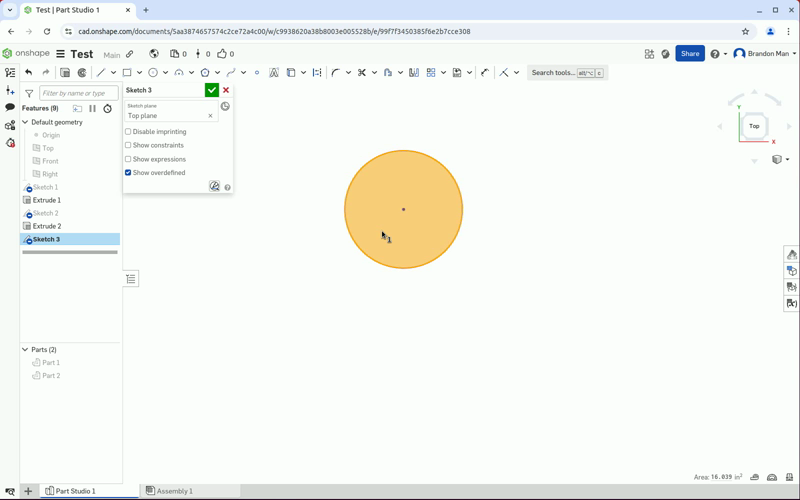
scroll(-6)
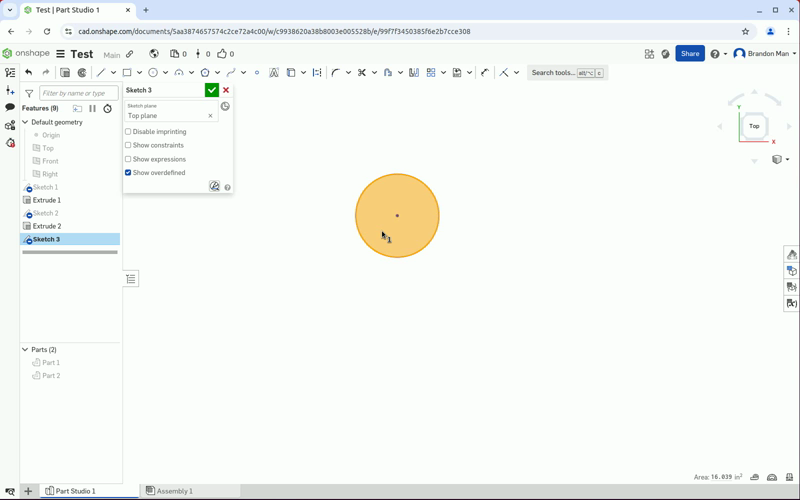
scroll(-6)
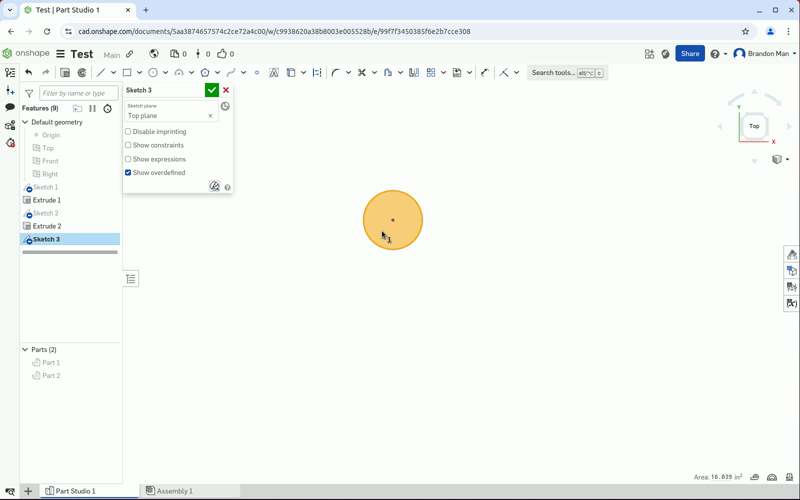
scroll(-6)
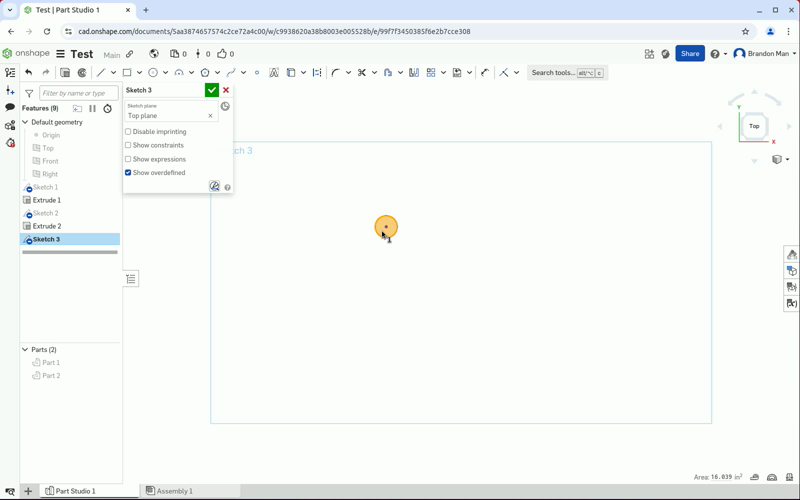
mouse_move(73, 352)
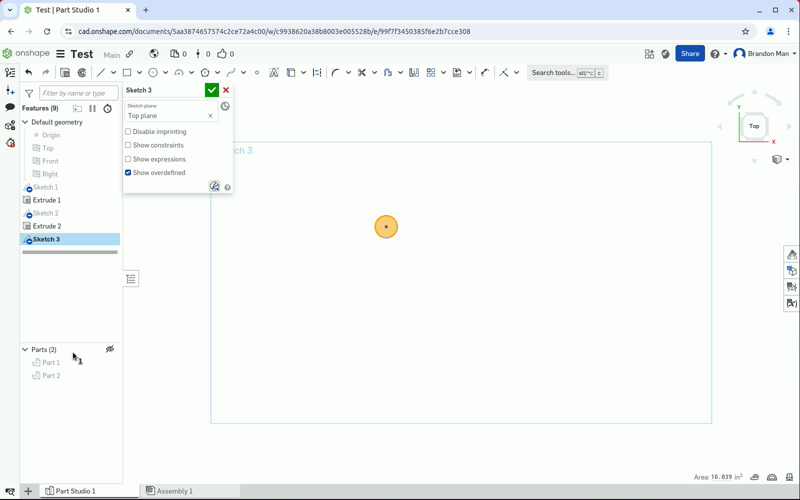
key(shift+y)
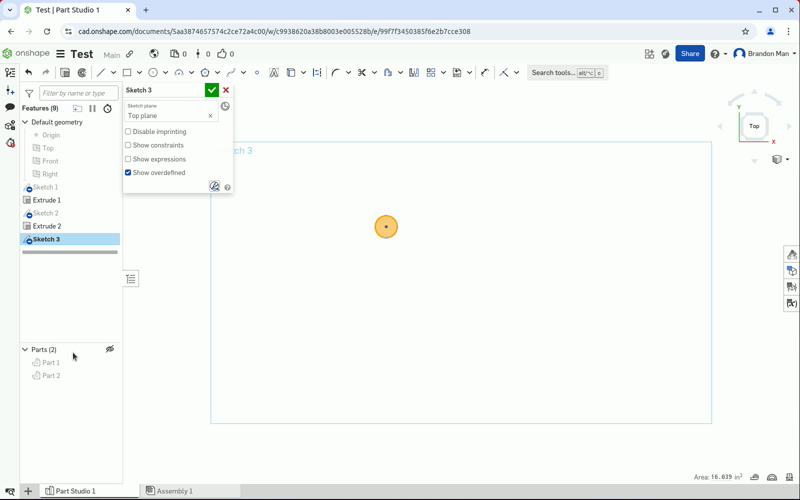
key(shift+e)
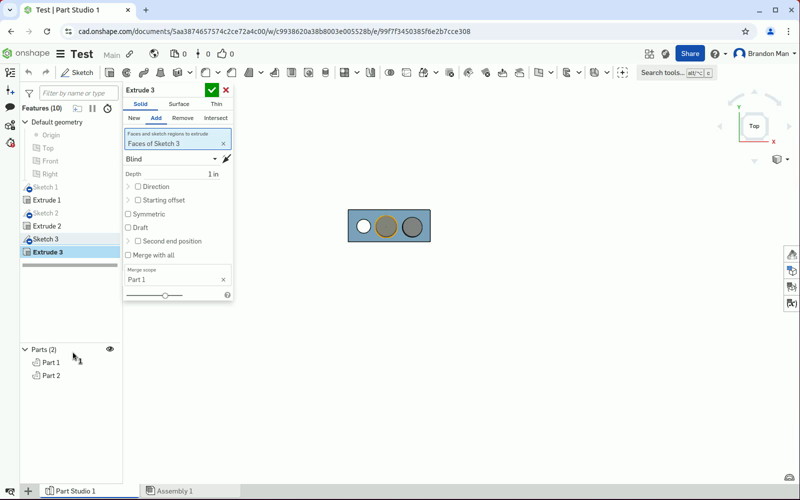
mouse_move(143, 106)
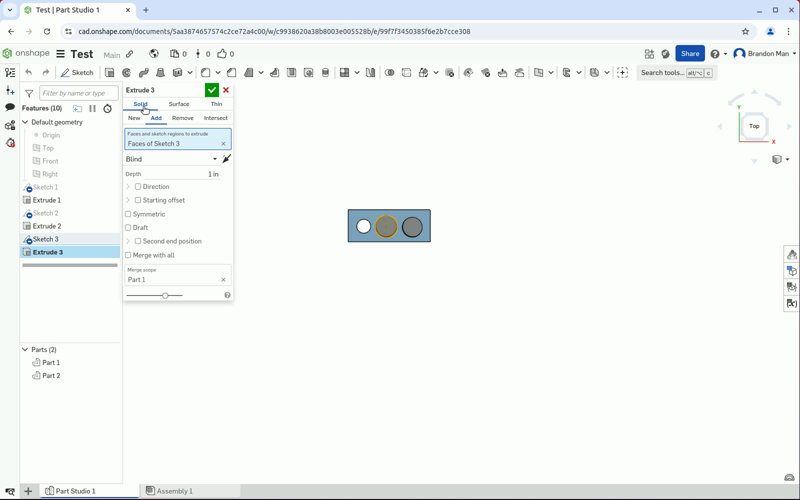
click(143, 106)
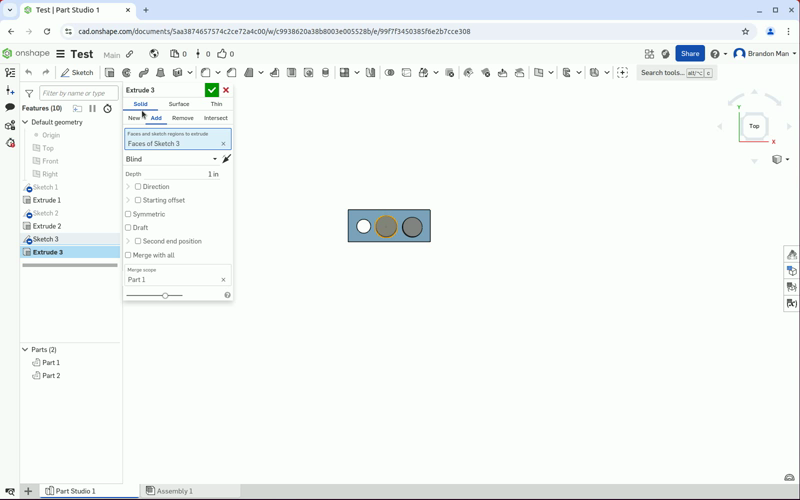
mouse_move(137, 120)
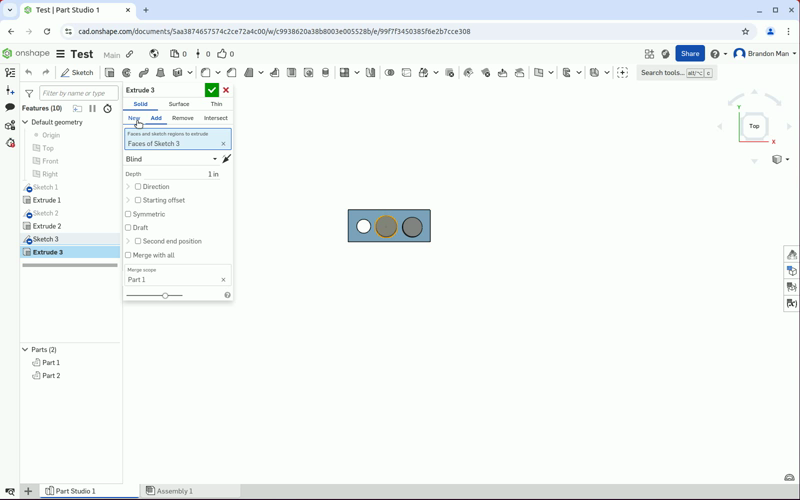
click(137, 120)
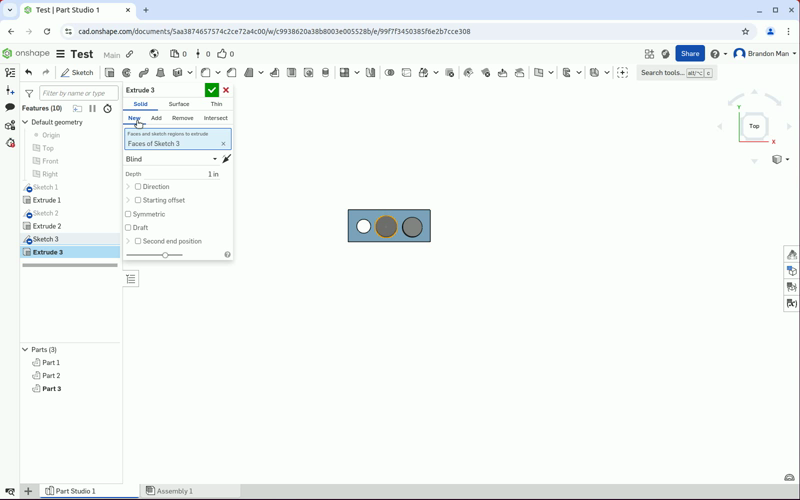
key(tab, 4)
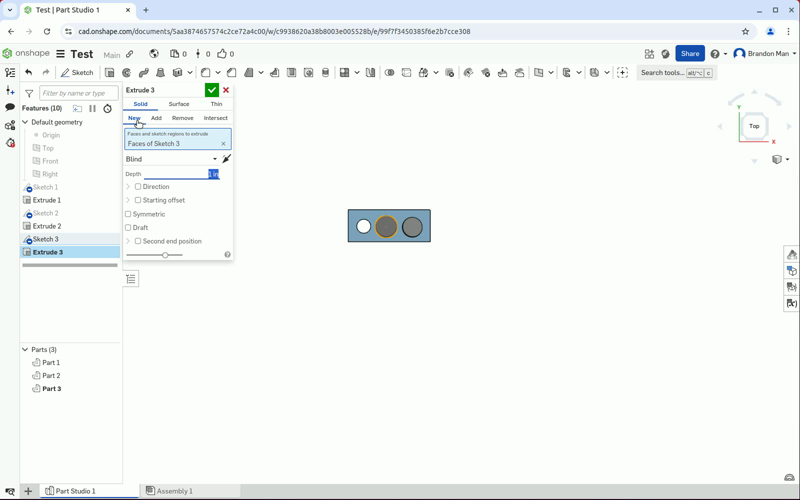
text(1.926)
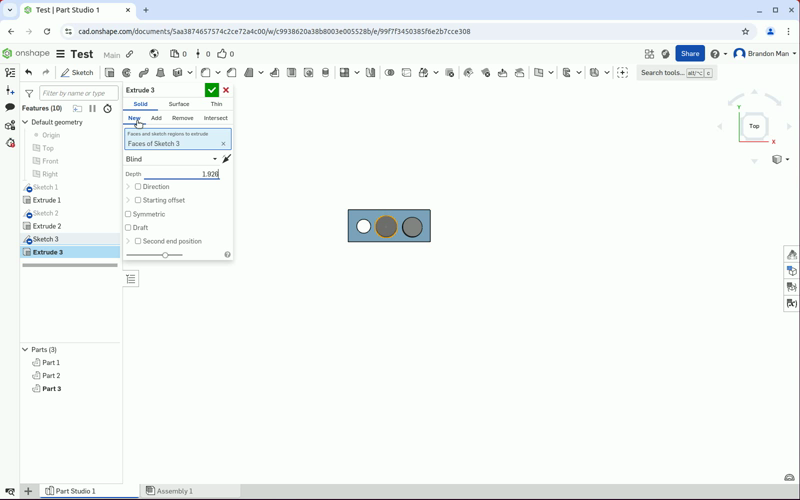
key(enter)
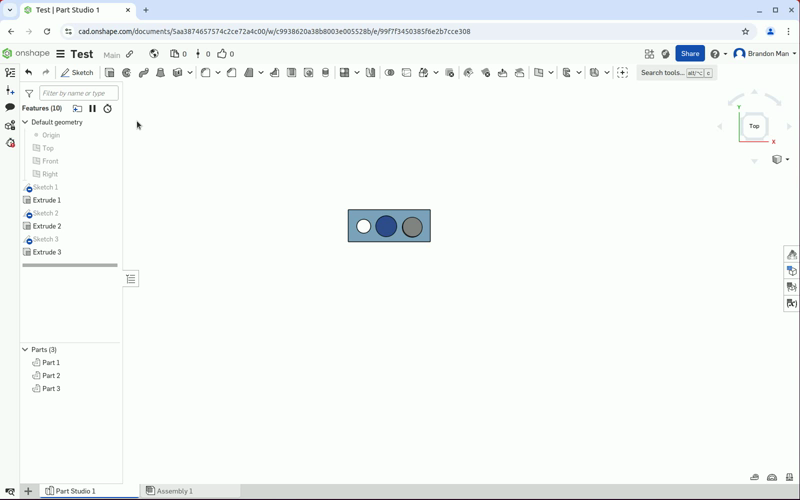
key(shift+h)
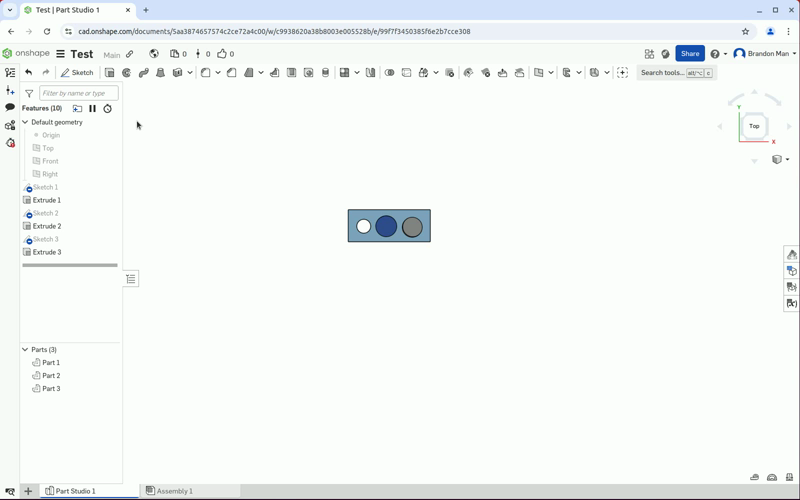
key(shift+h)
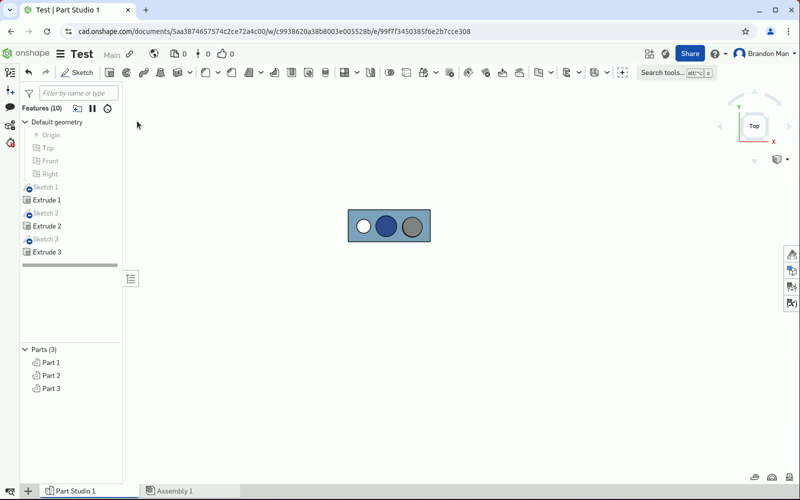
mouse_move(73, 189)
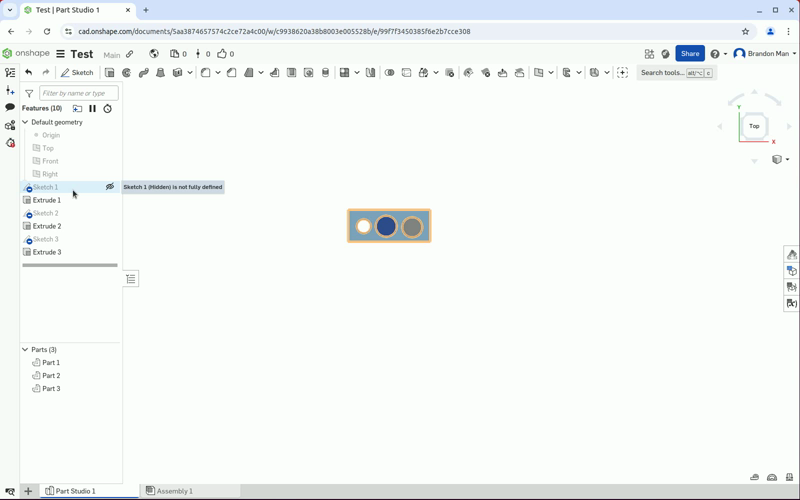
click(73, 189)
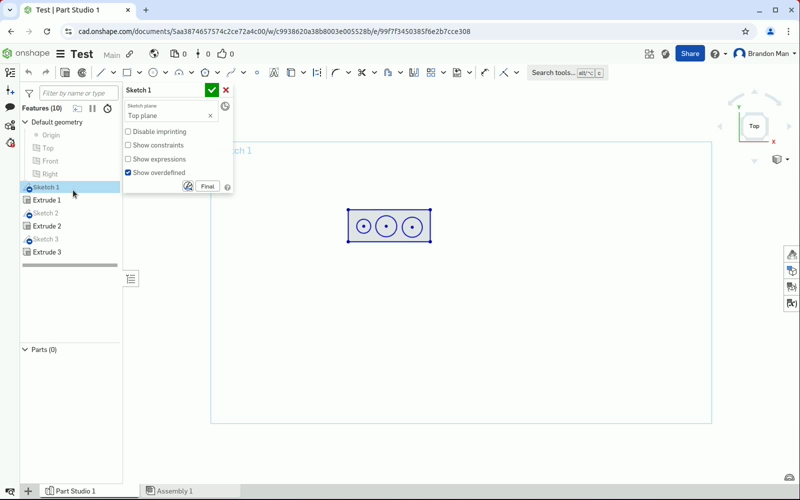
mouse_move(229, 92)
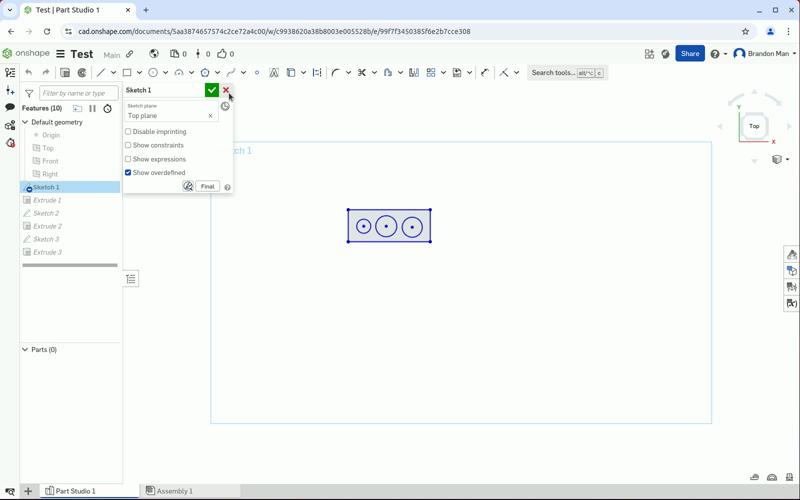
click(229, 92)
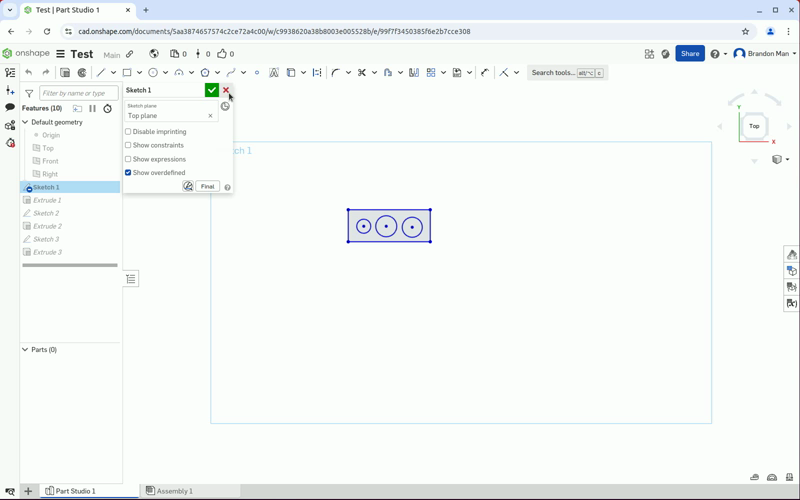
key(shift+s)
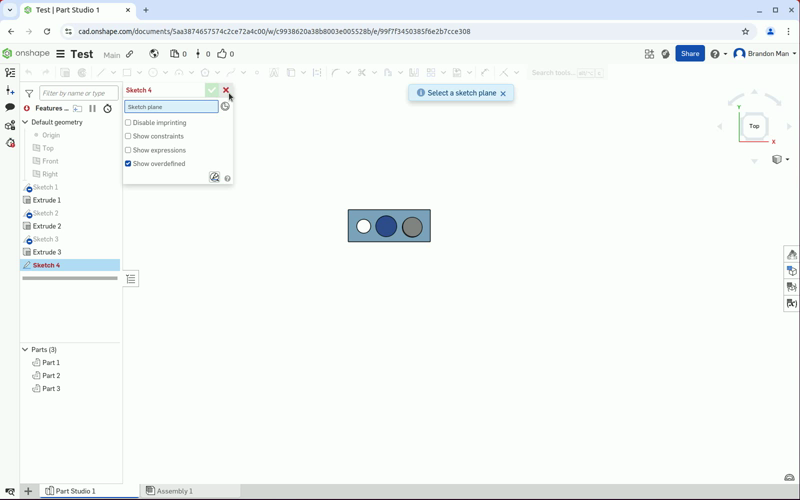
mouse_move(73, 150)
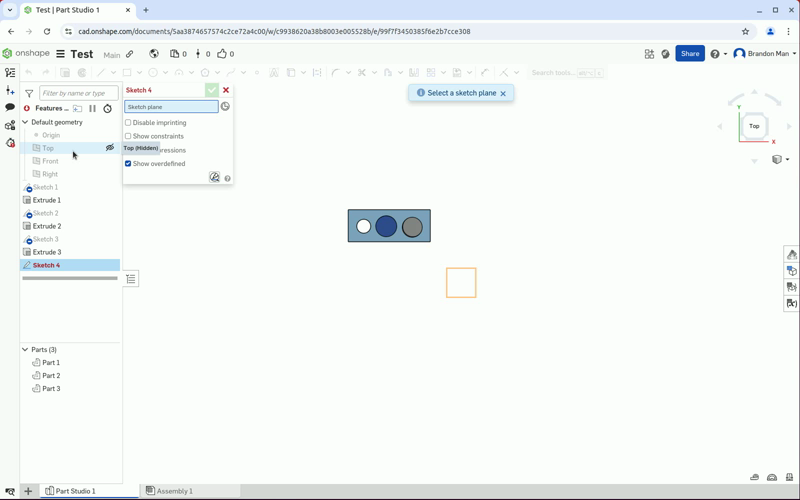
click(73, 150)
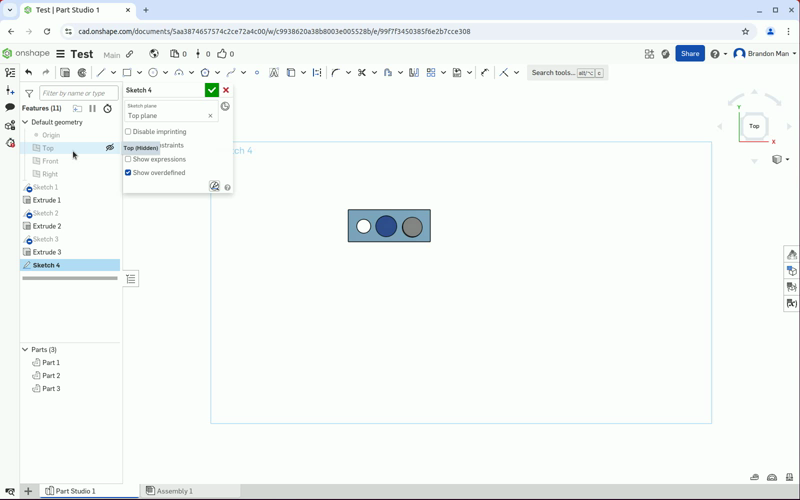
mouse_move(73, 352)
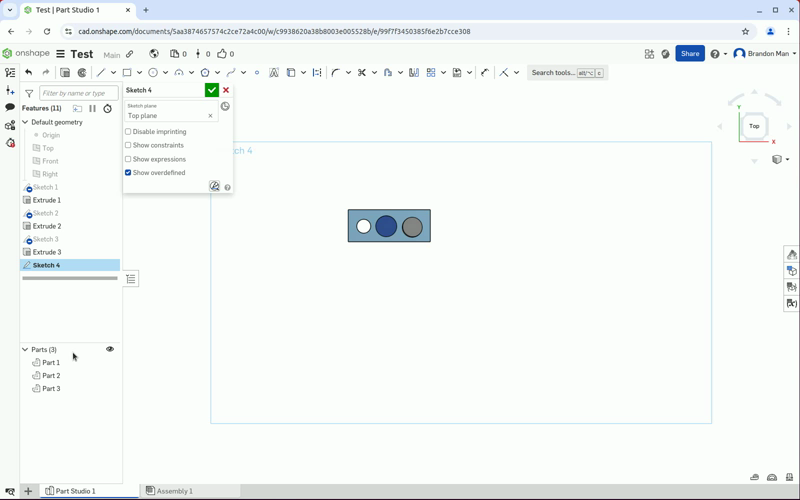
key(y)
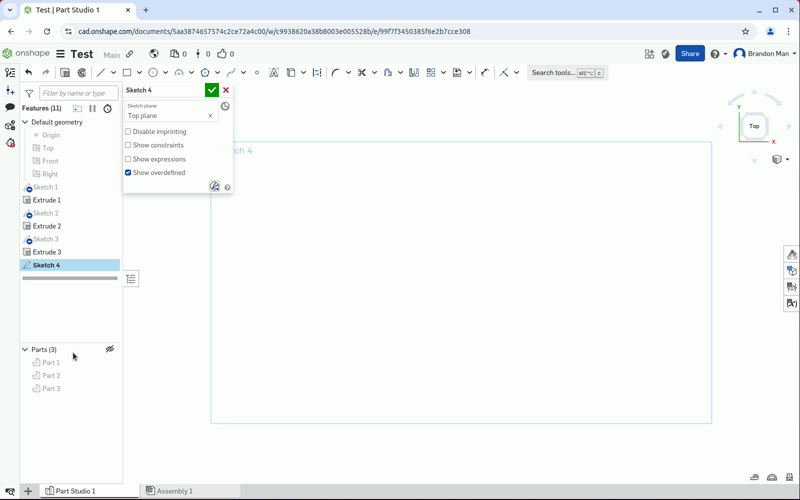
key(c)
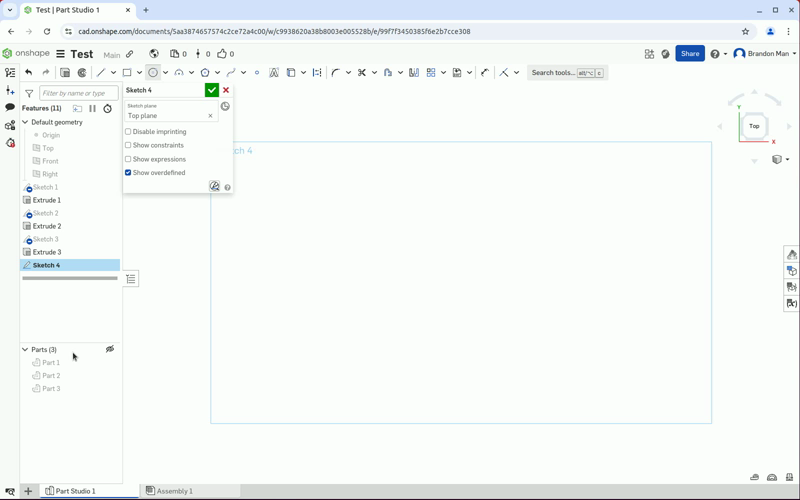
key_down(shift)
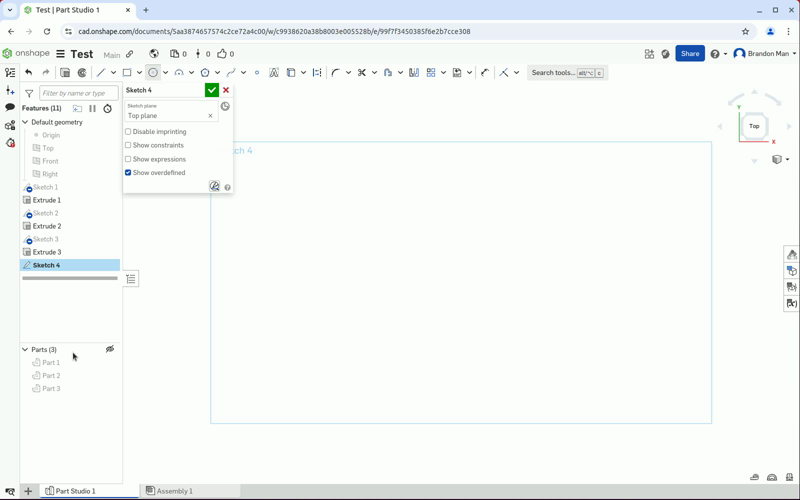
mouse_move(364, 226)
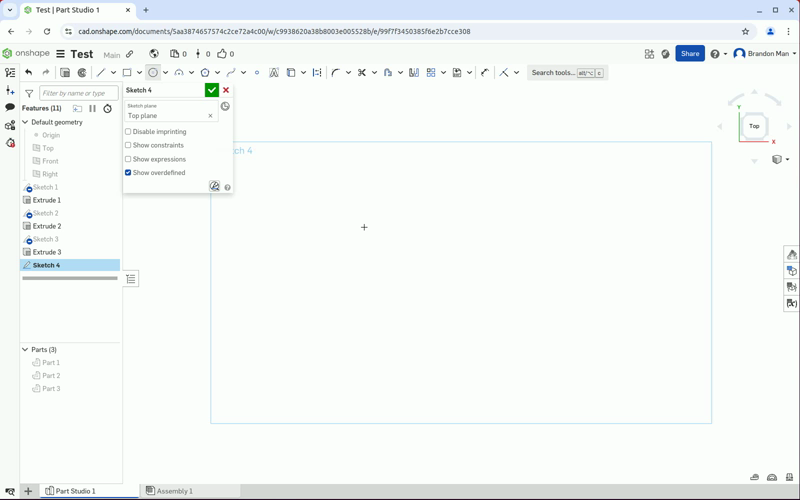
click(364, 226)
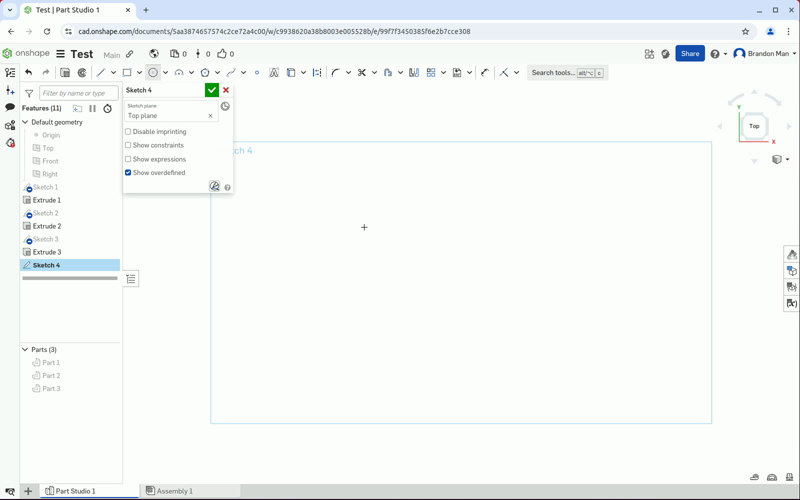
key_up(shift)
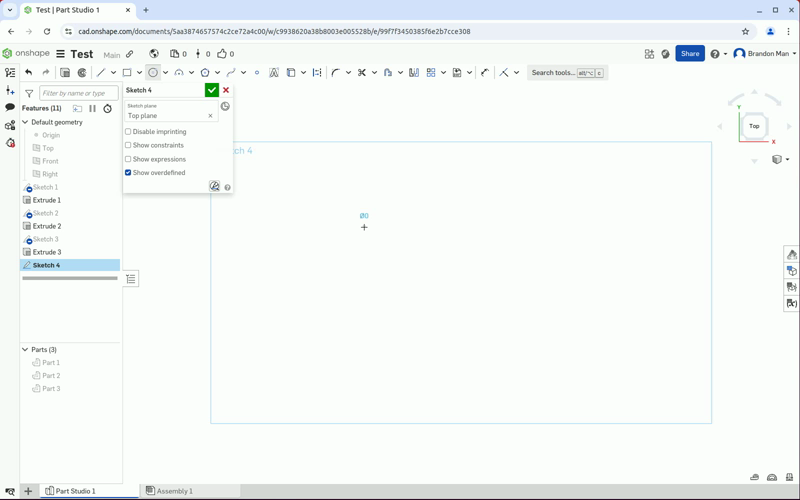
mouse_move(371, 226)
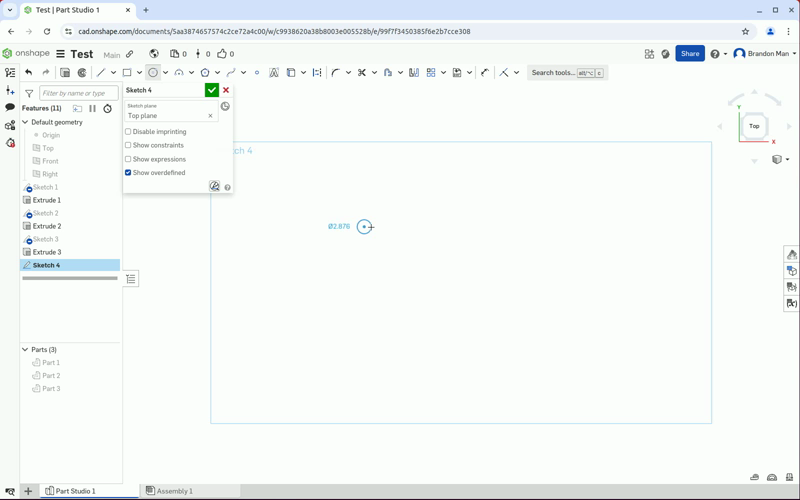
click(371, 226)
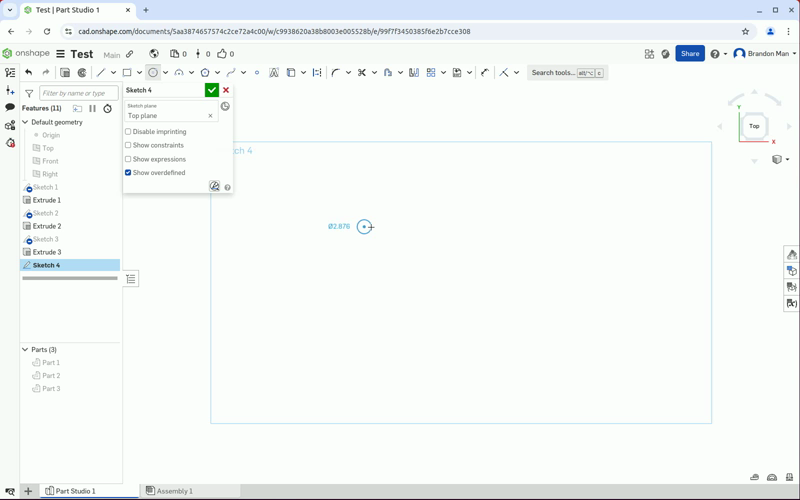
key(esc)
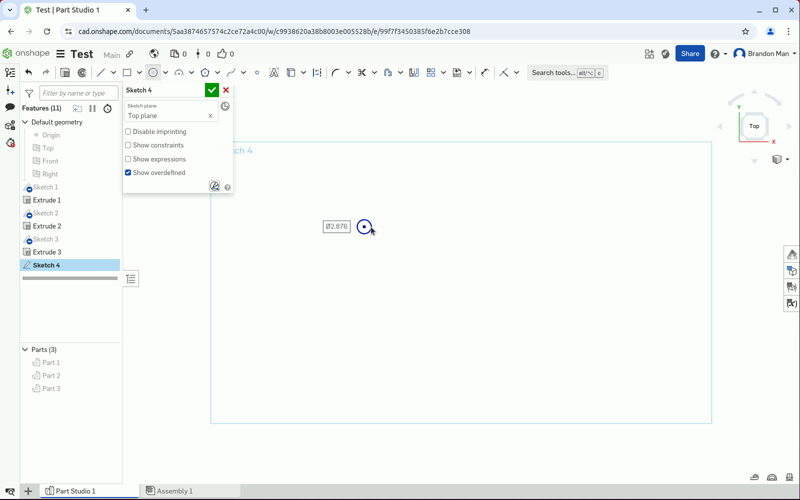
mouse_move(360, 231)
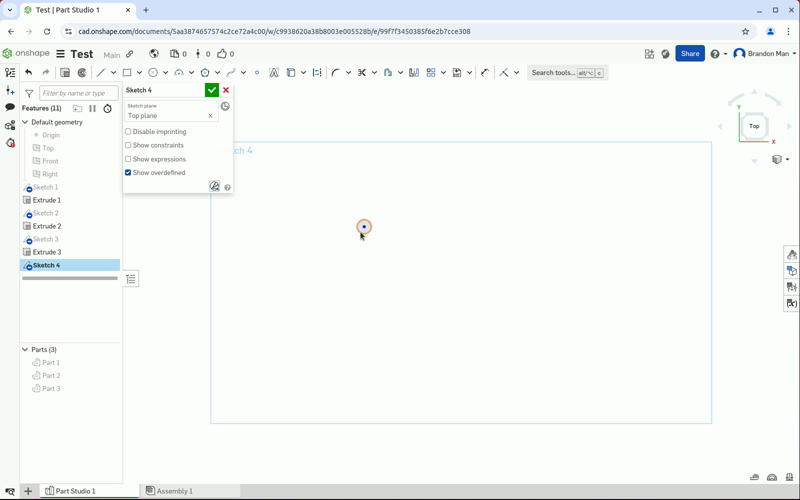
scroll(6)
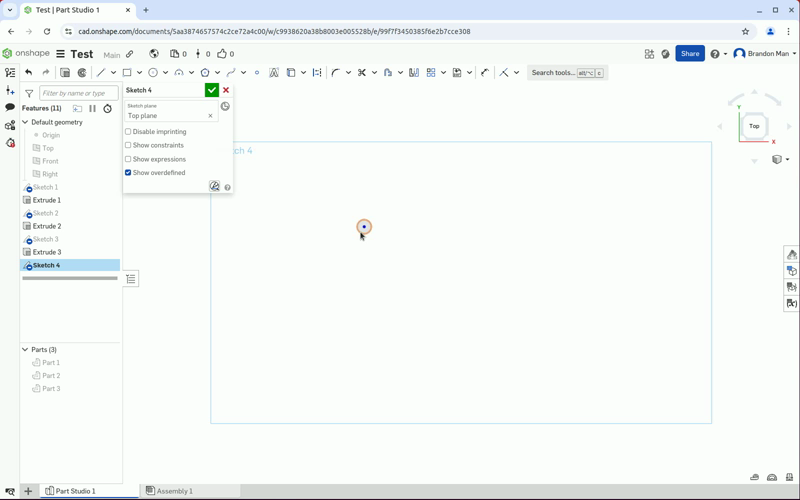
scroll(6)
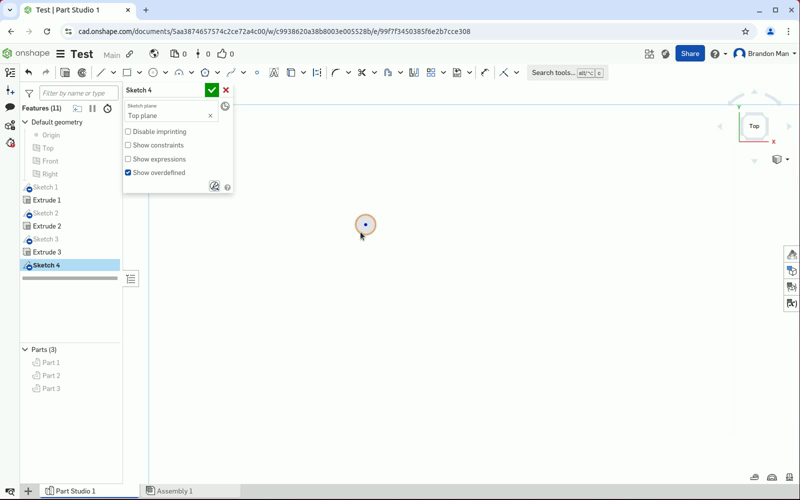
scroll(6)
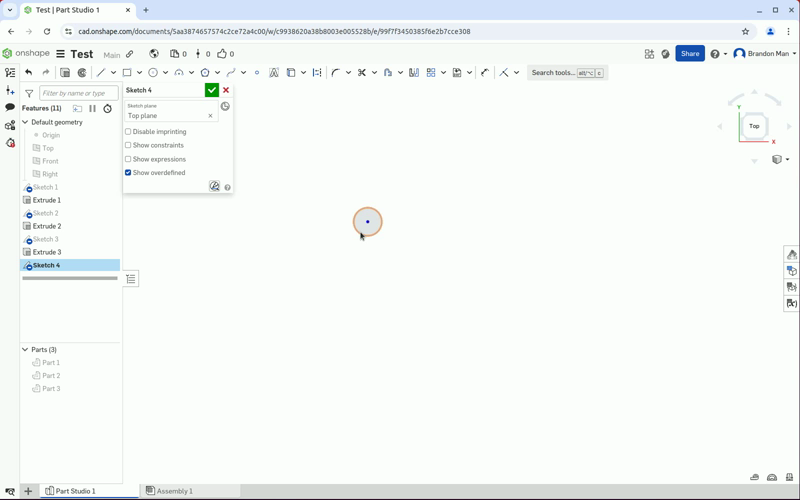
scroll(6)
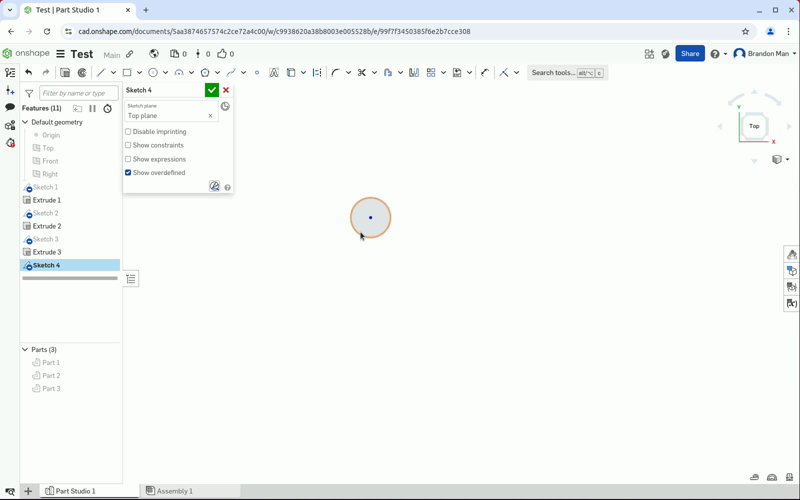
scroll(6)
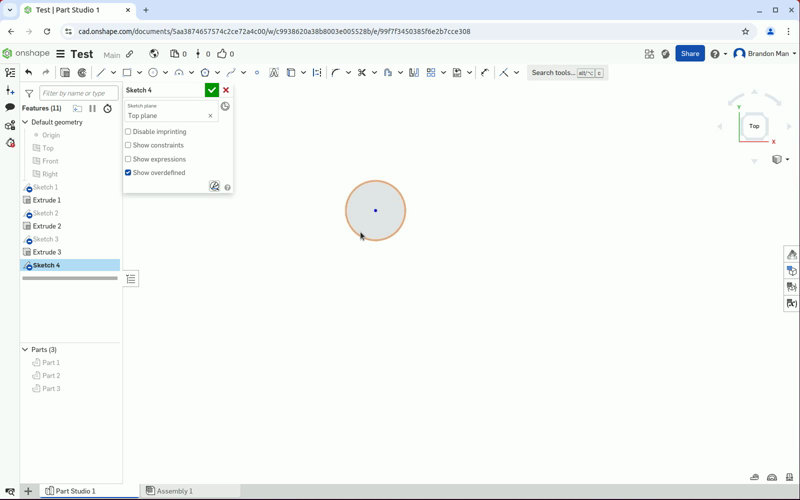
scroll(6)
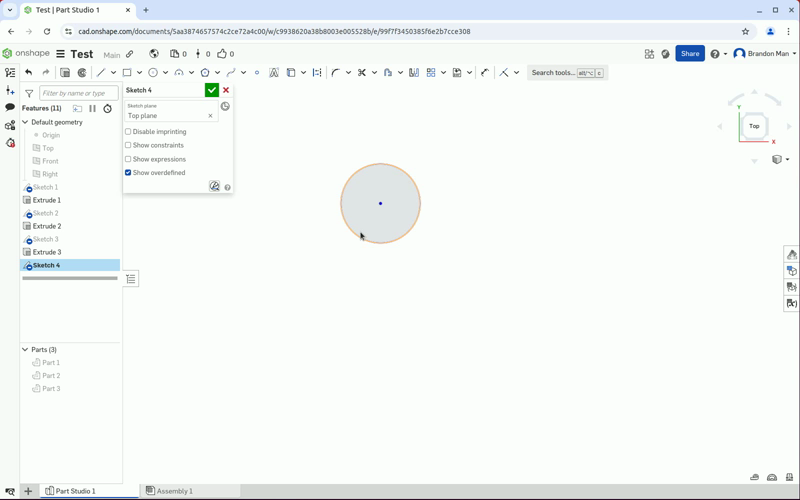
scroll(6)
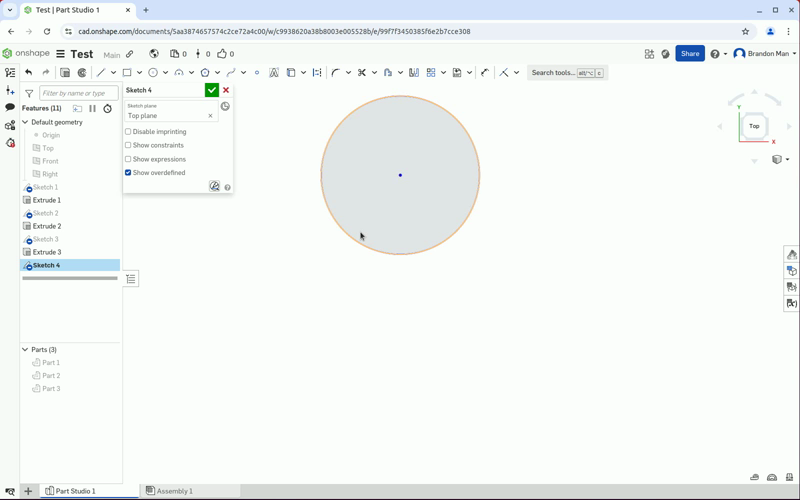
click(360, 231)
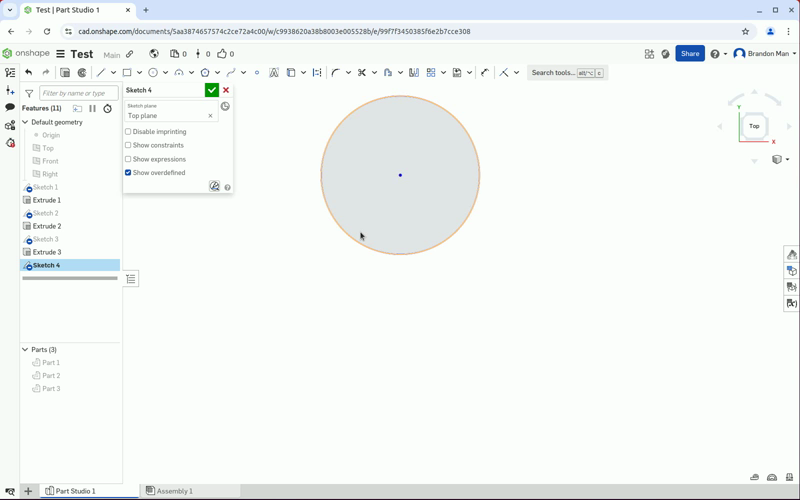
scroll(-6)
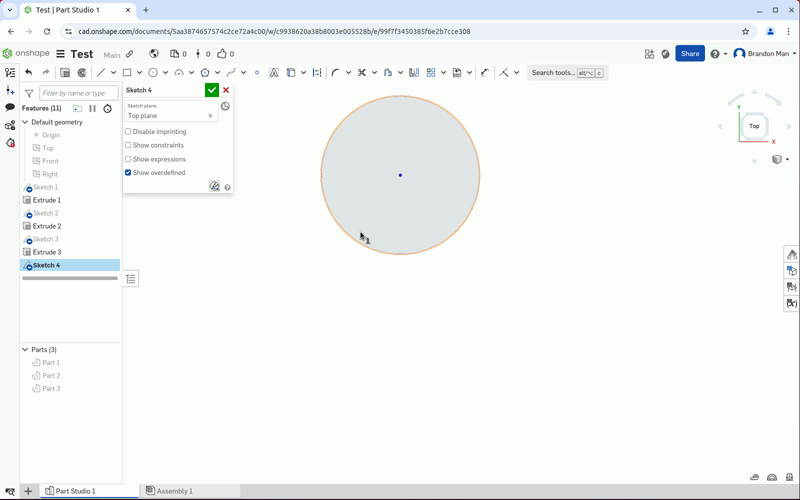
scroll(-6)
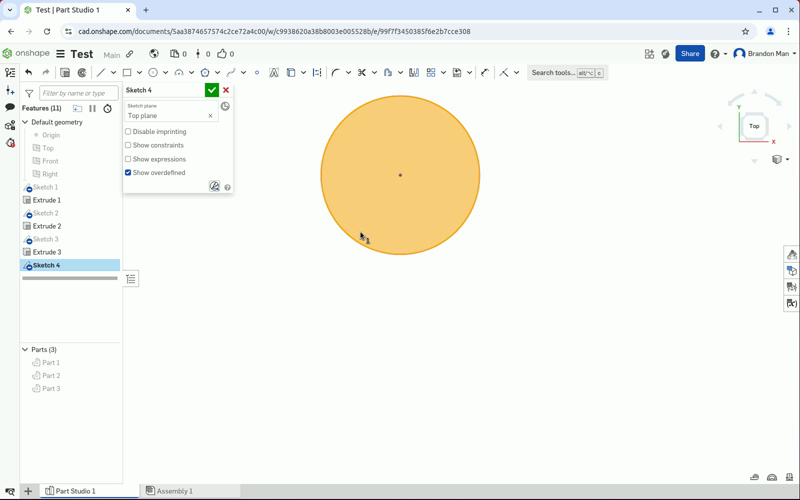
scroll(-6)
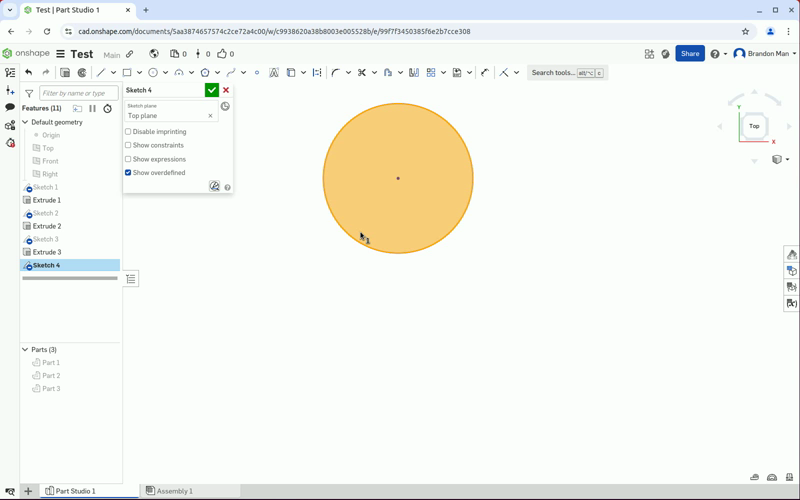
scroll(-6)
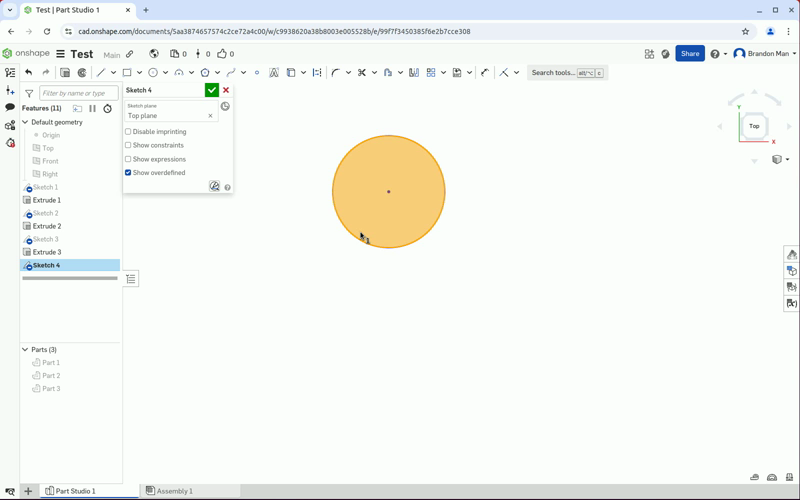
scroll(-6)
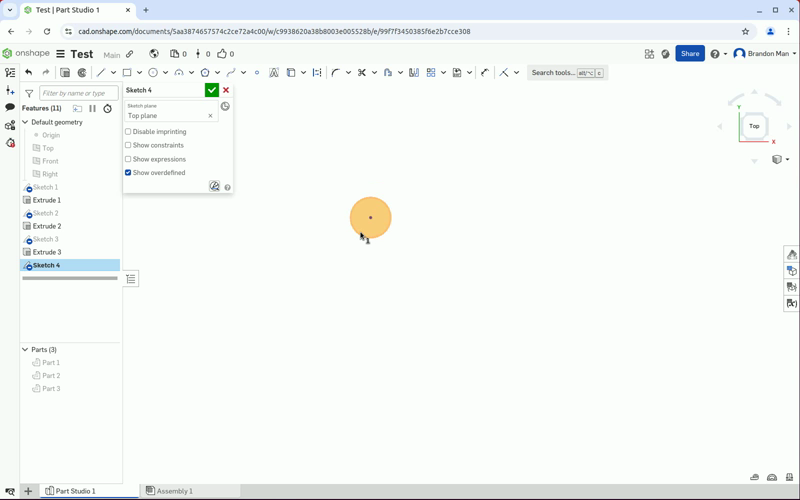
scroll(-6)
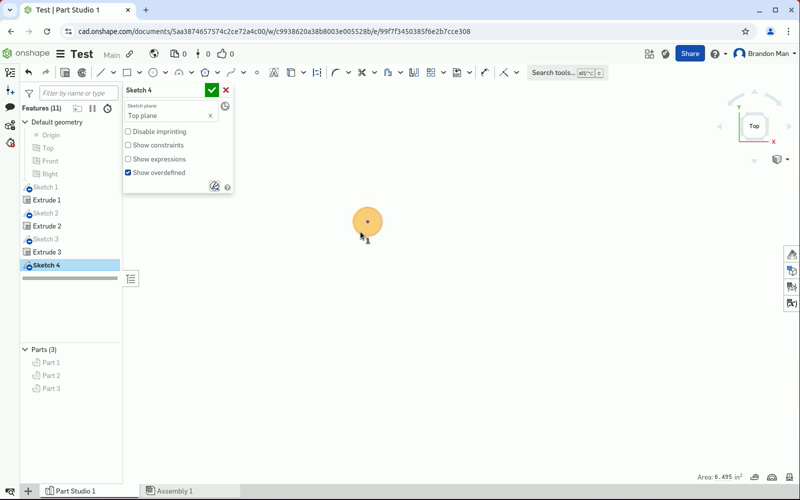
scroll(-6)
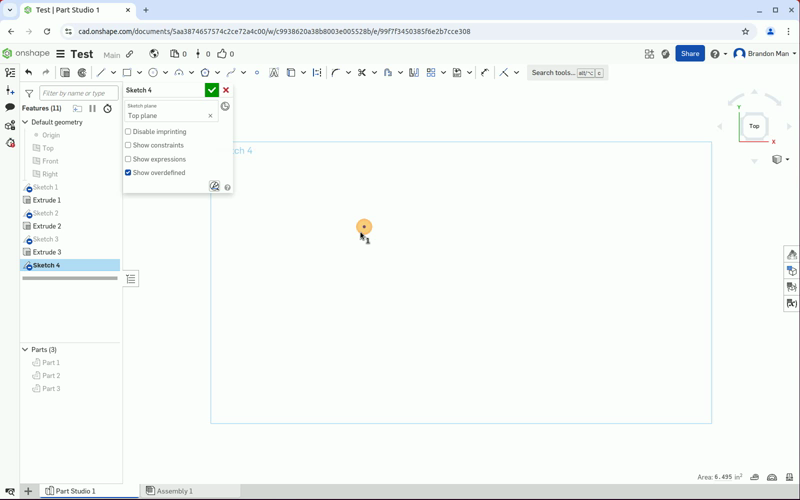
mouse_move(73, 352)
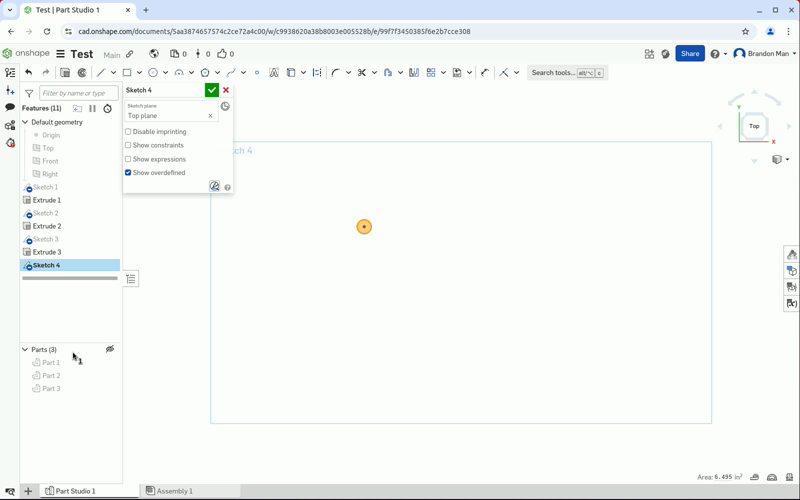
key(shift+y)
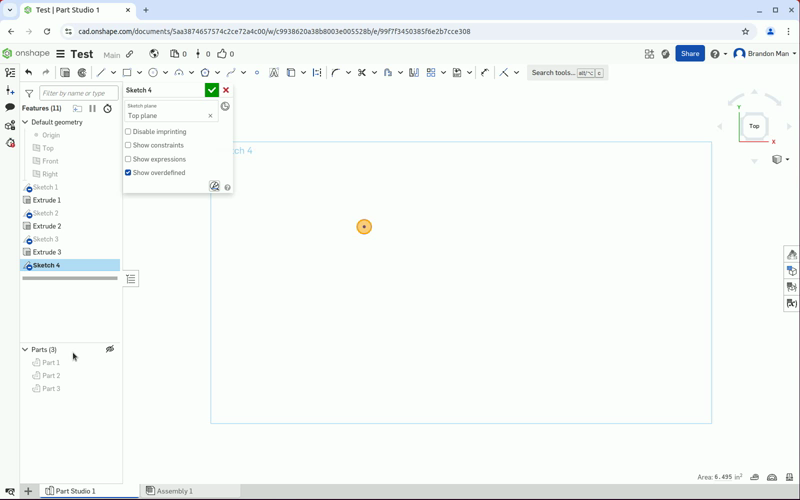
key(shift+e)
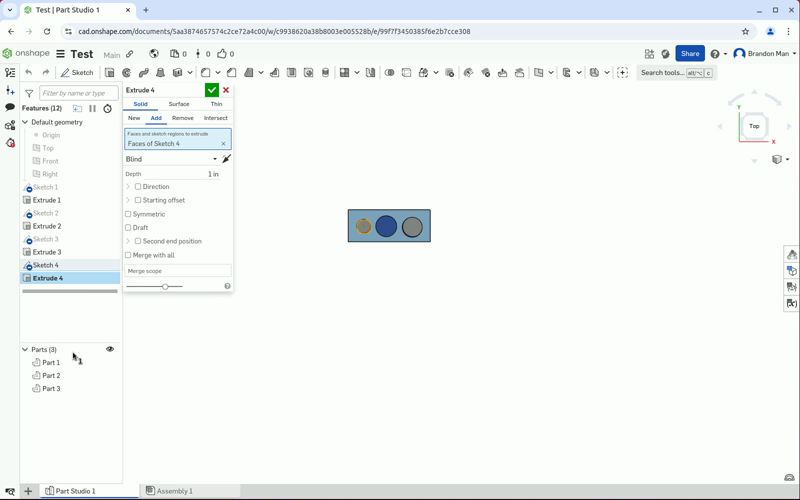
mouse_move(143, 106)
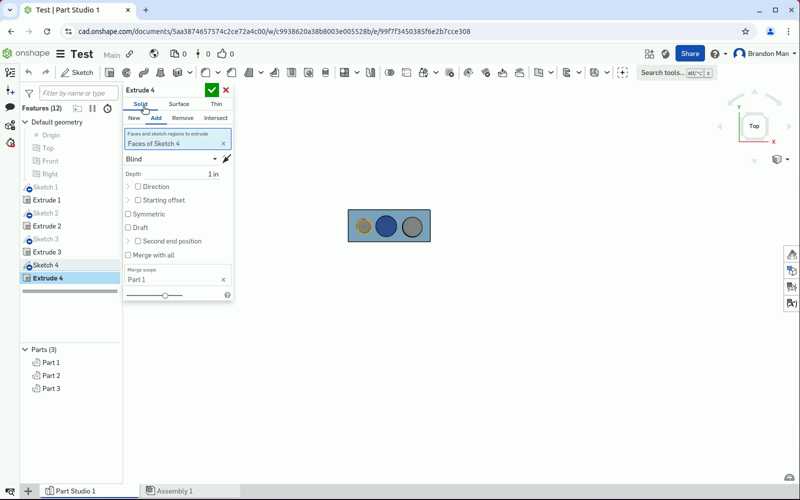
click(143, 106)
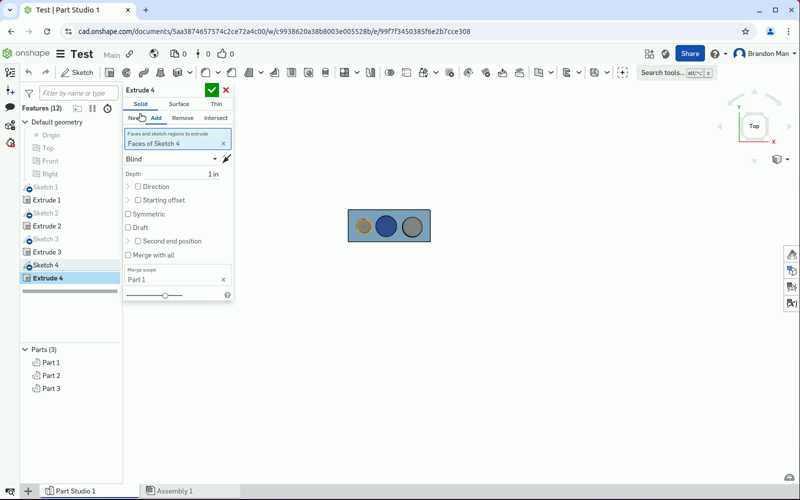
mouse_move(137, 120)
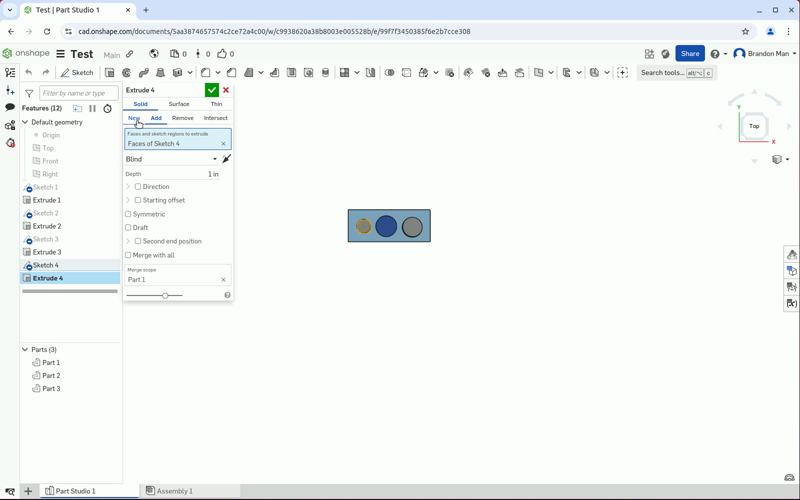
click(137, 120)
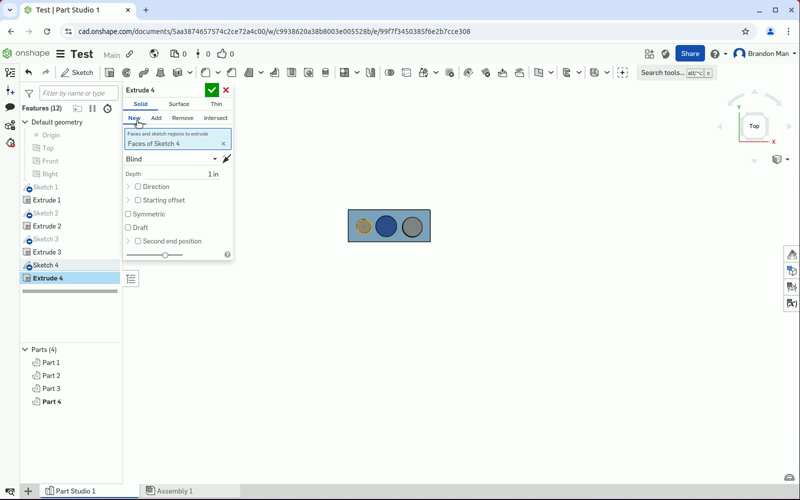
key(tab, 4)
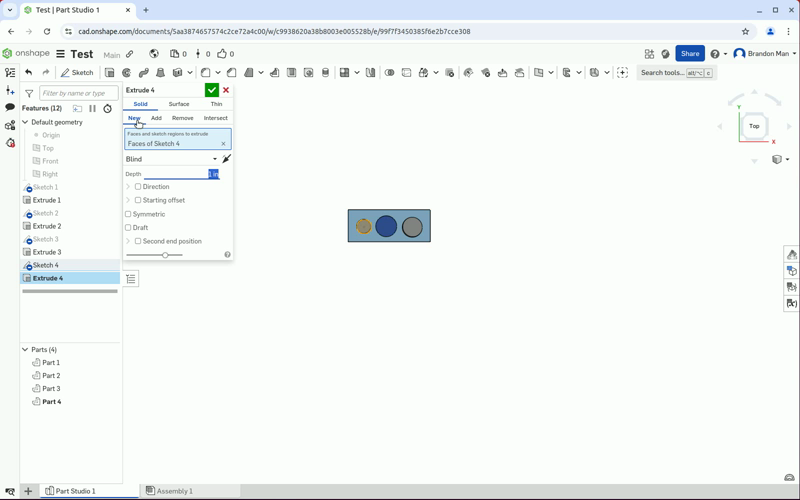
text(1.926)
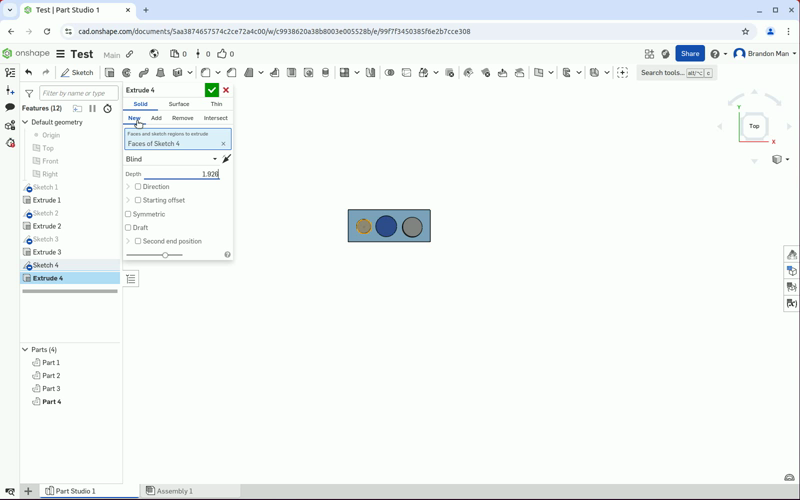
key(enter)
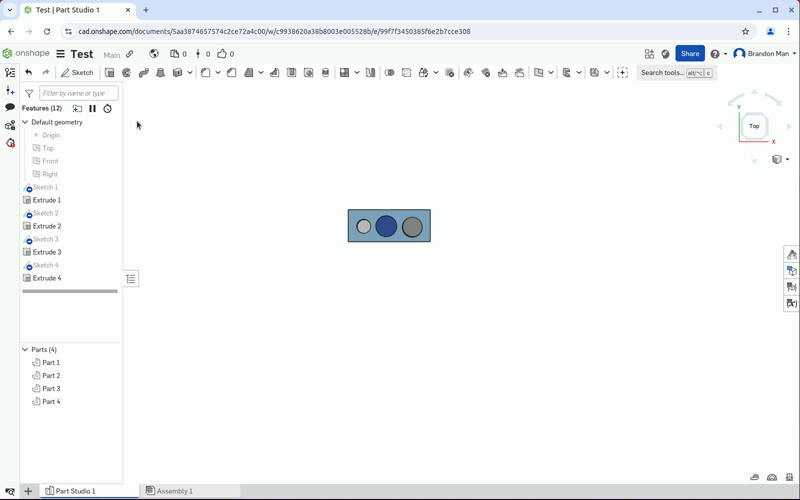
key(shift+h)
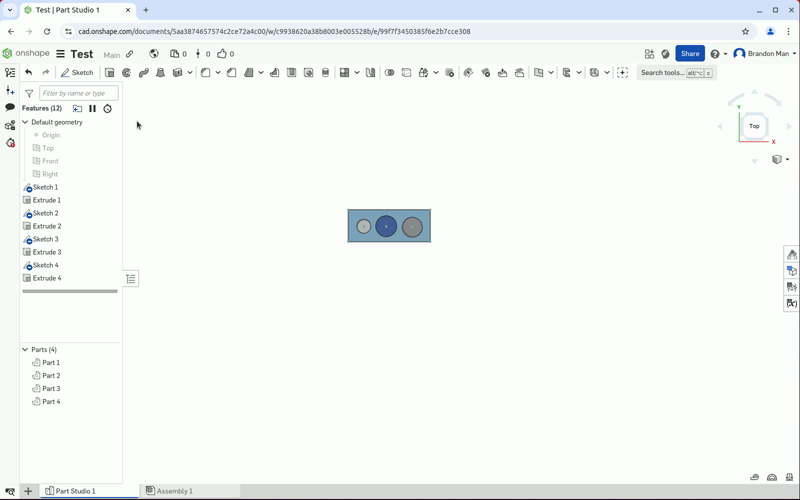
key(shift+h)
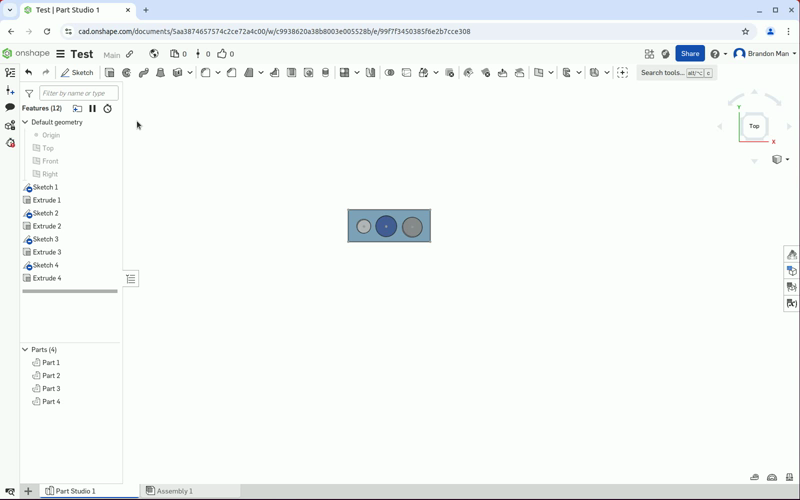
key(shift+7)
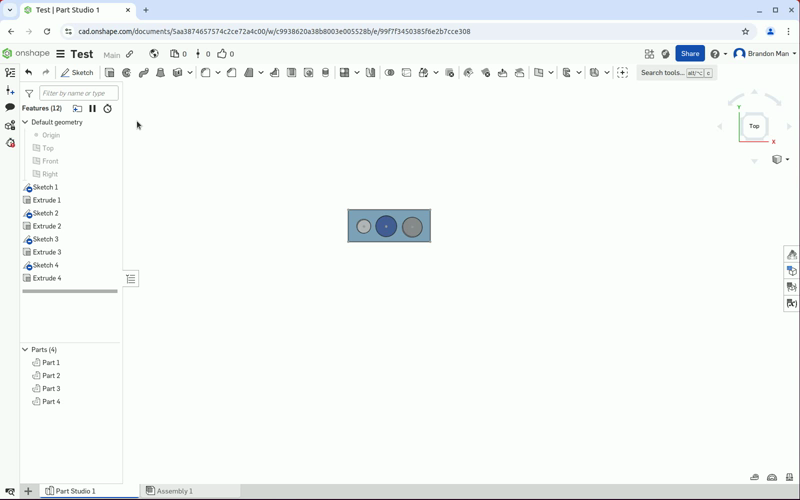
key(up, 3)
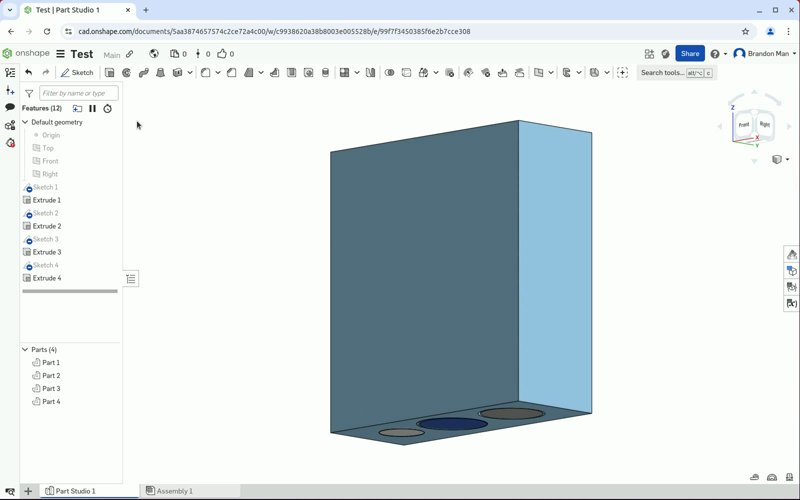
key(left, 3)
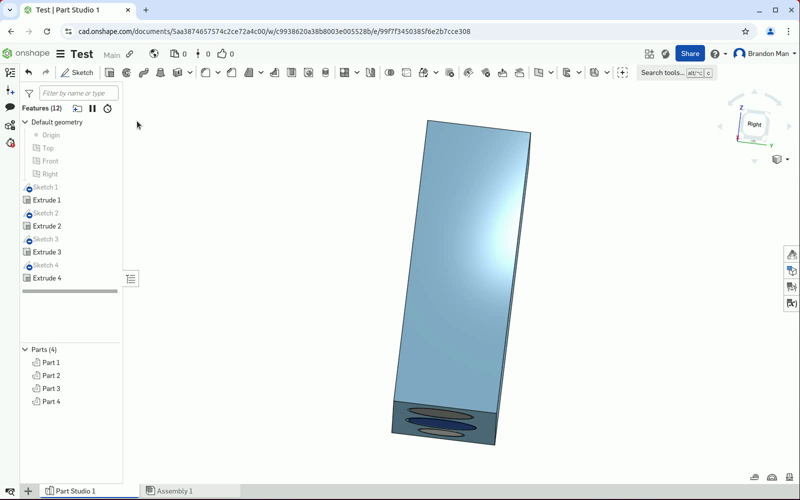
key(right, 3)
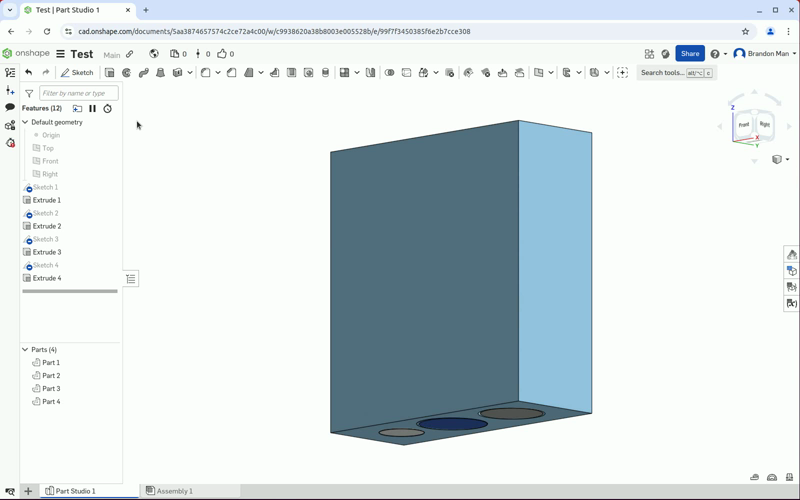
key(down, 3)
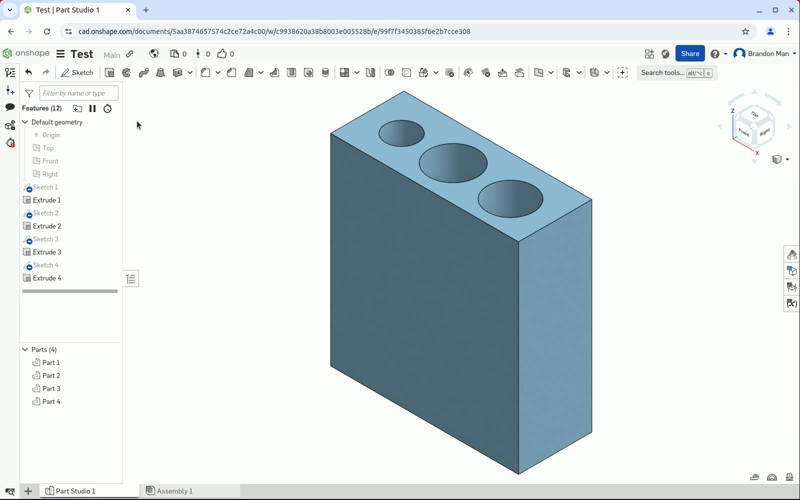
mouse_move(73, 189)
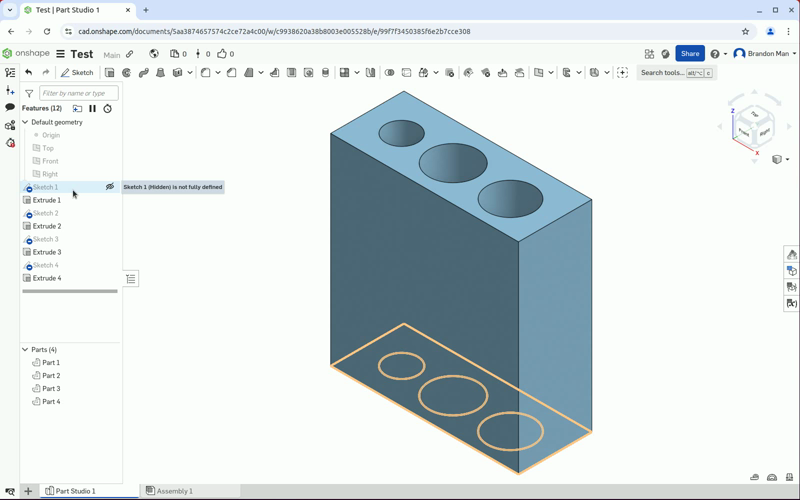
click(73, 189)